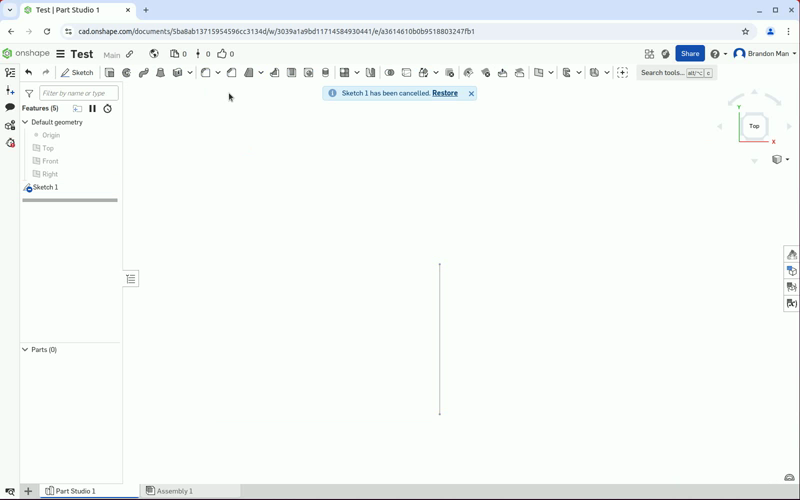
key(shift+h)
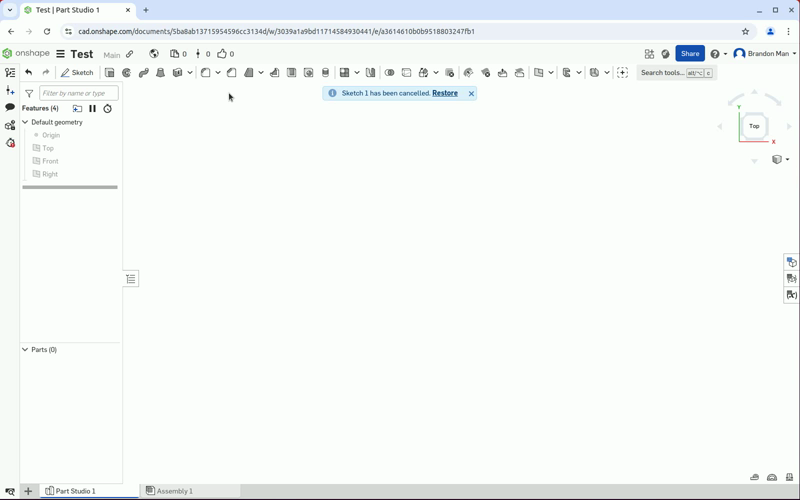
mouse_move(73, 352)
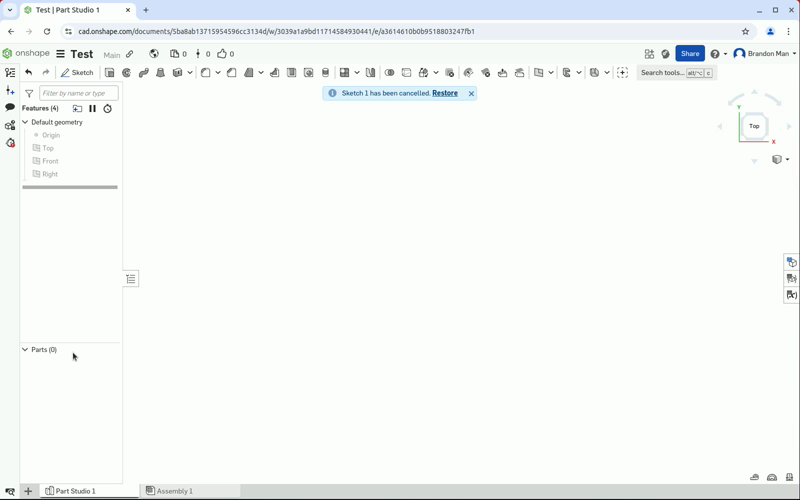
key(y)
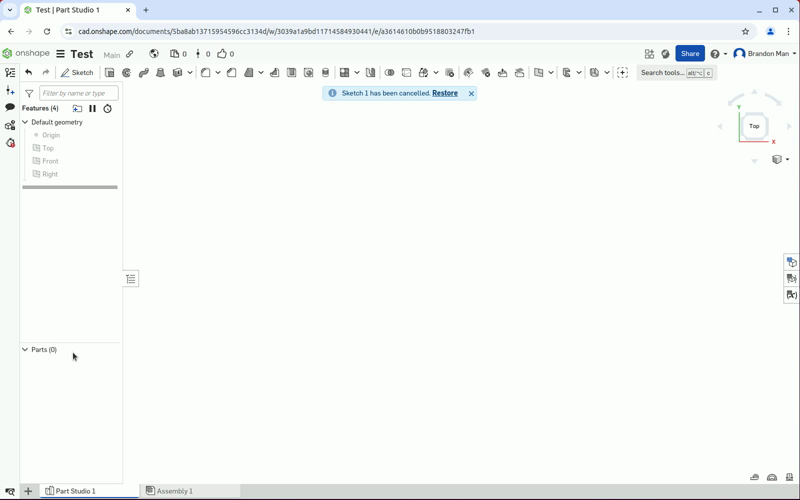
key(shift+p)
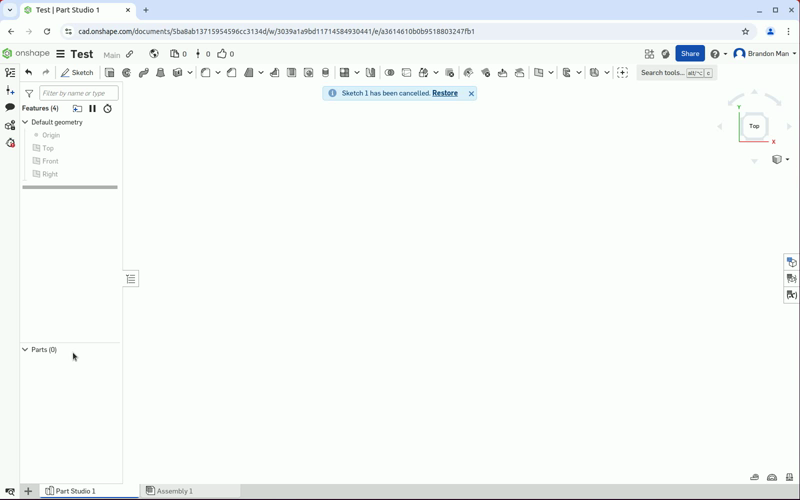
key(space)
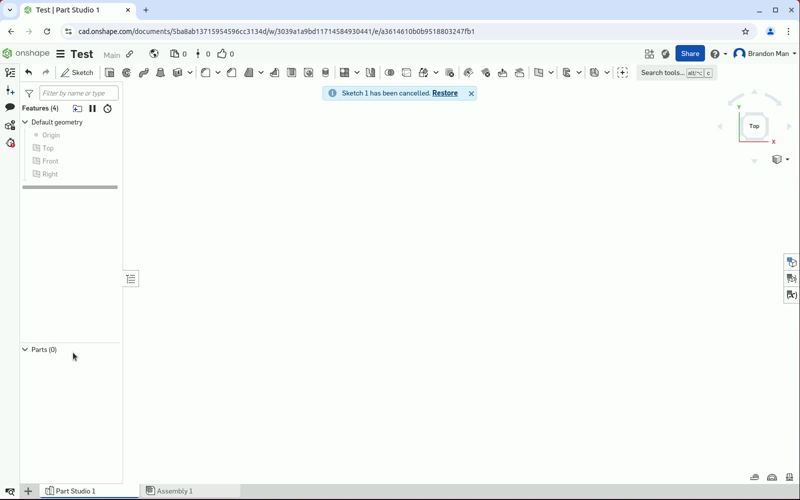
key_down(shift)
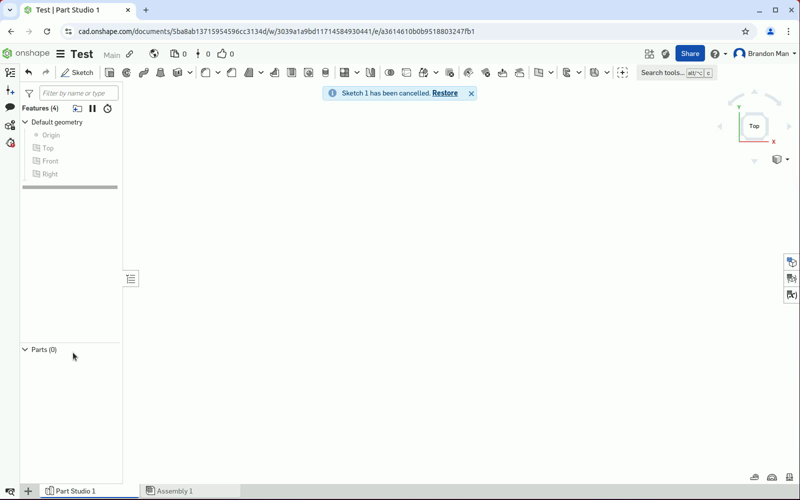
key(up)
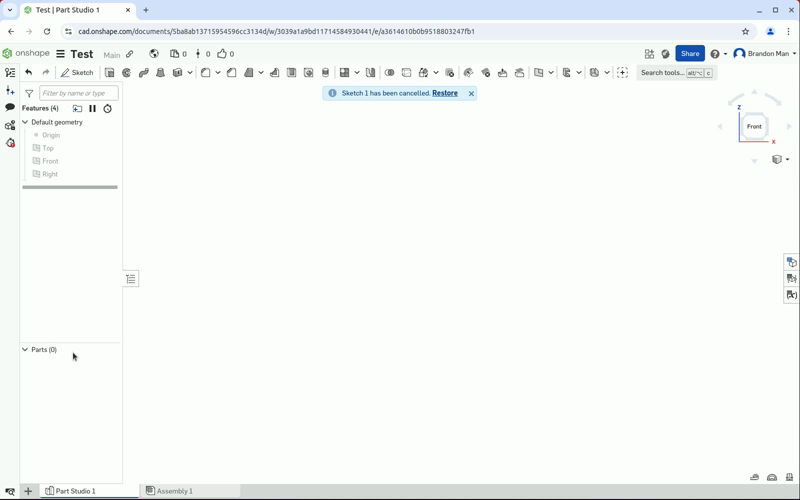
key_up(shift)
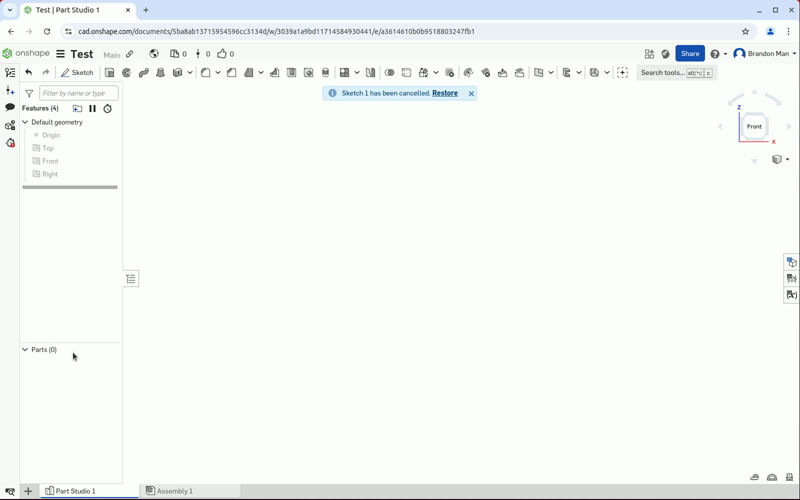
mouse_move(73, 352)
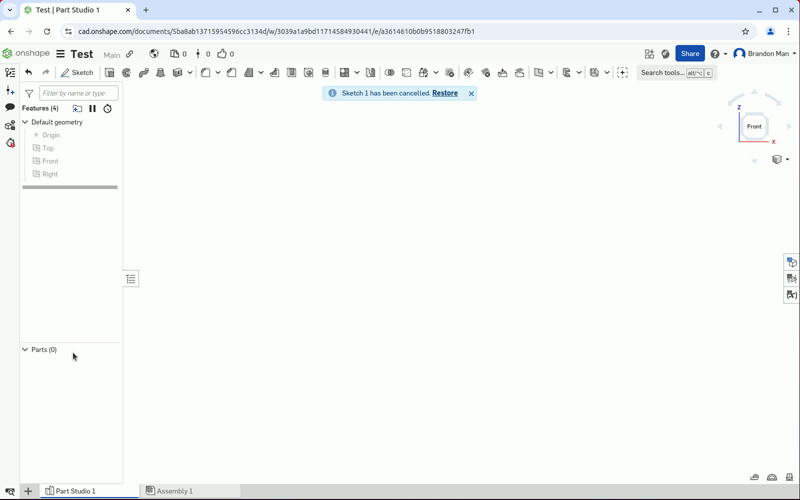
key(shift+y)
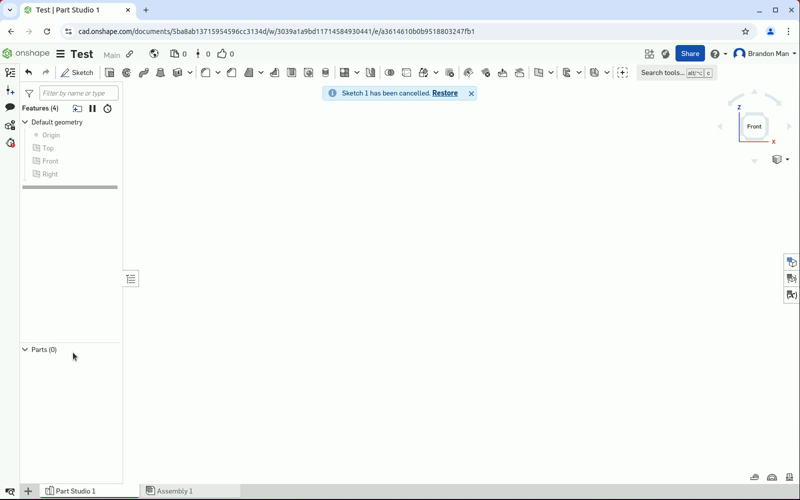
key(shift+s)
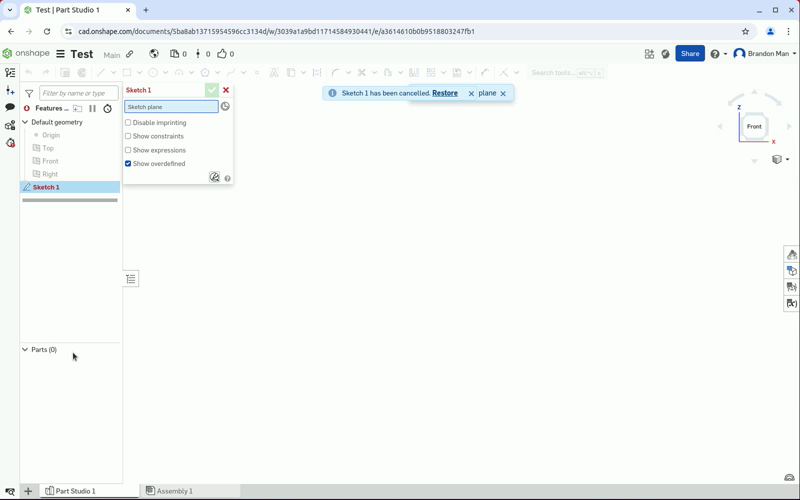
mouse_move(73, 163)
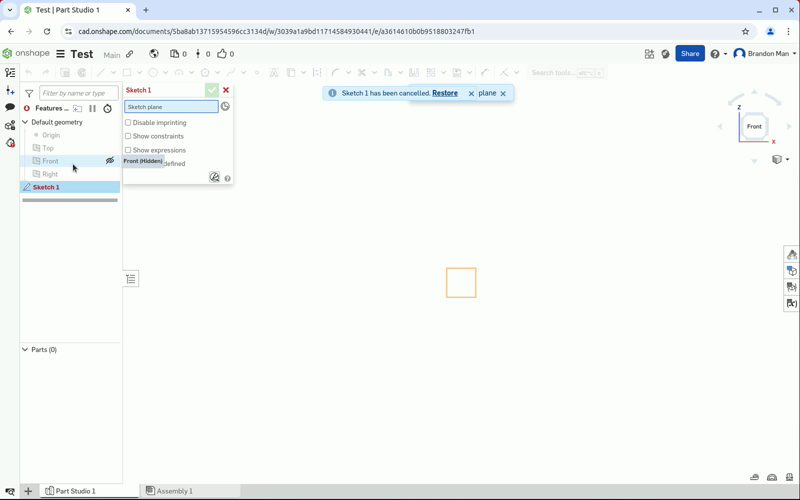
click(73, 163)
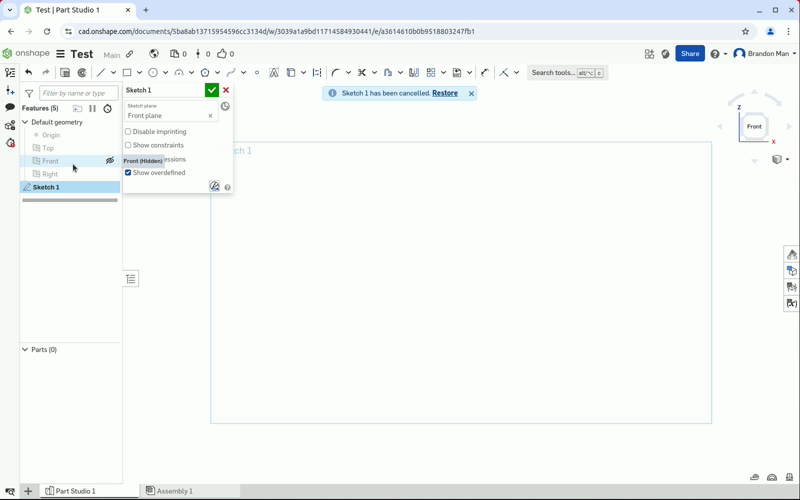
mouse_move(73, 352)
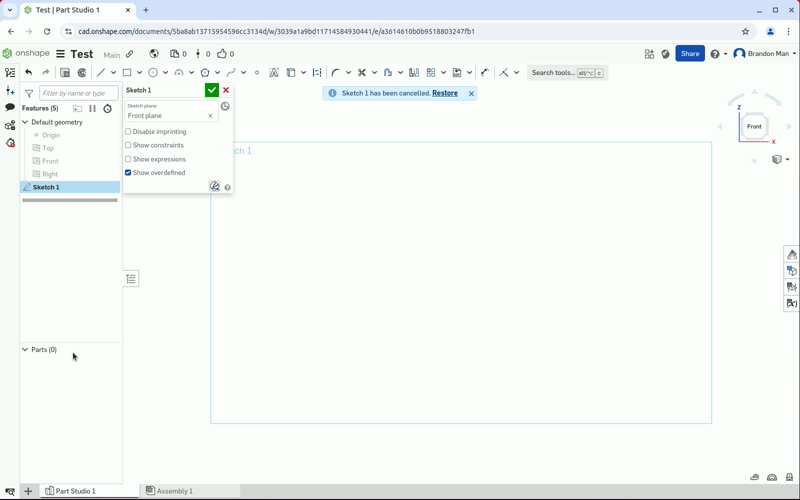
key(y)
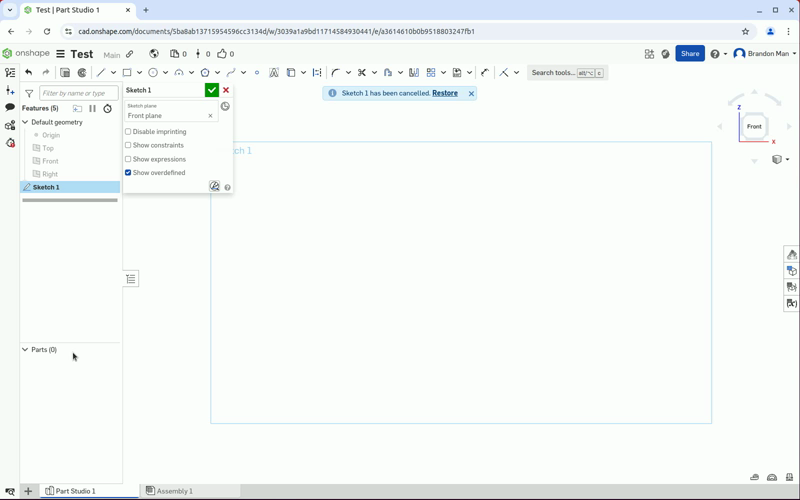
key(l)
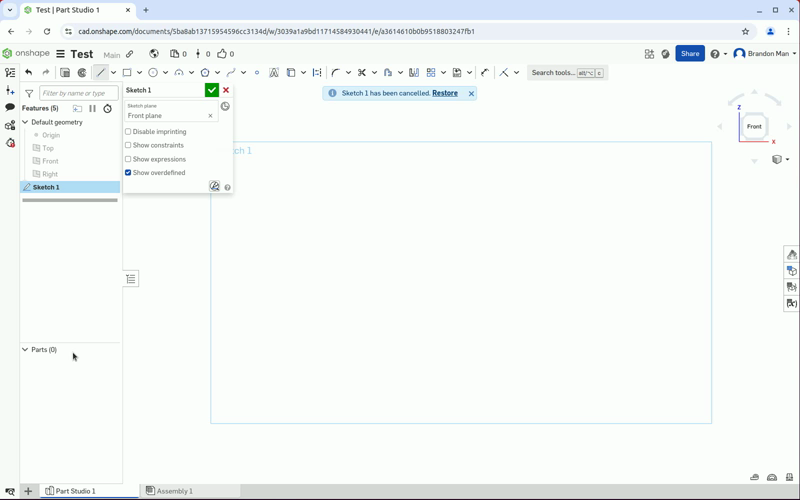
key_down(shift)
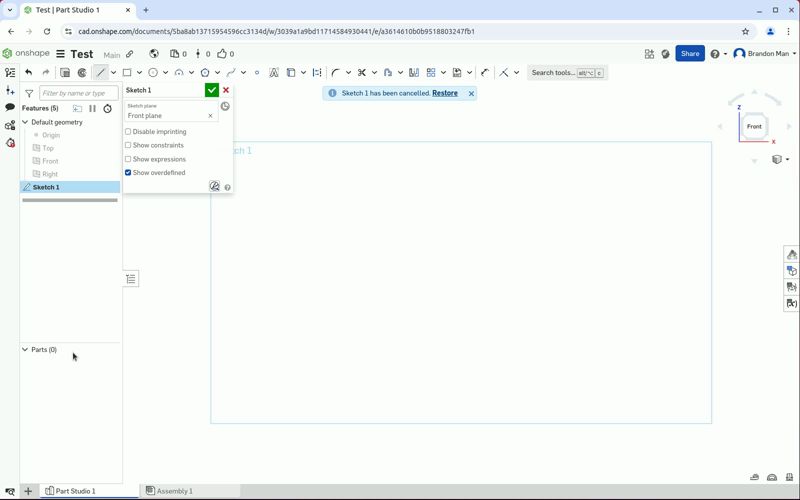
mouse_move(348, 322)
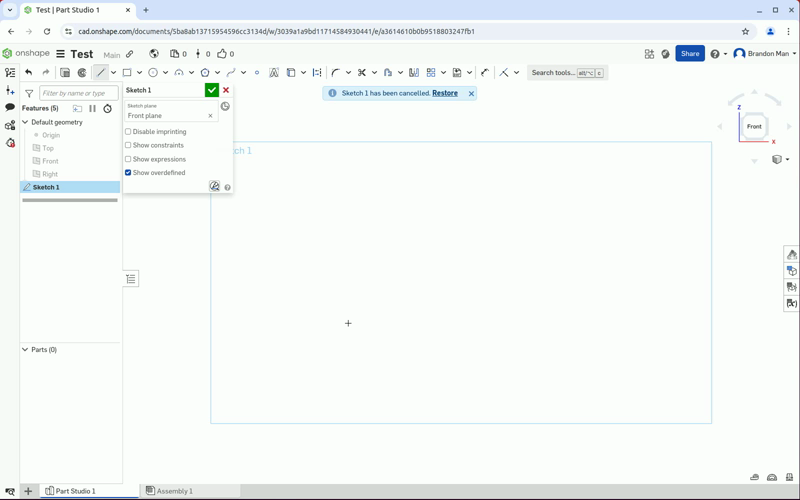
click(348, 322)
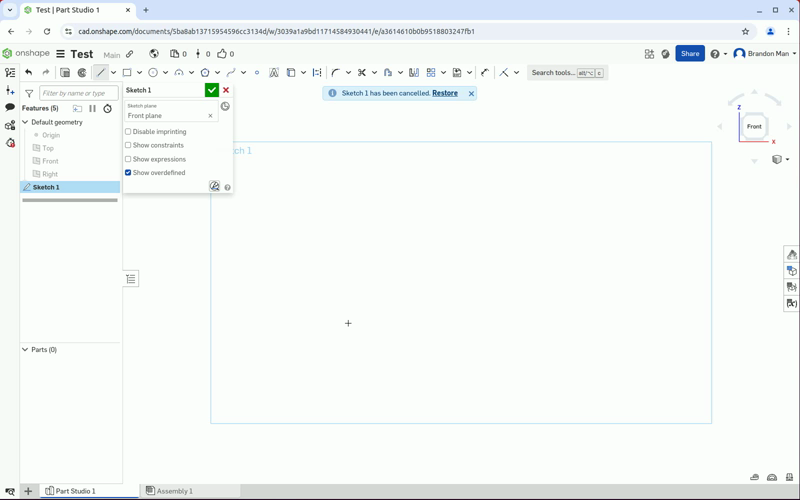
key_up(shift)
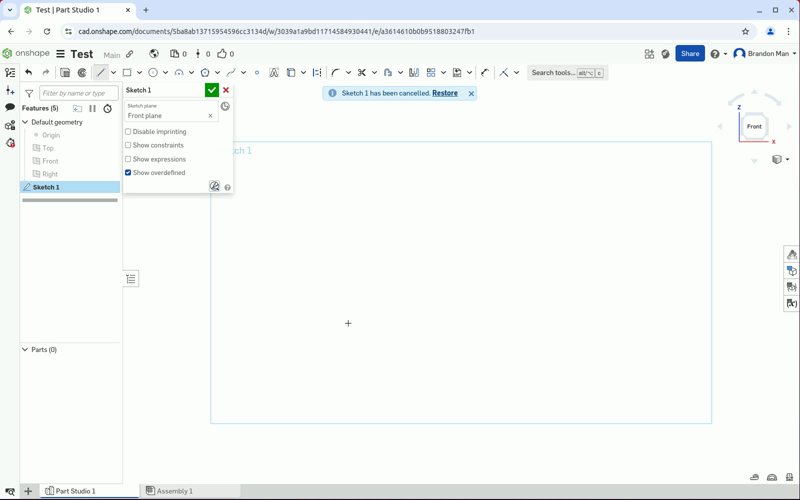
key_down(shift)
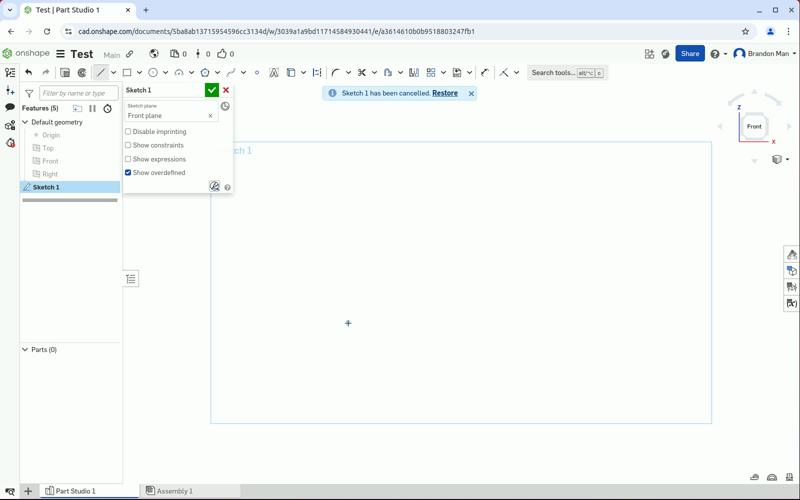
mouse_move(507, 322)
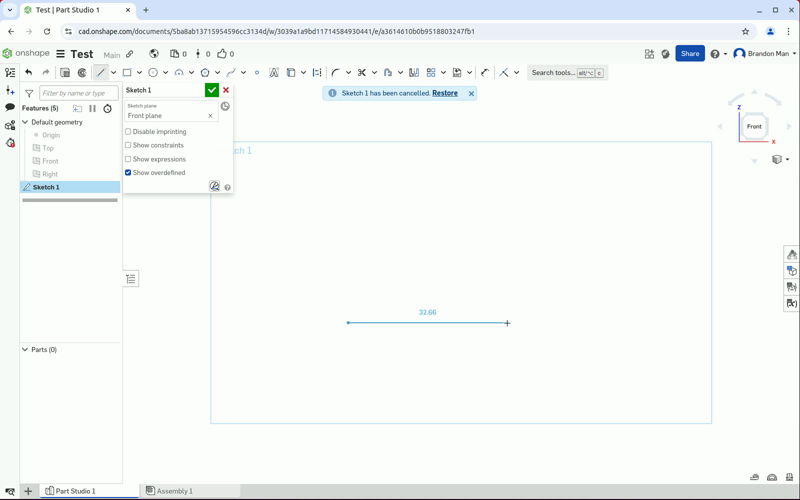
click(507, 322)
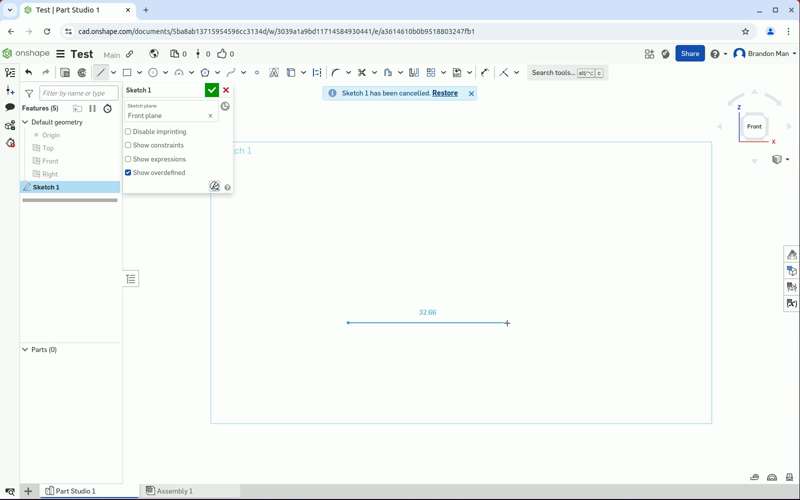
key_up(shift)
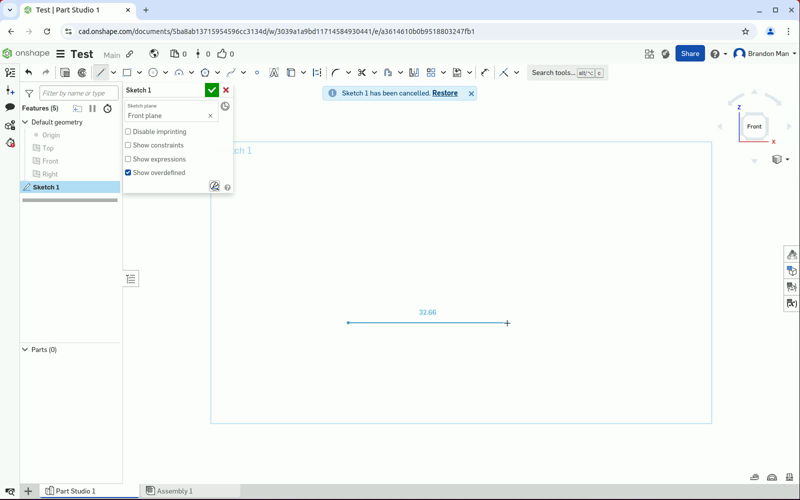
key_down(shift)
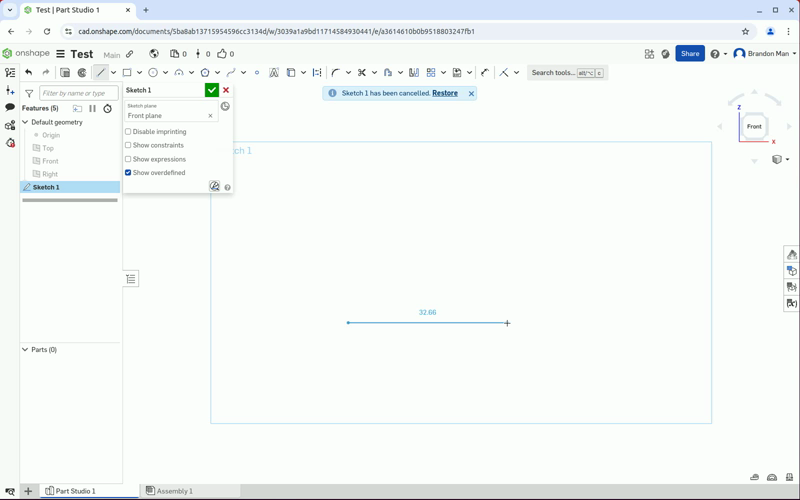
mouse_move(507, 242)
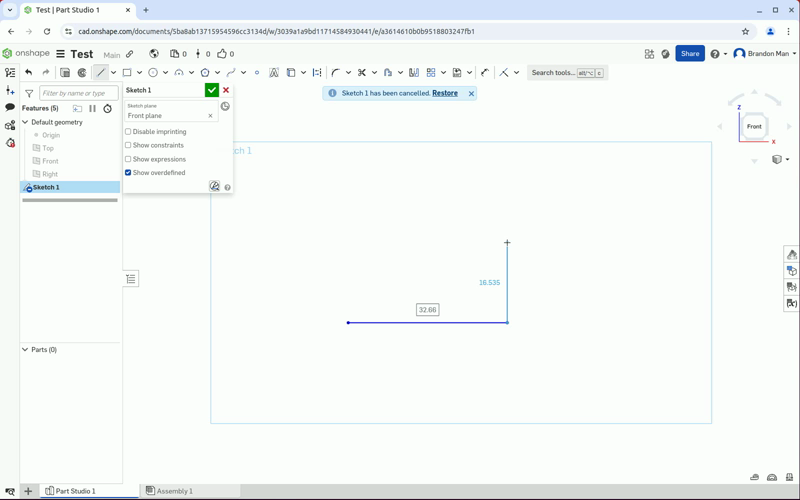
click(507, 242)
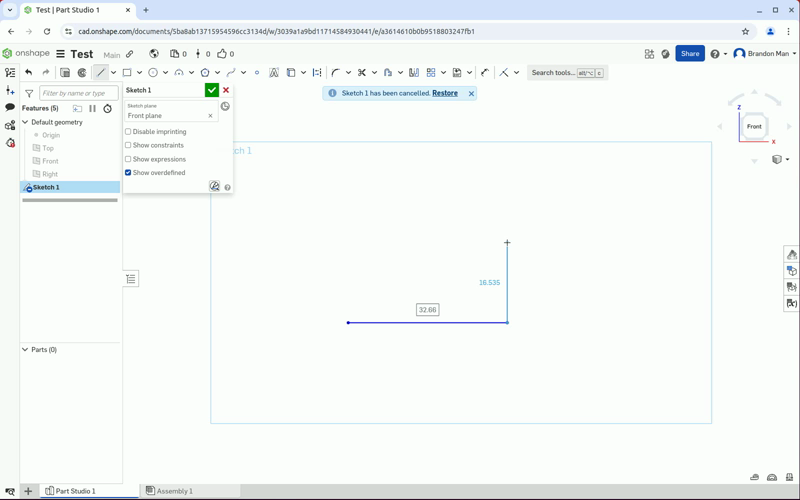
key_up(shift)
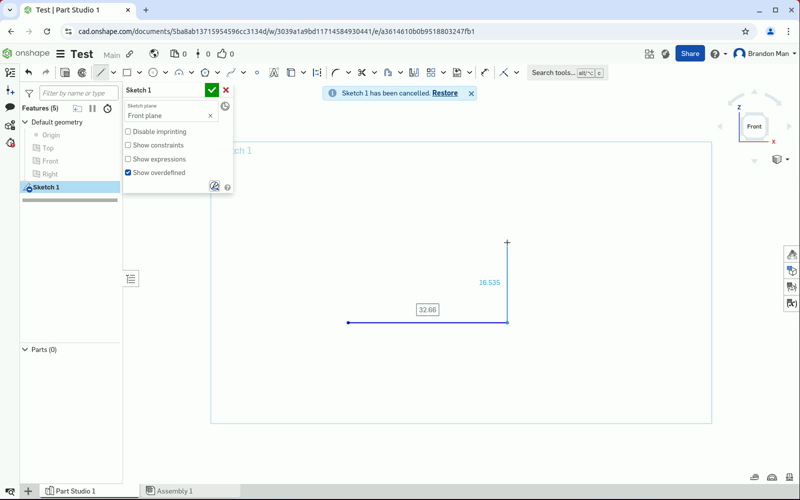
key_down(shift)
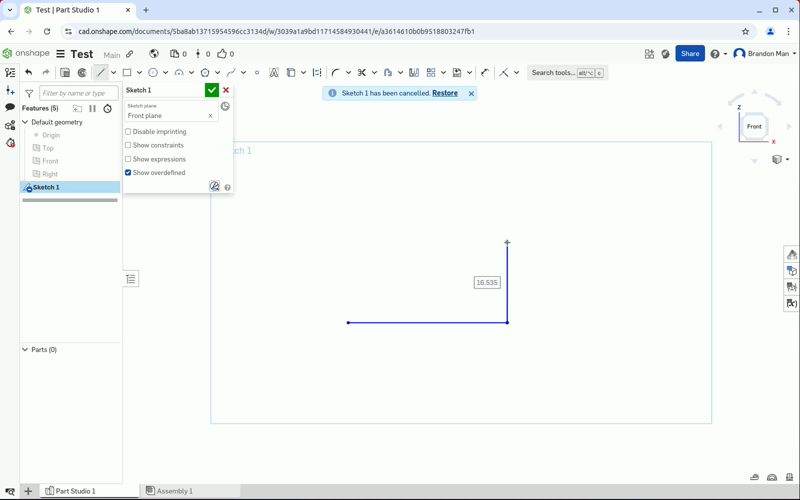
mouse_move(348, 242)
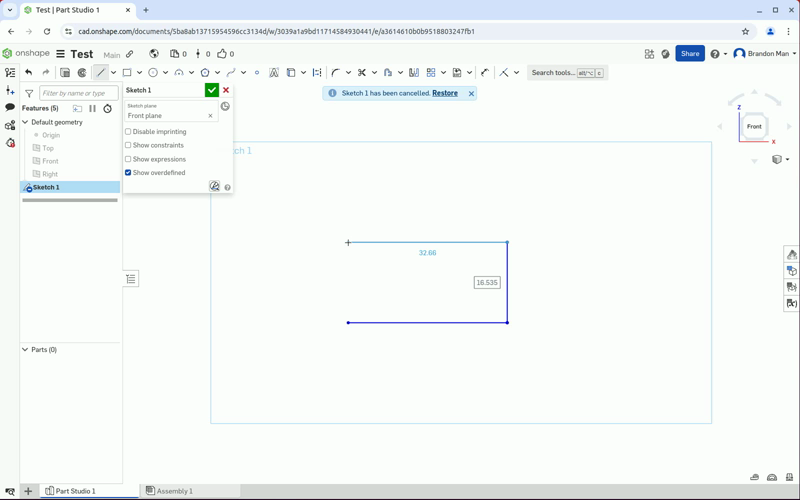
click(348, 242)
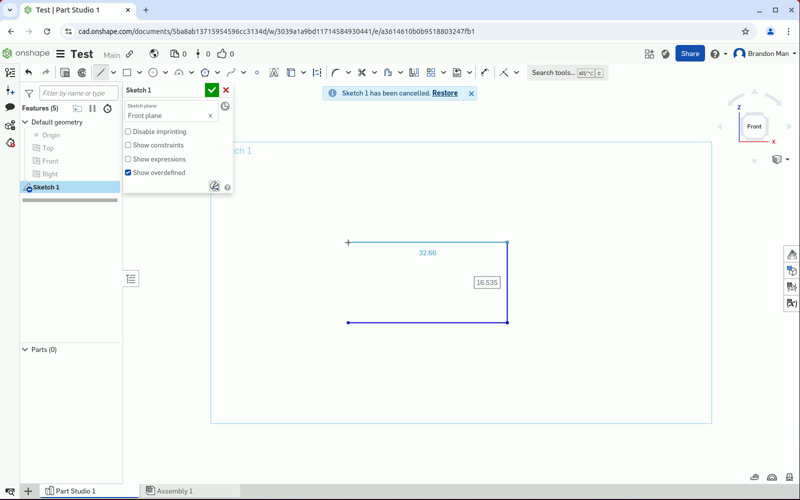
key_up(shift)
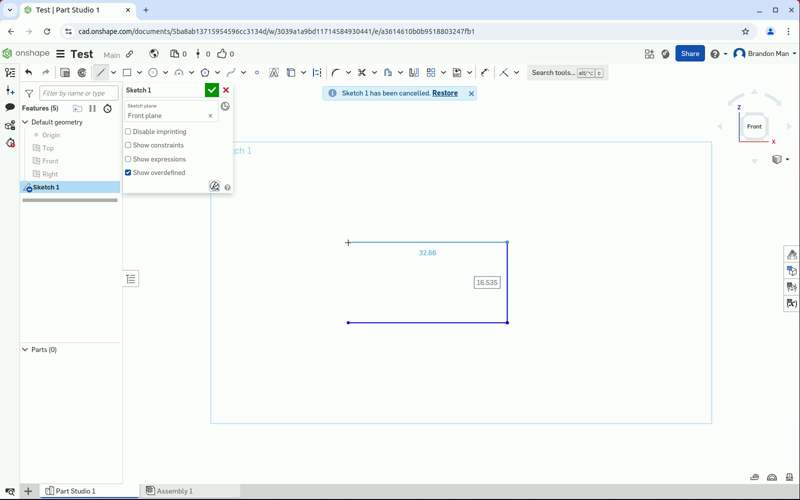
key_down(shift)
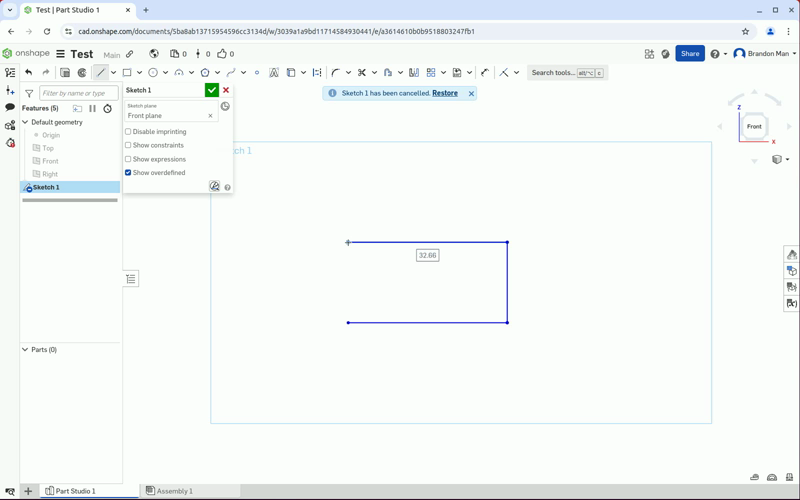
mouse_move(348, 322)
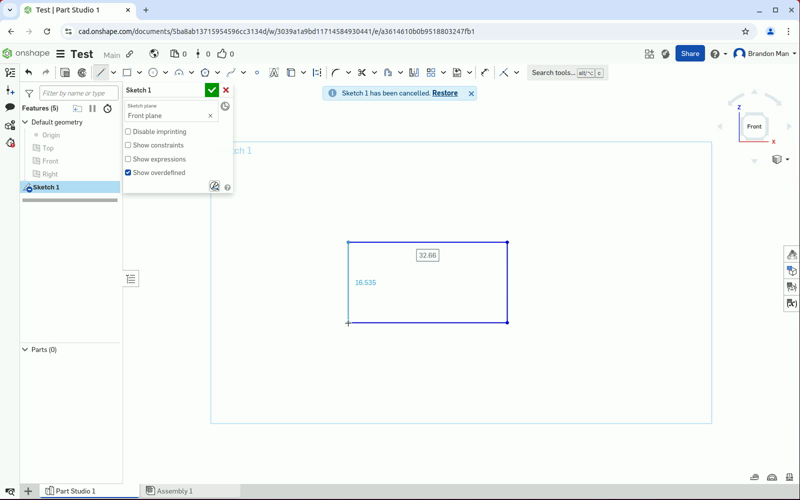
key_up(shift)
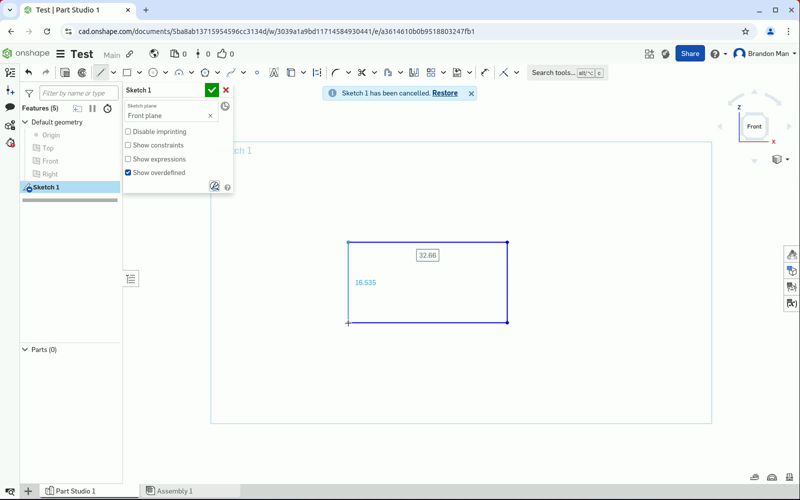
click(348, 322)
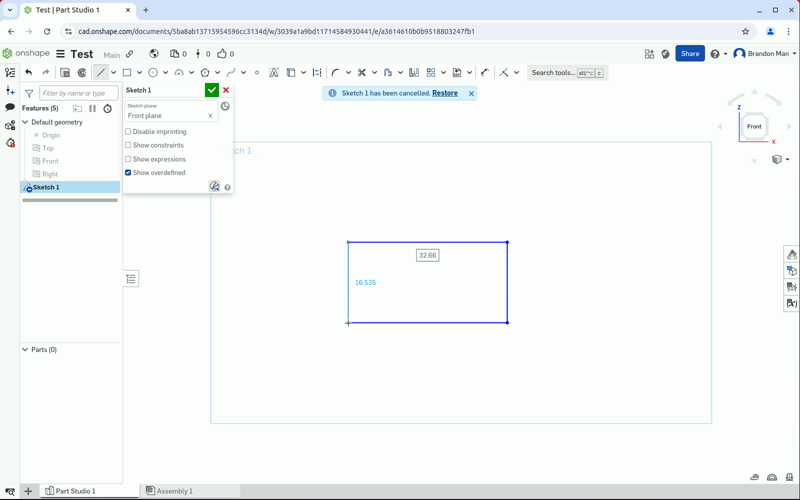
key(esc)
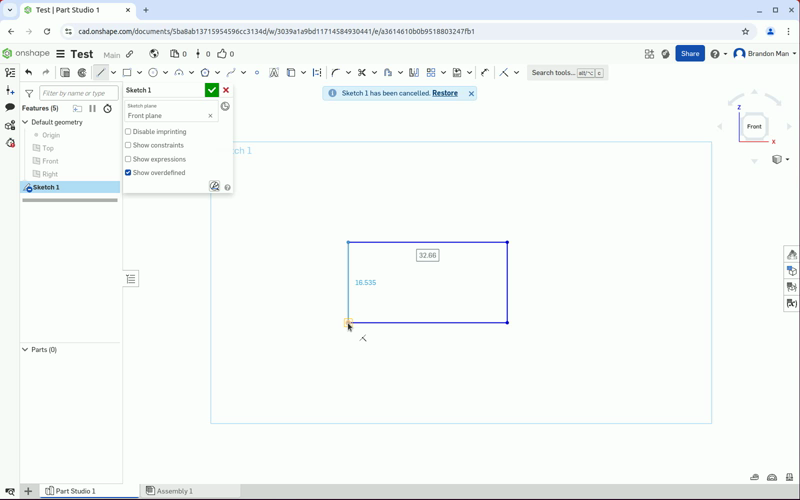
key(c)
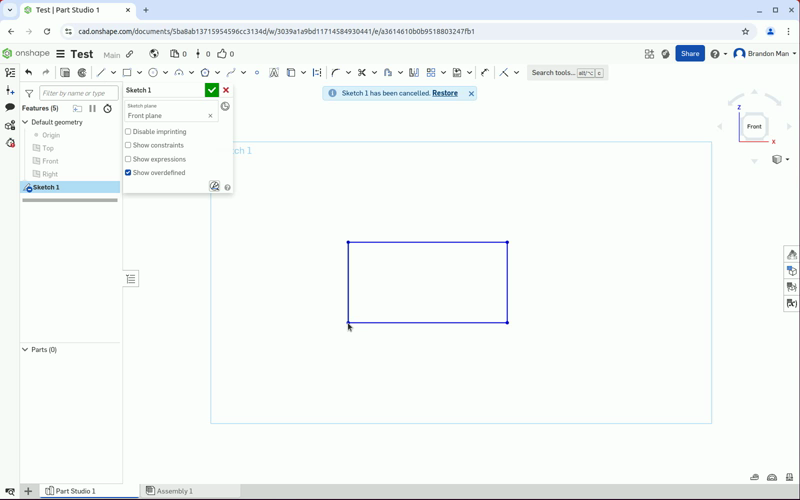
key_down(shift)
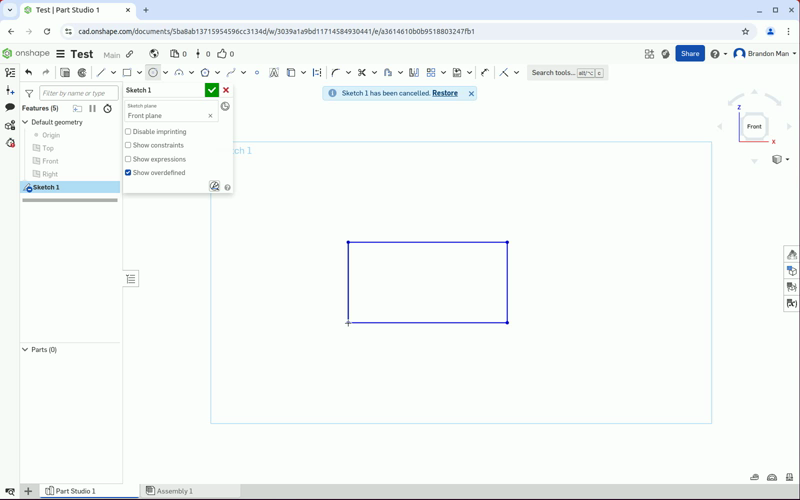
mouse_move(374, 282)
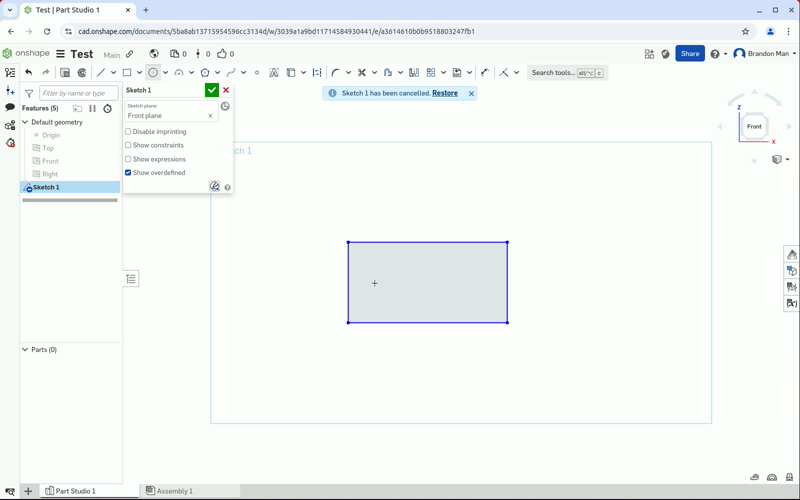
click(374, 282)
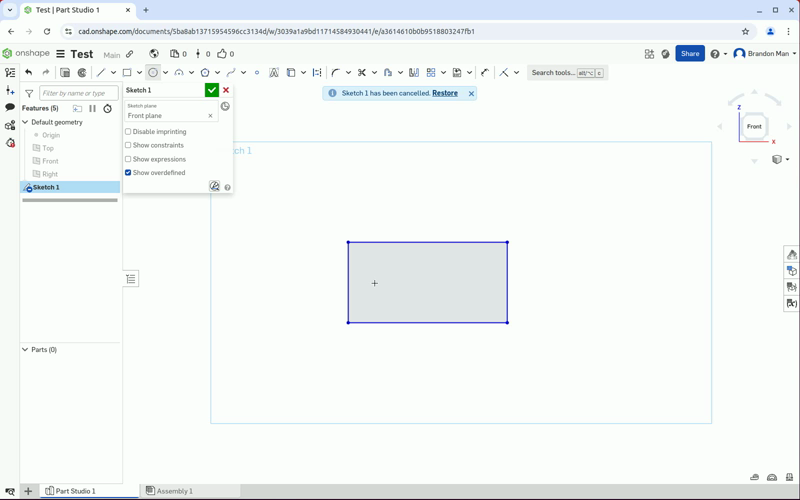
key_up(shift)
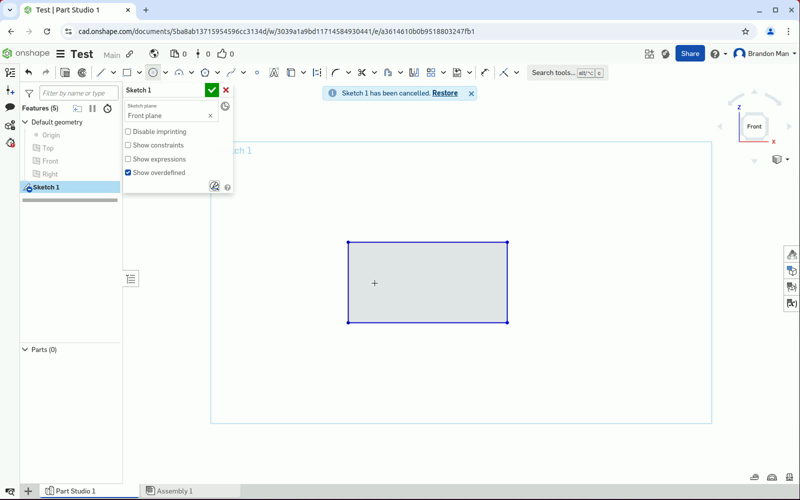
mouse_move(388, 282)
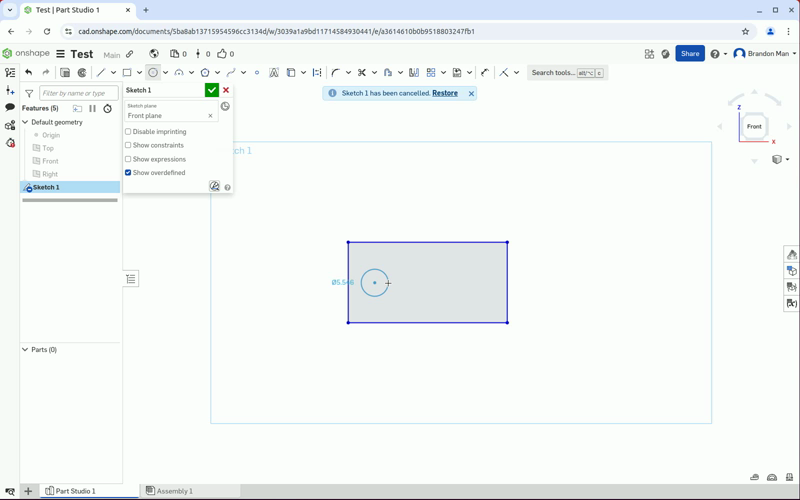
click(388, 282)
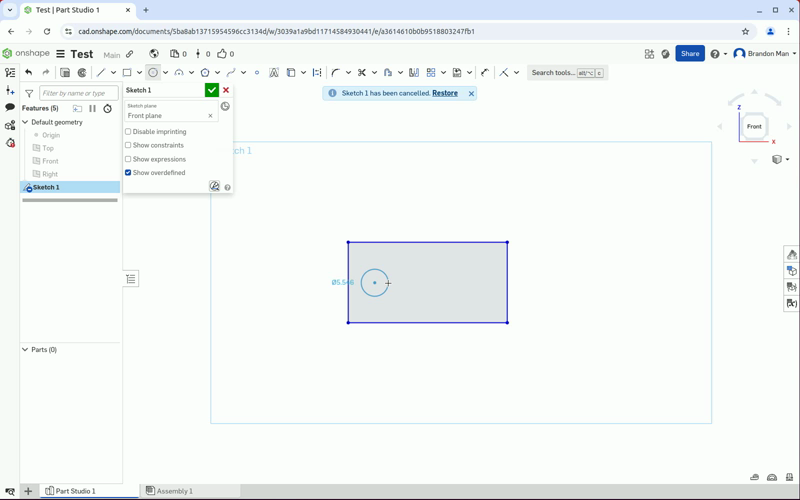
key(esc)
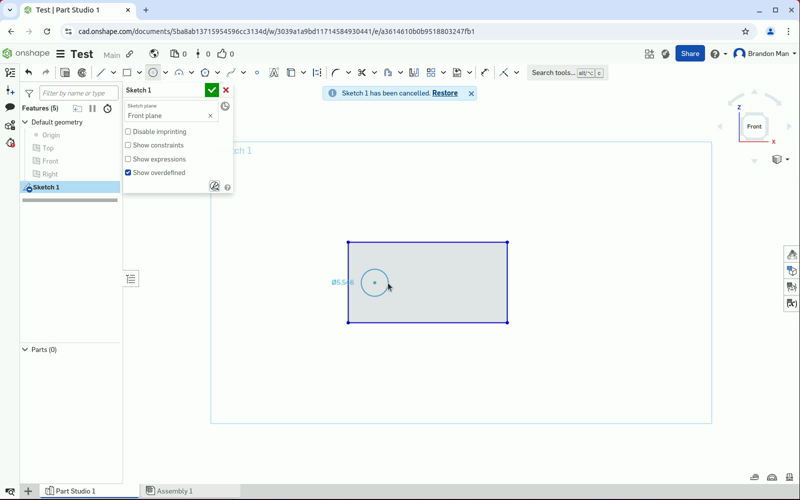
key(l)
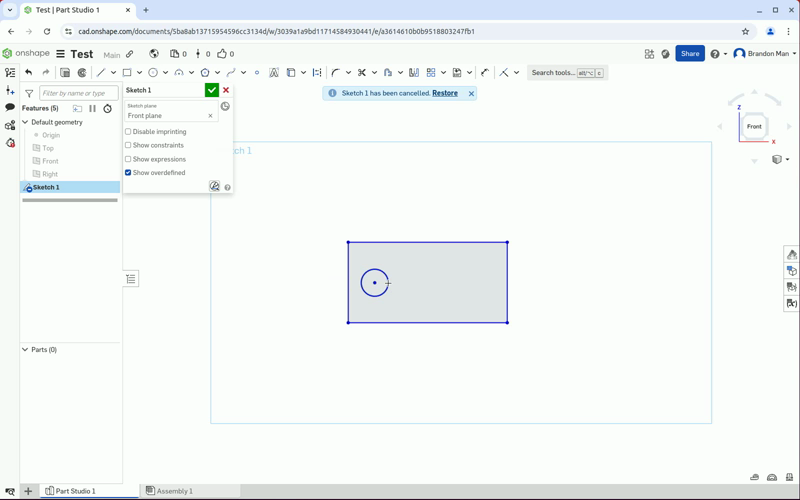
key_down(shift)
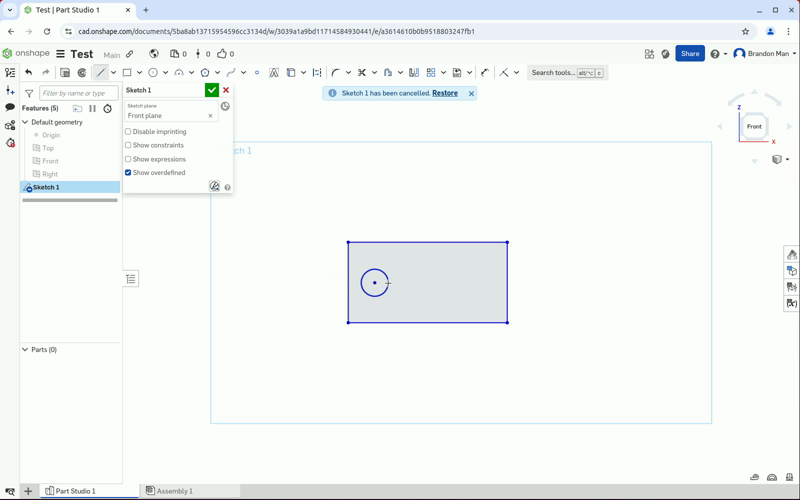
mouse_move(418, 292)
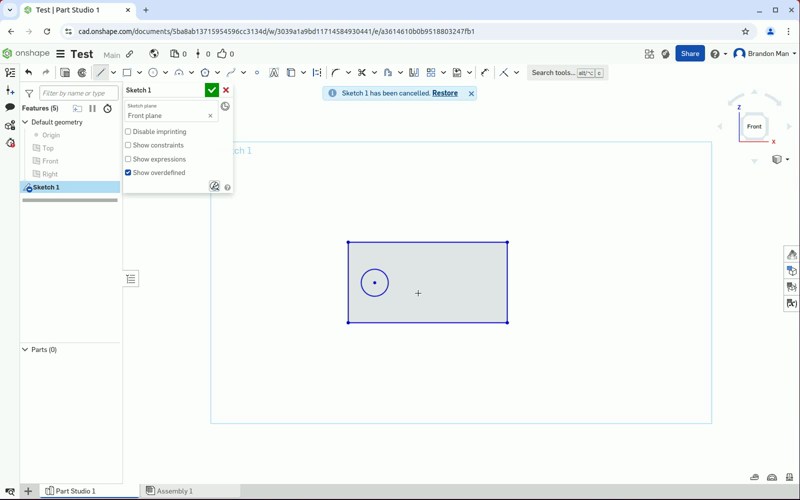
click(418, 292)
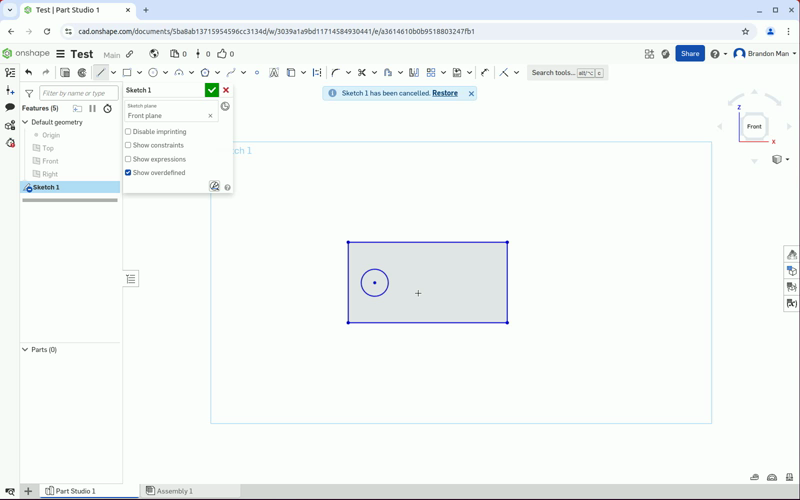
key_up(shift)
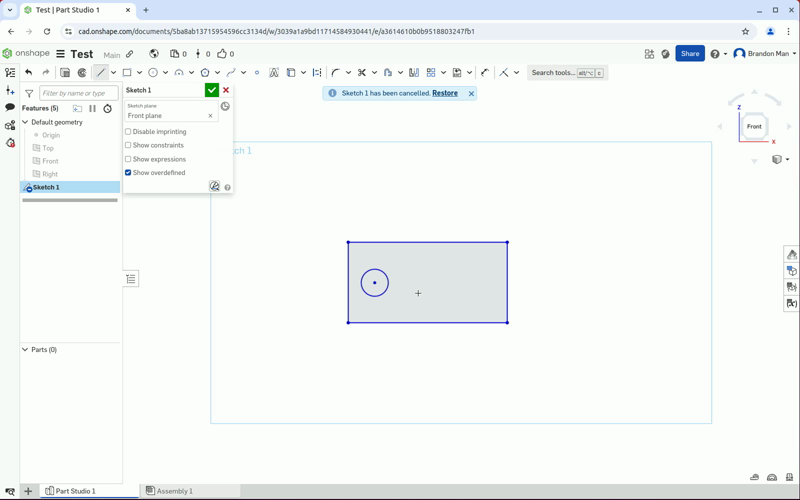
key_down(shift)
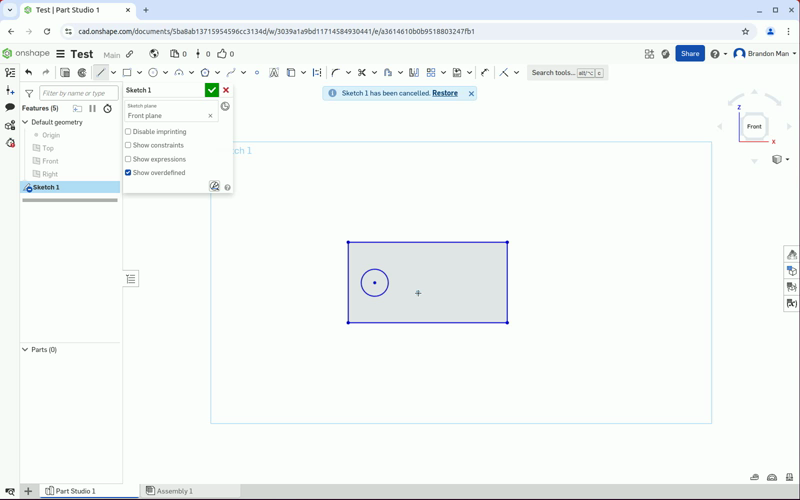
mouse_move(448, 292)
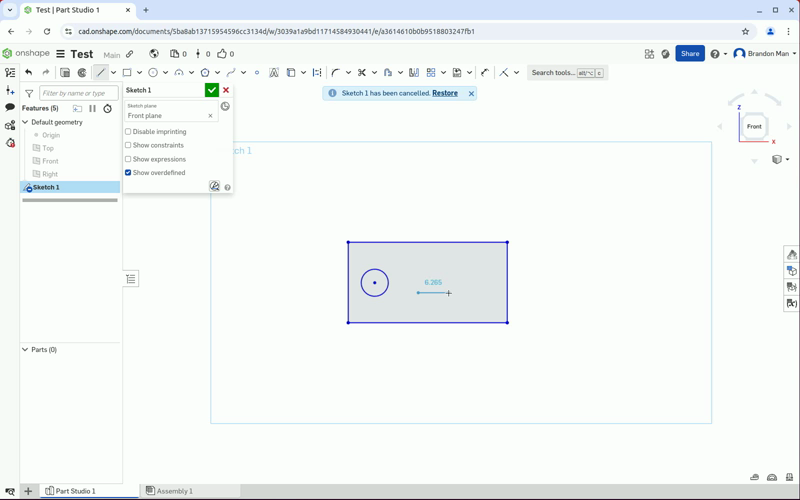
mouse_move(436, 292)
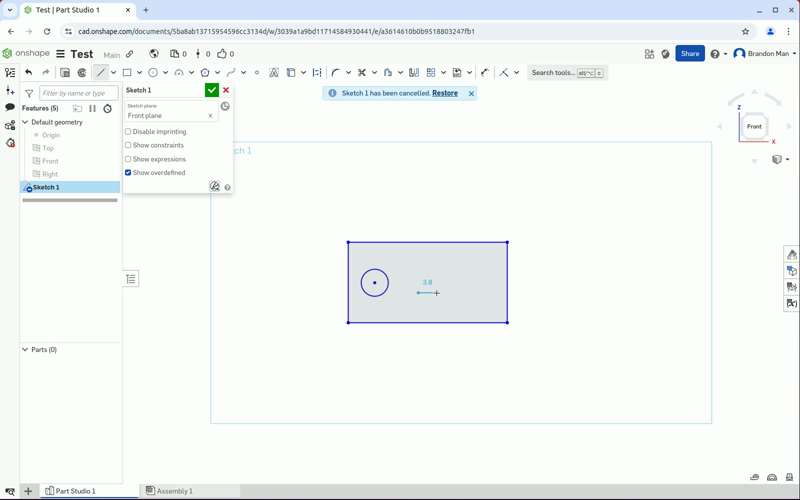
click(436, 292)
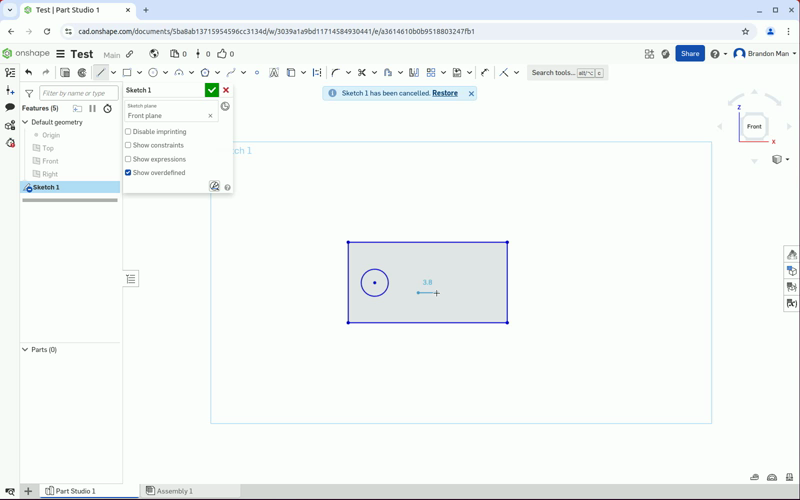
key_up(shift)
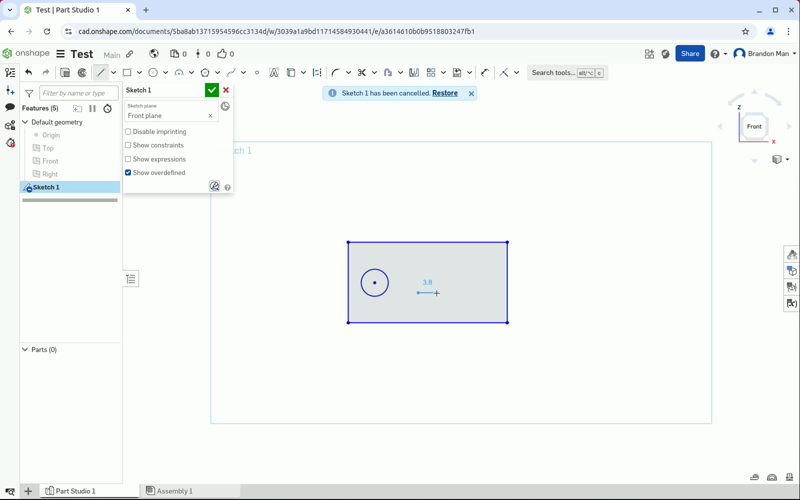
key_down(shift)
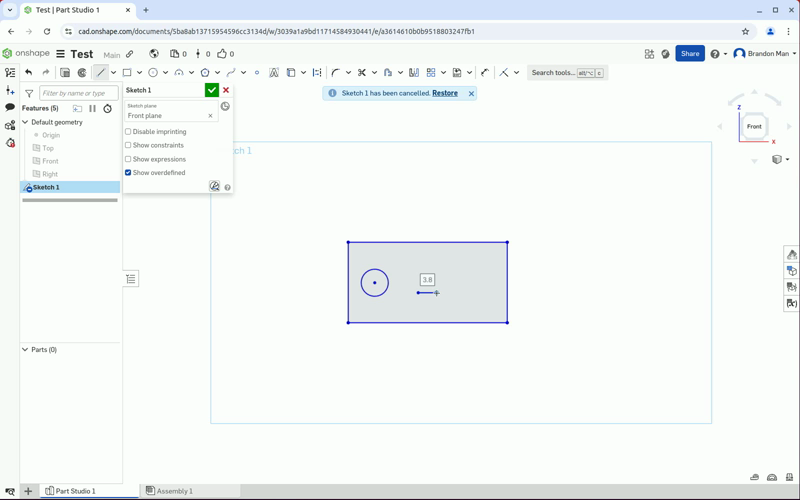
mouse_move(466, 292)
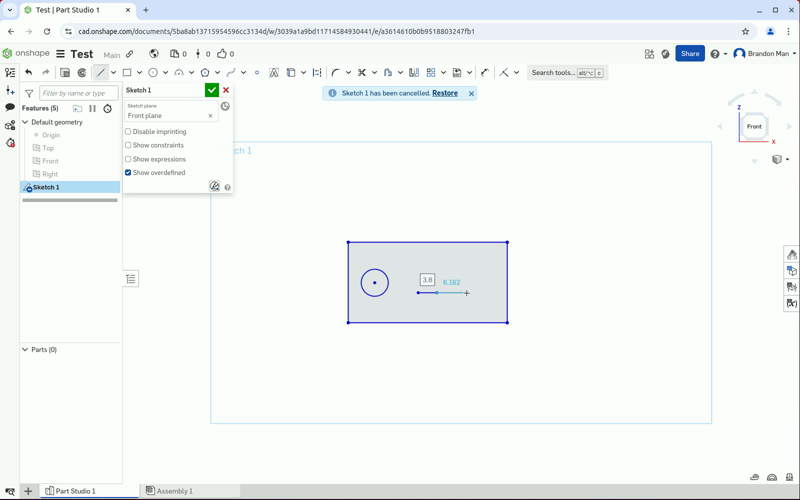
mouse_move(436, 282)
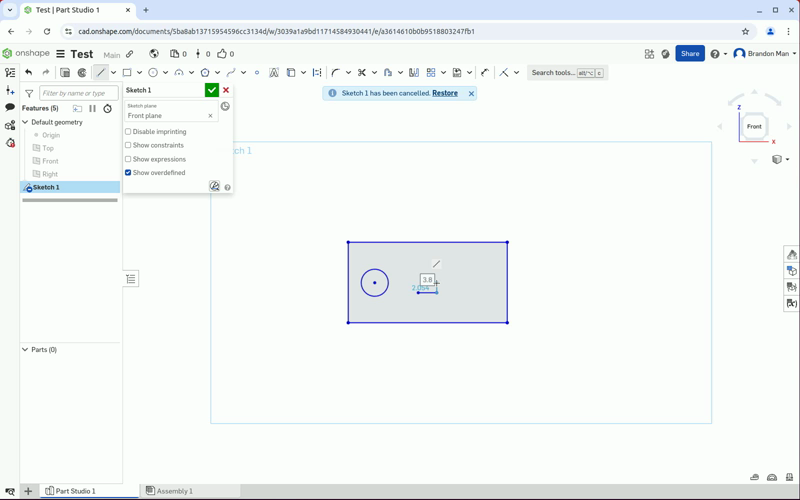
click(436, 282)
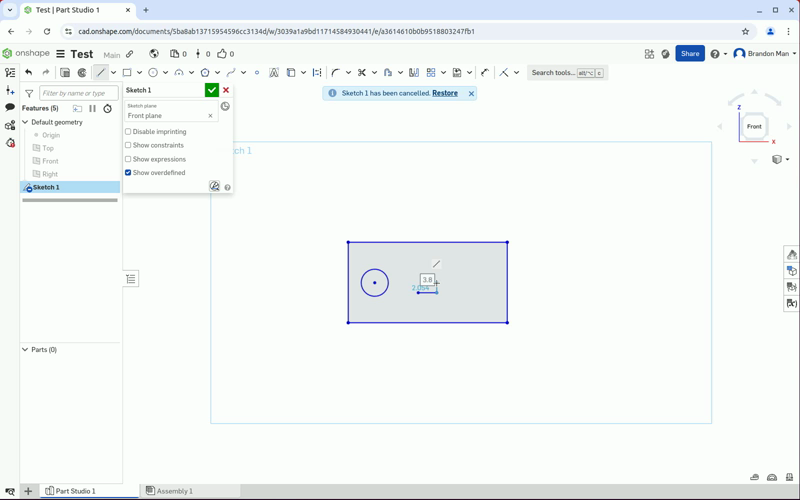
key_up(shift)
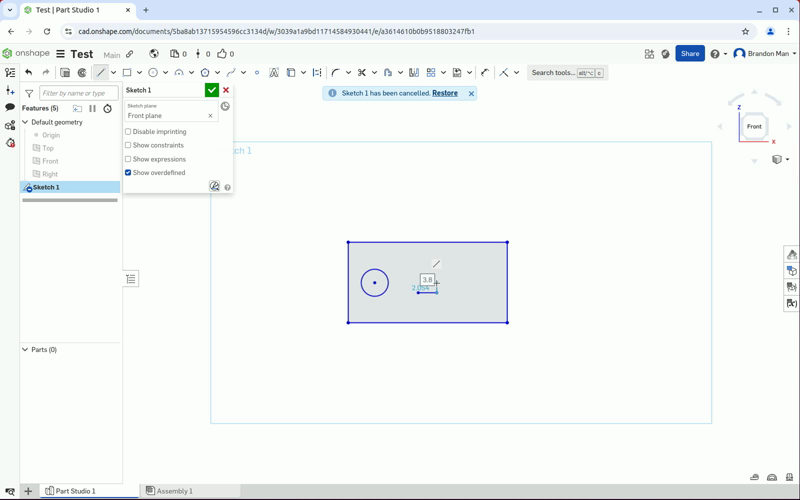
key_down(shift)
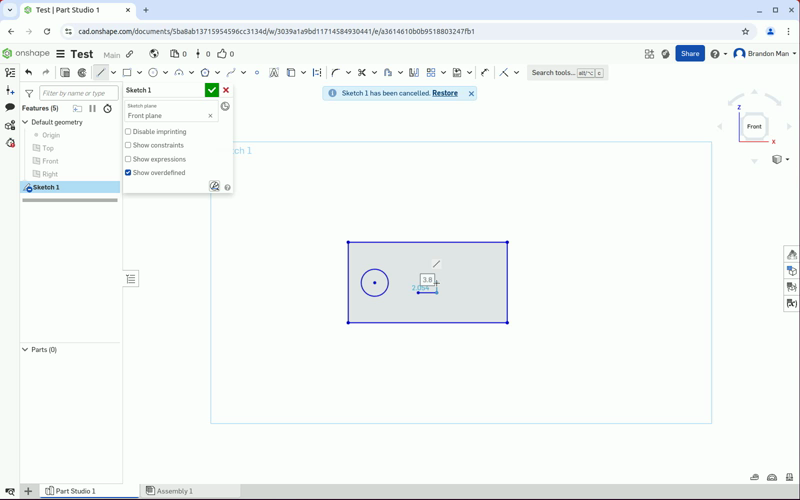
mouse_move(466, 282)
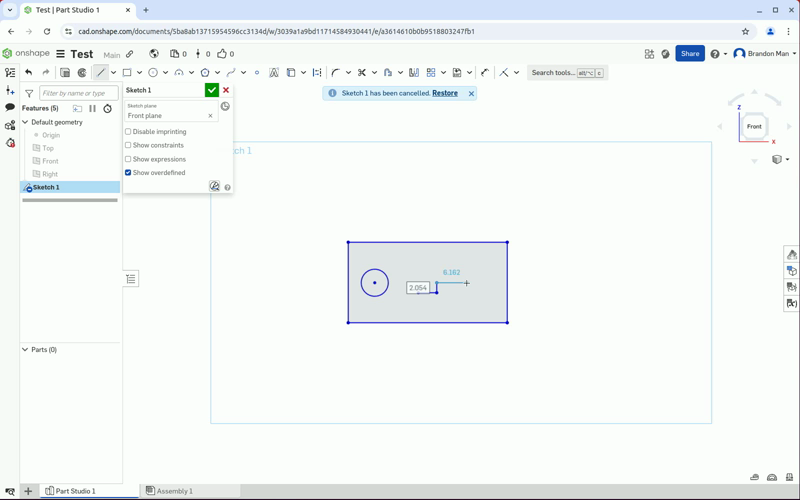
mouse_move(436, 272)
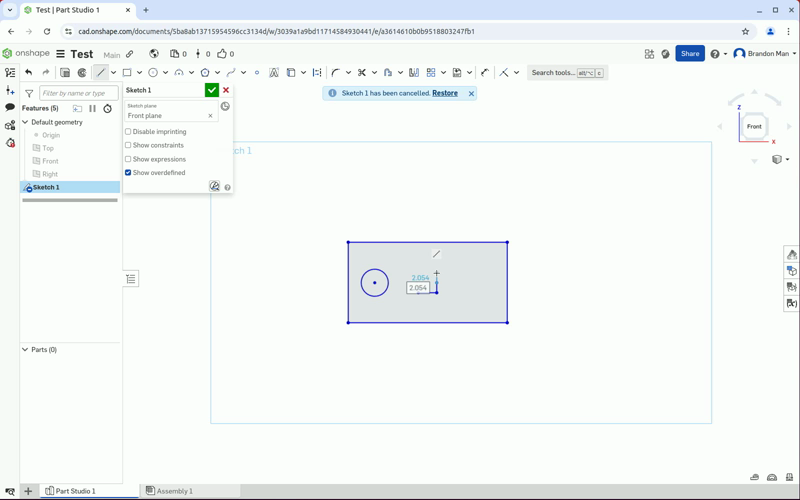
click(436, 272)
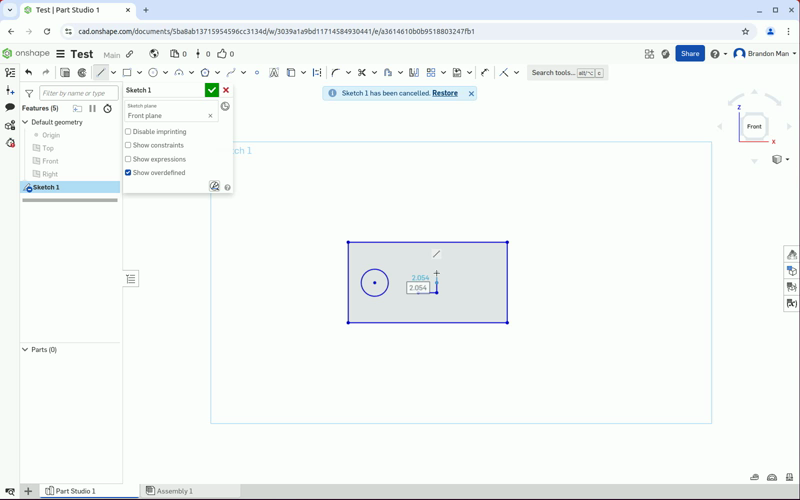
key_up(shift)
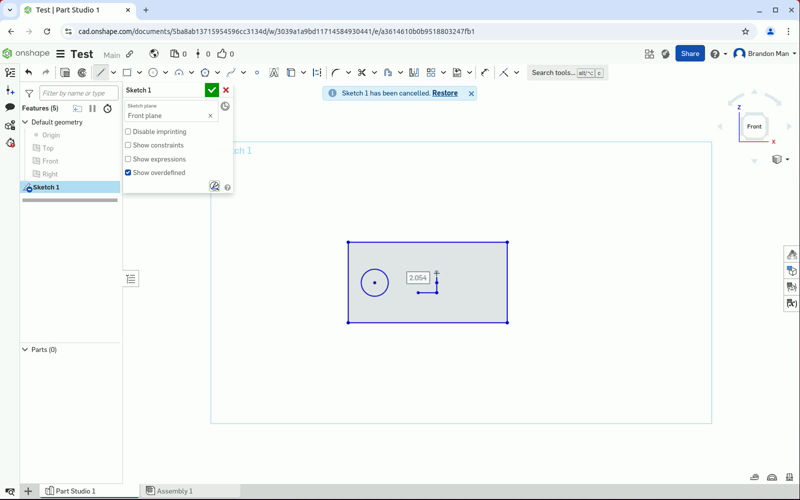
key_down(shift)
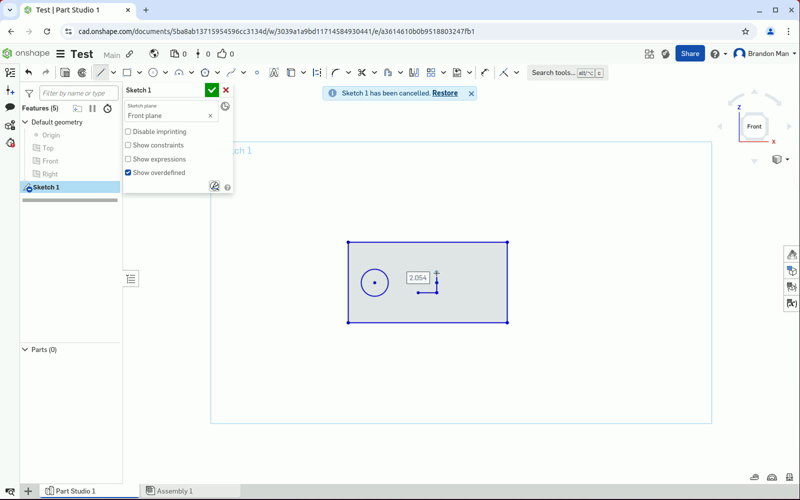
mouse_move(466, 272)
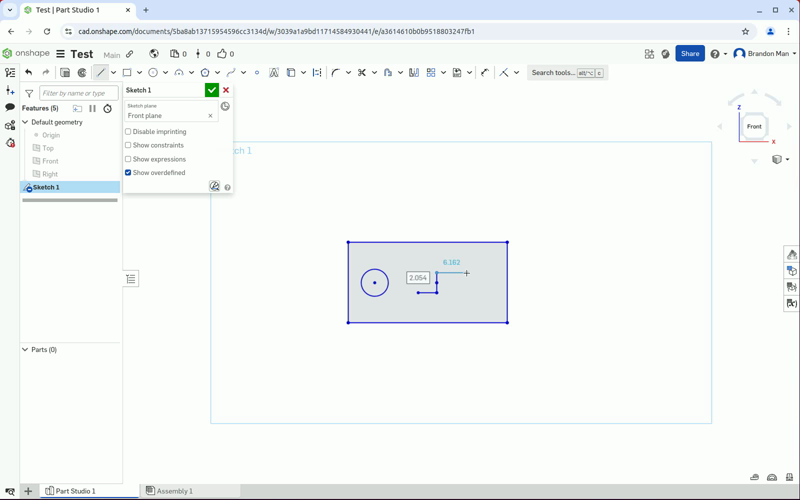
mouse_move(418, 272)
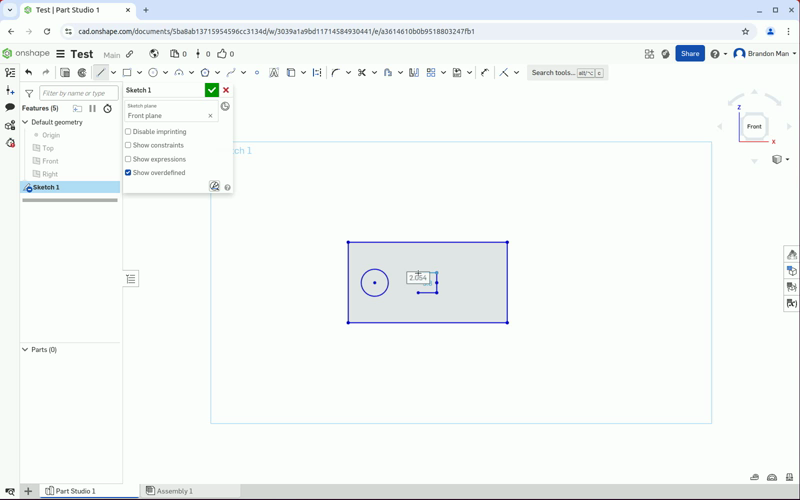
click(418, 272)
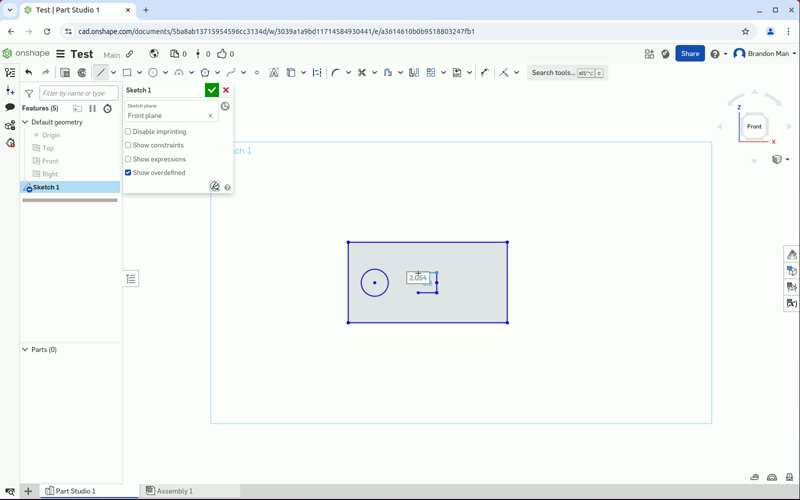
key_up(shift)
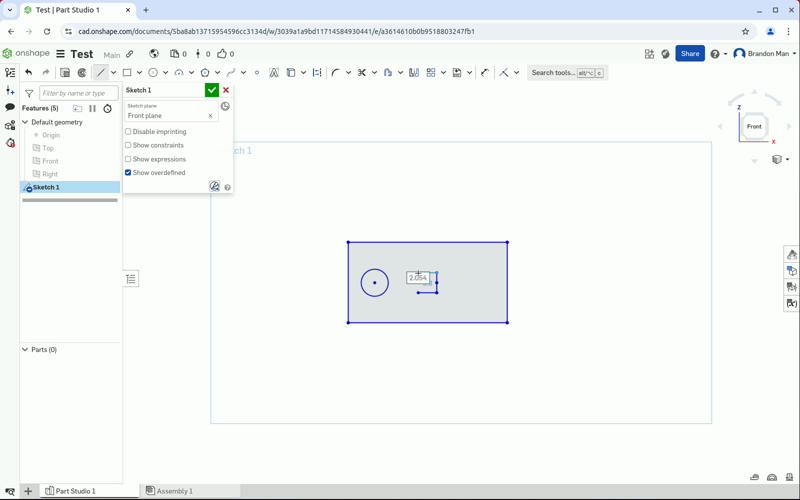
key_down(shift)
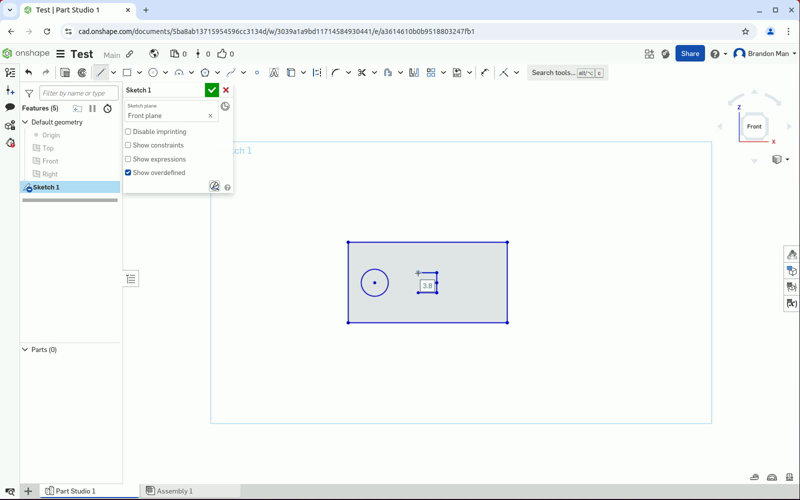
mouse_move(448, 272)
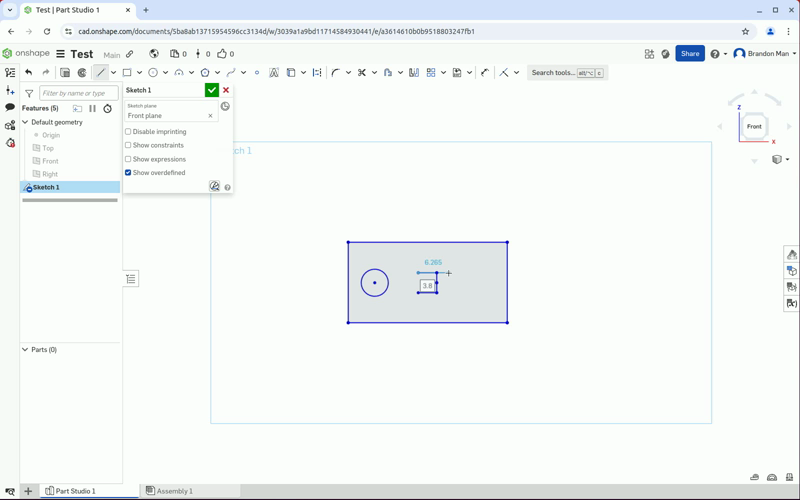
mouse_move(418, 282)
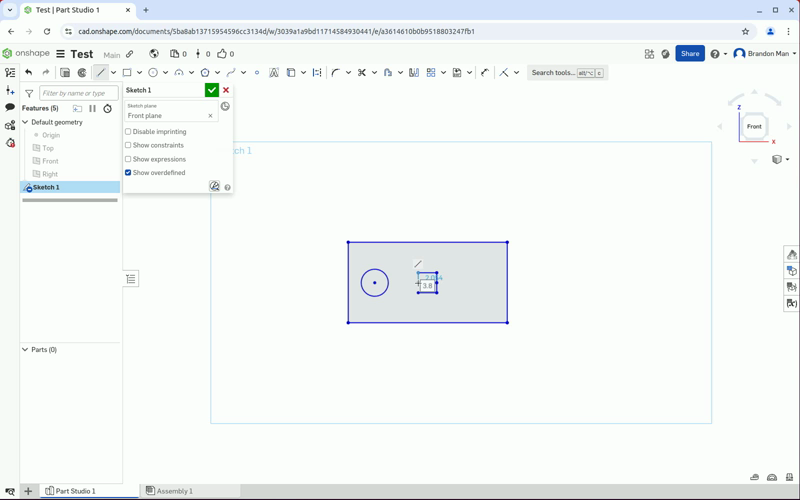
click(418, 282)
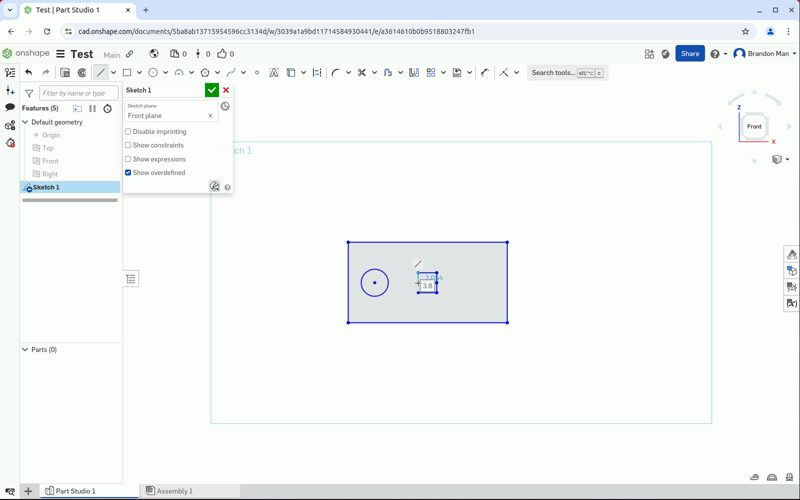
key_up(shift)
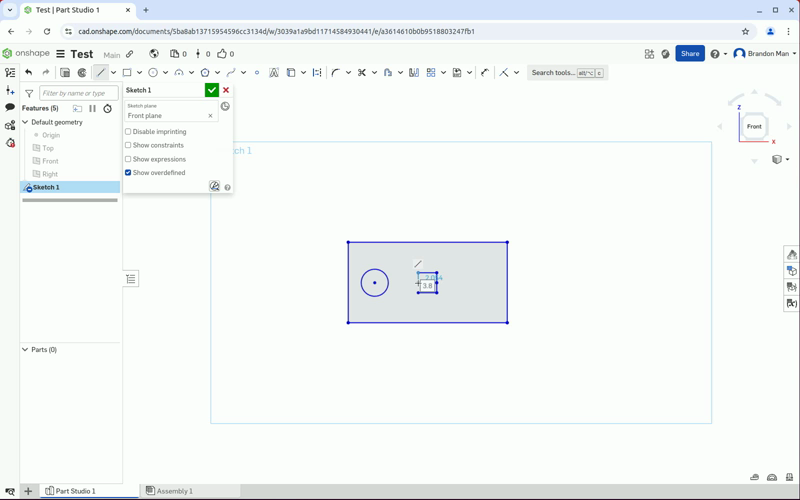
mouse_move(448, 282)
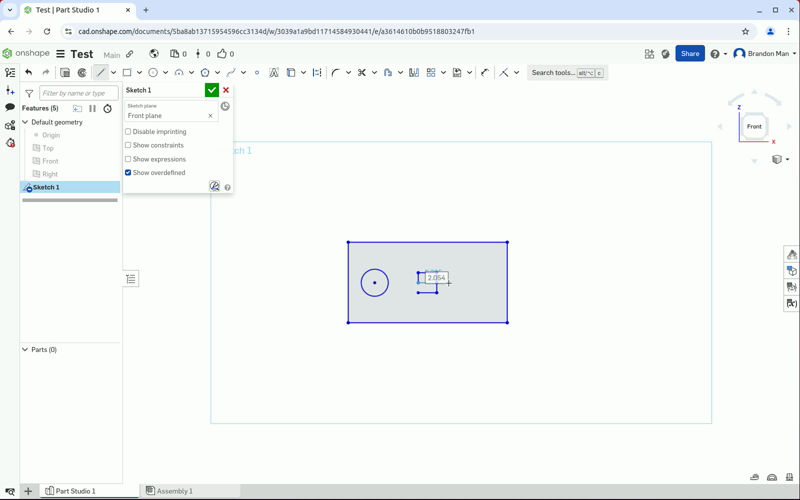
key_down(shift)
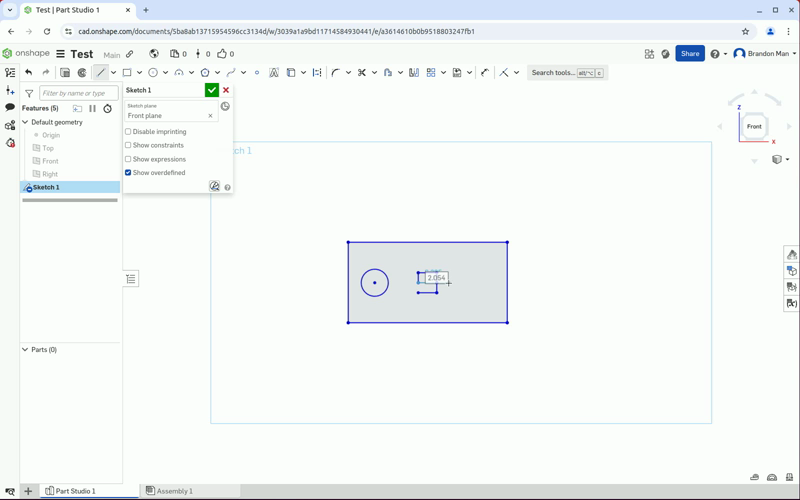
mouse_move(418, 292)
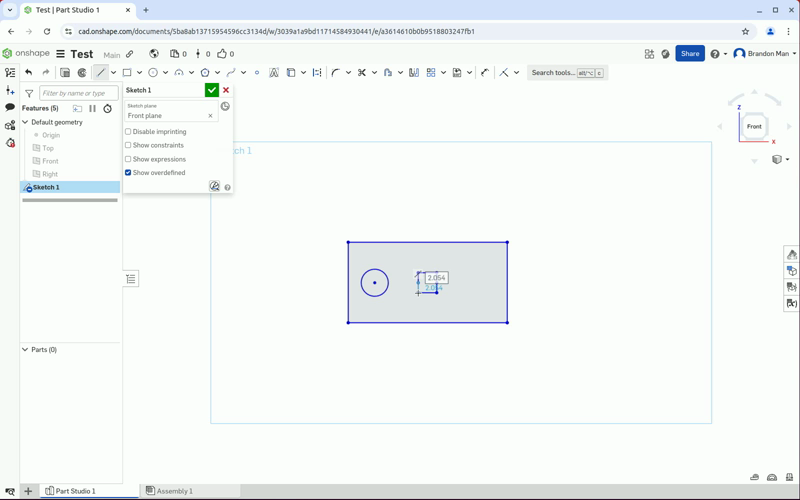
key_up(shift)
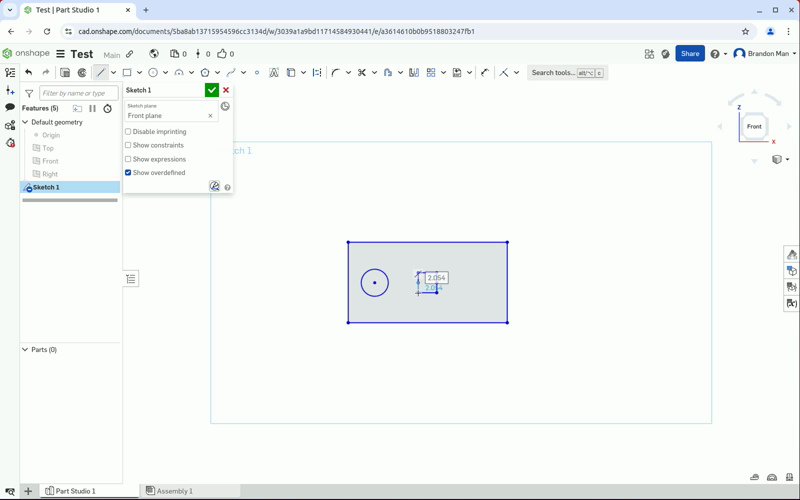
click(418, 292)
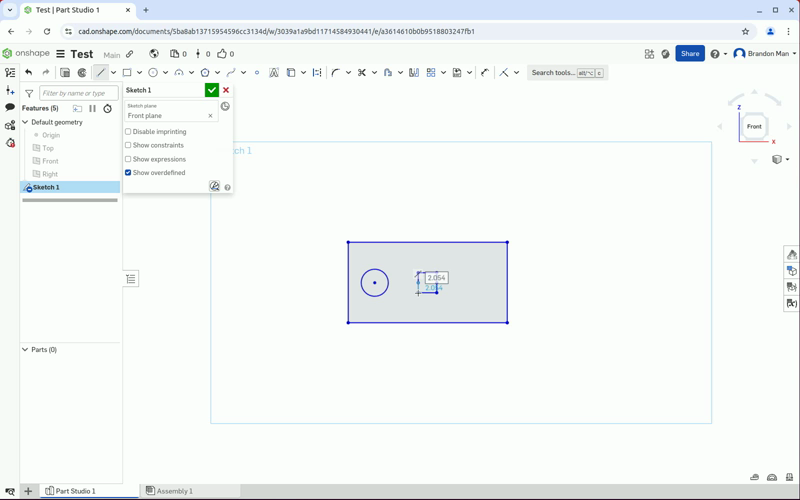
key(esc)
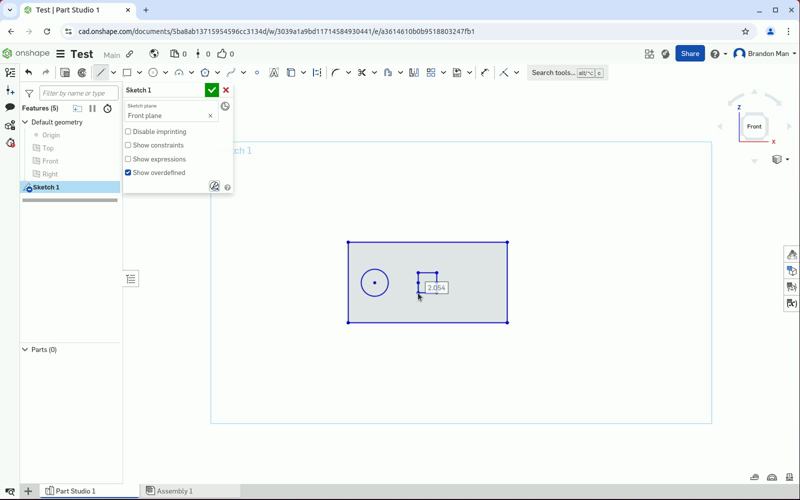
key(l)
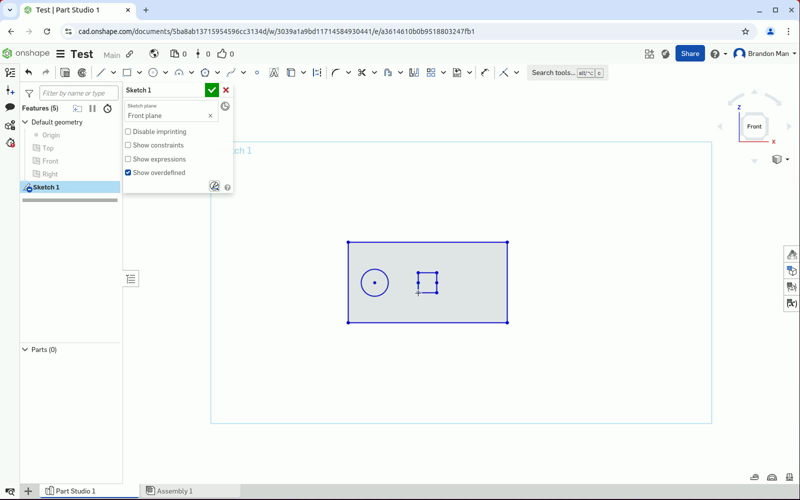
key_down(shift)
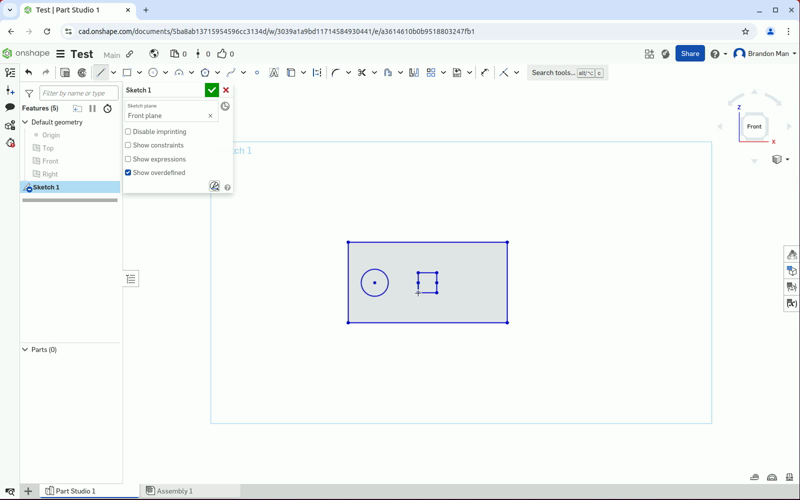
mouse_move(453, 306)
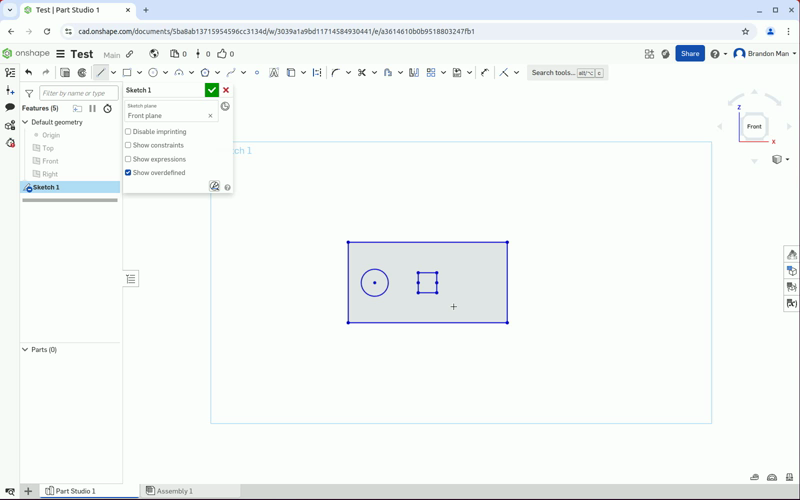
click(453, 306)
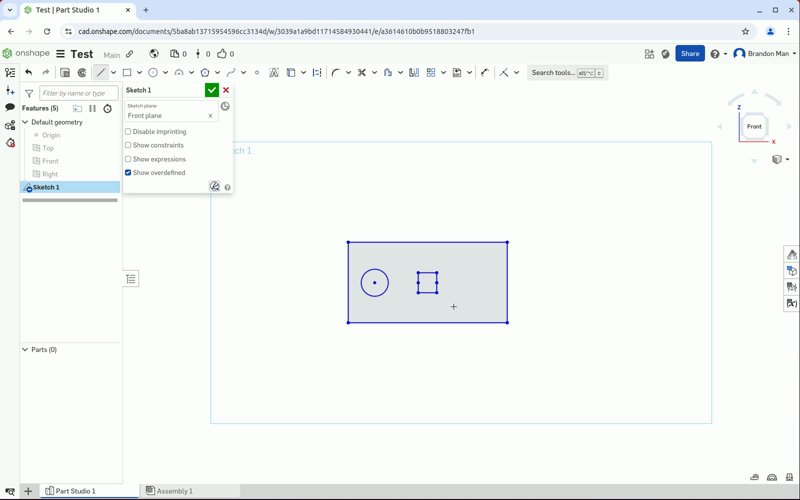
key_up(shift)
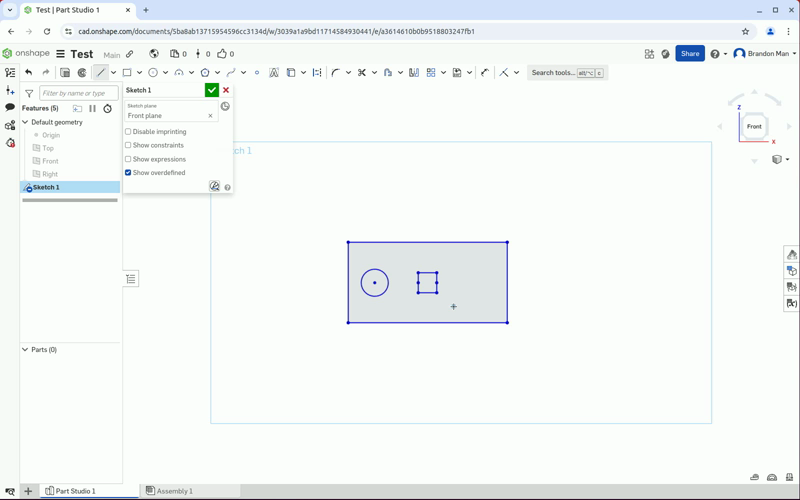
key_down(shift)
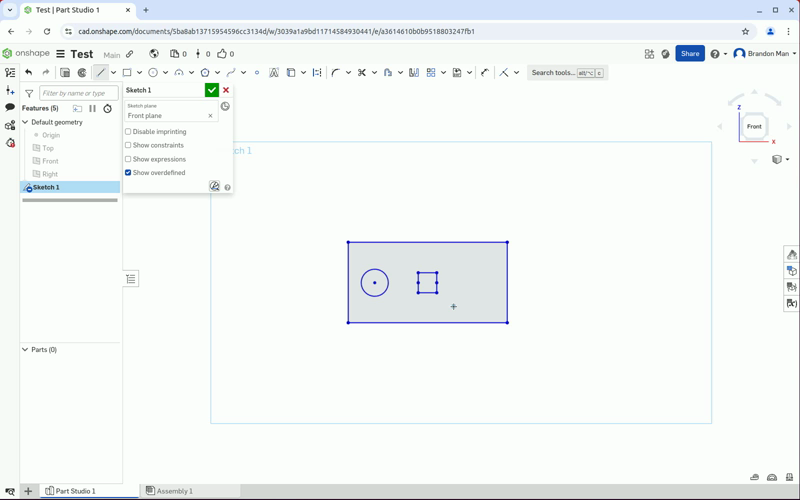
mouse_move(483, 306)
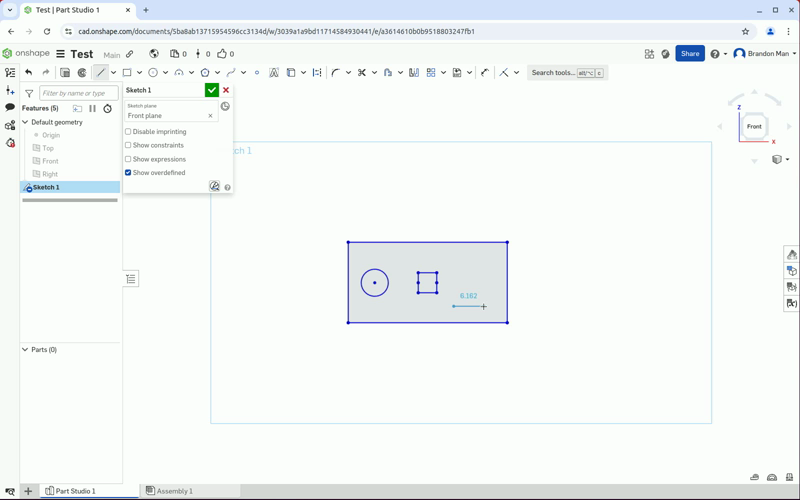
mouse_move(480, 306)
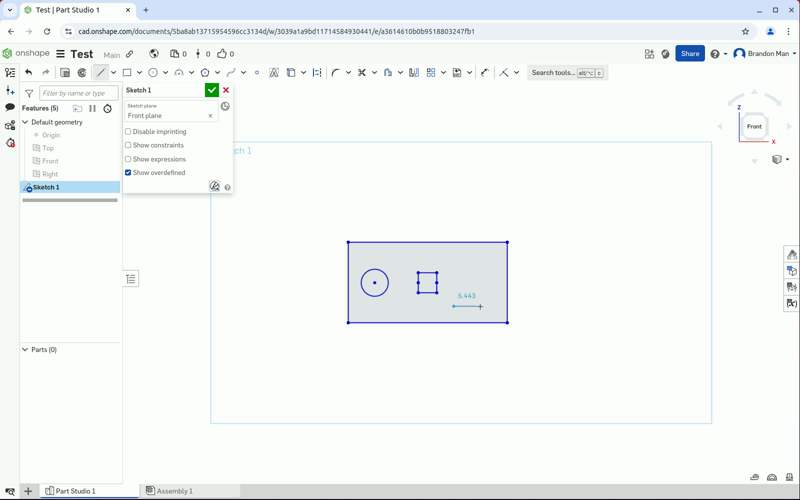
click(480, 306)
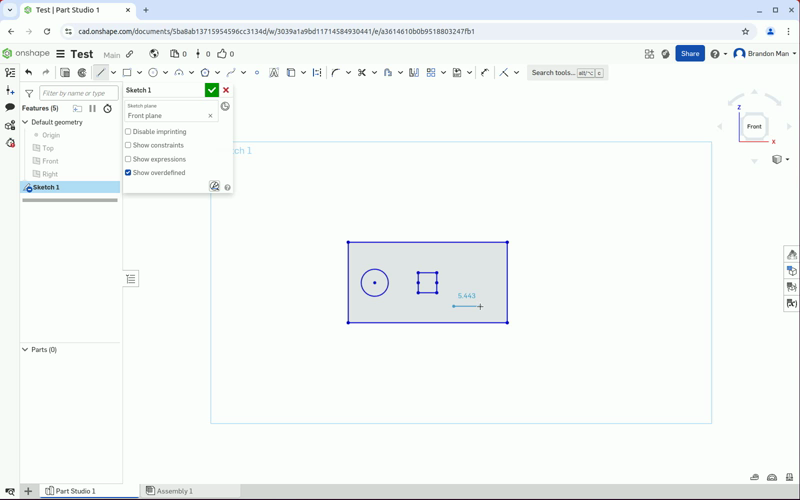
key_up(shift)
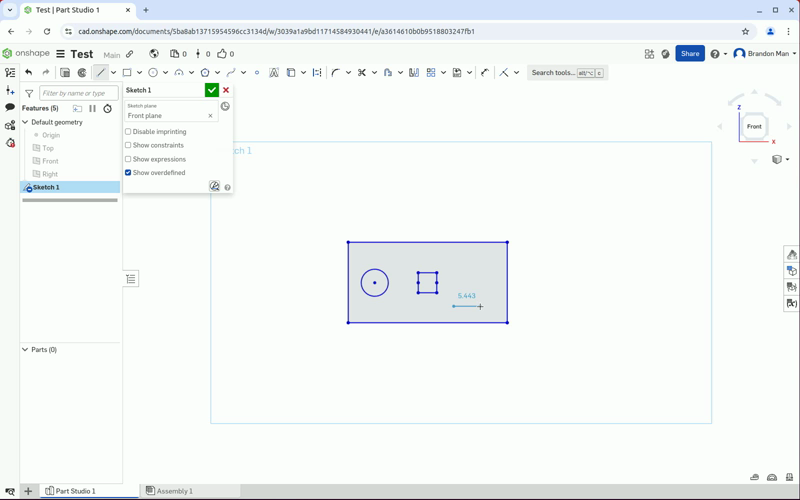
key_down(shift)
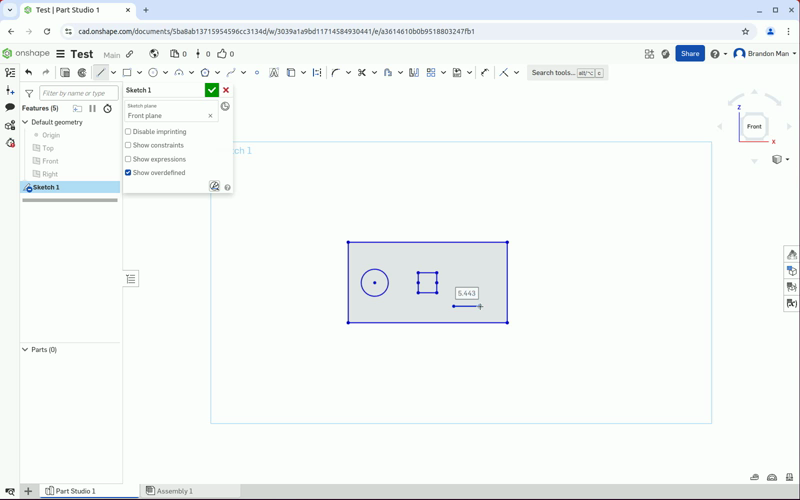
mouse_move(510, 306)
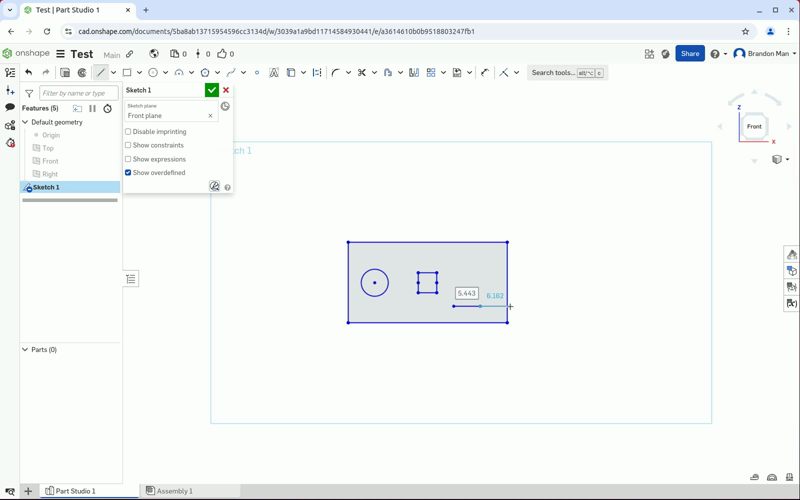
mouse_move(467, 282)
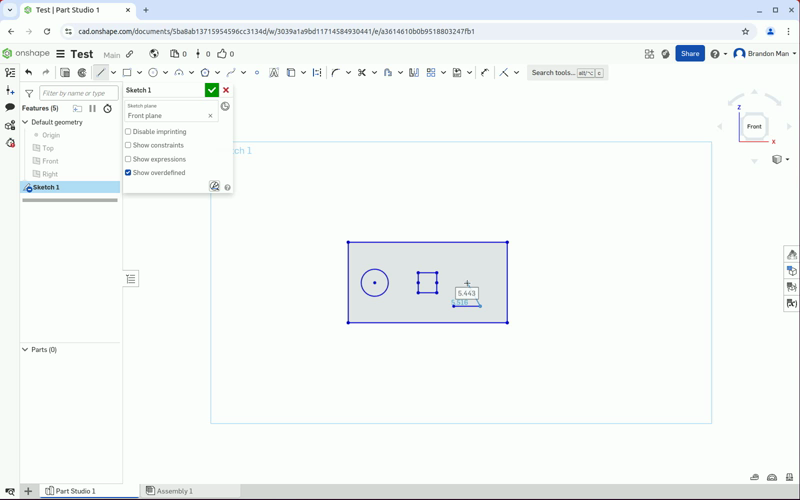
click(467, 282)
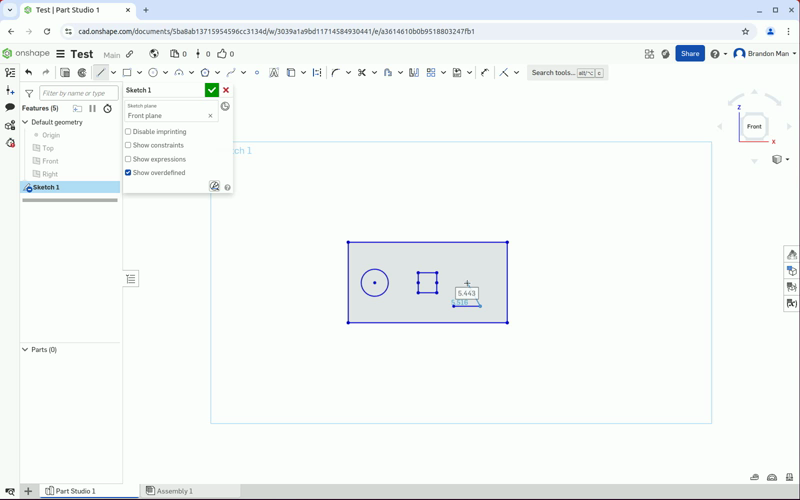
key_up(shift)
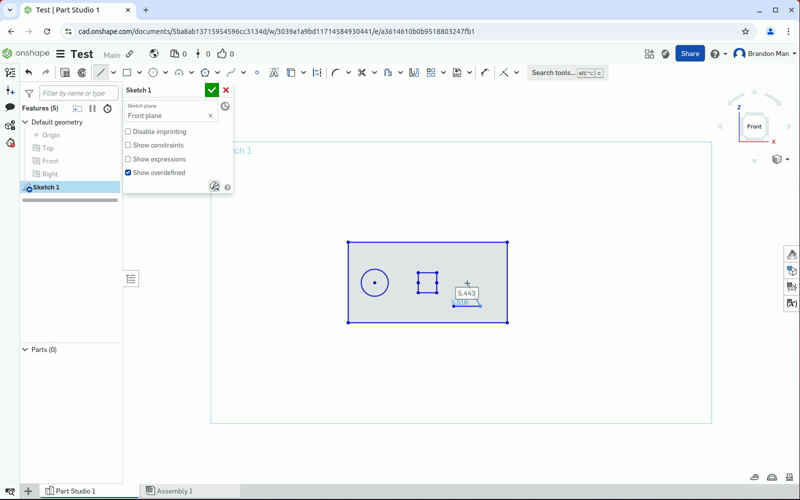
mouse_move(497, 282)
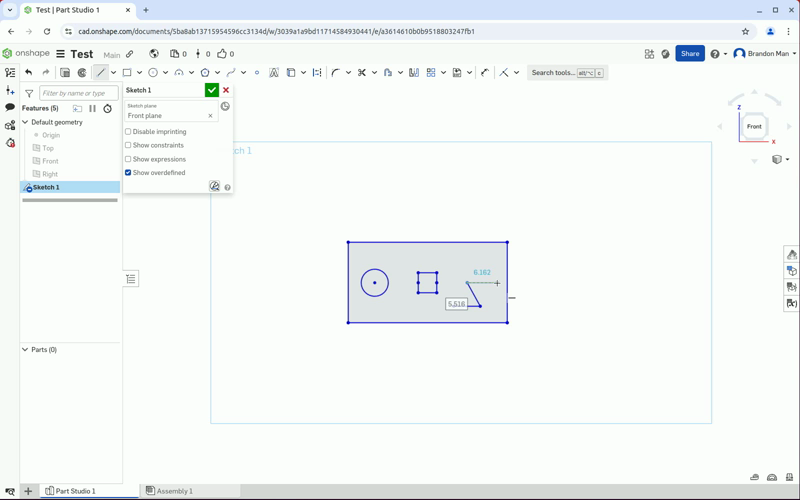
key_down(shift)
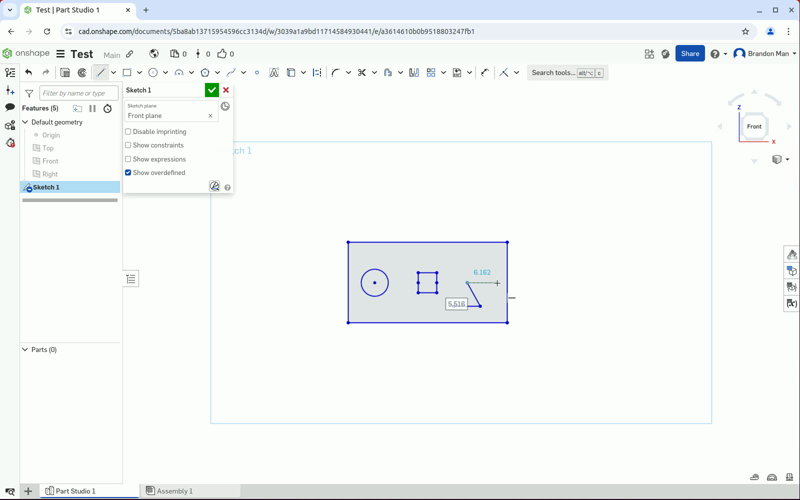
mouse_move(453, 306)
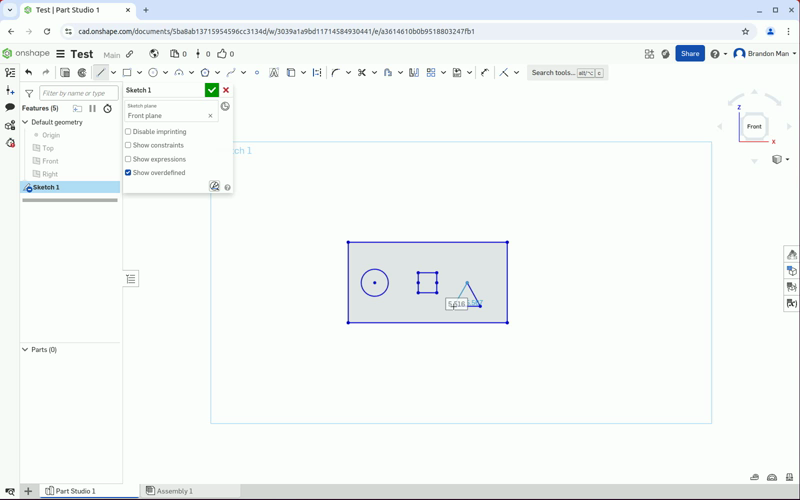
key_up(shift)
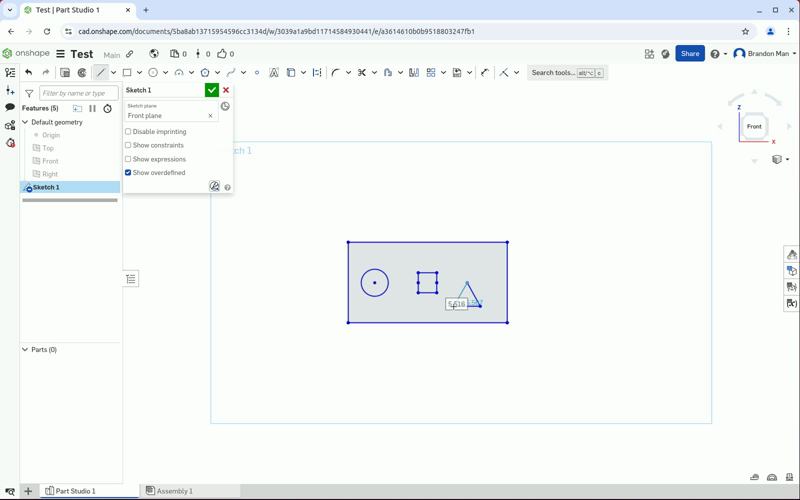
click(453, 306)
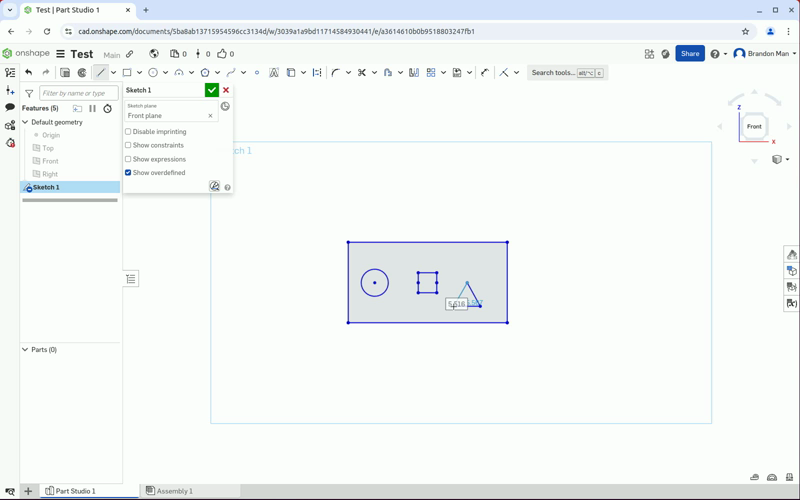
key(esc)
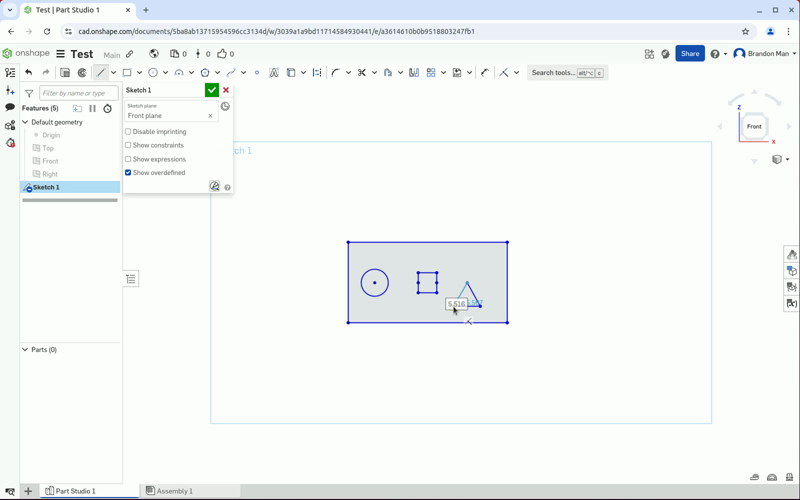
mouse_move(404, 270)
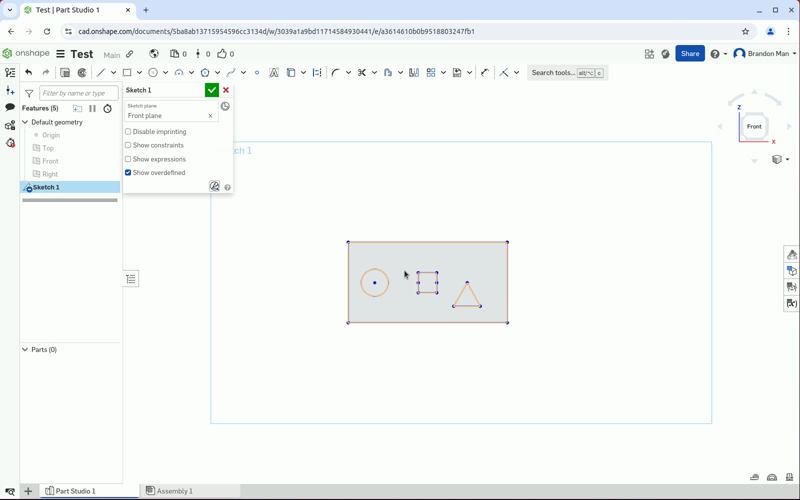
click(404, 270)
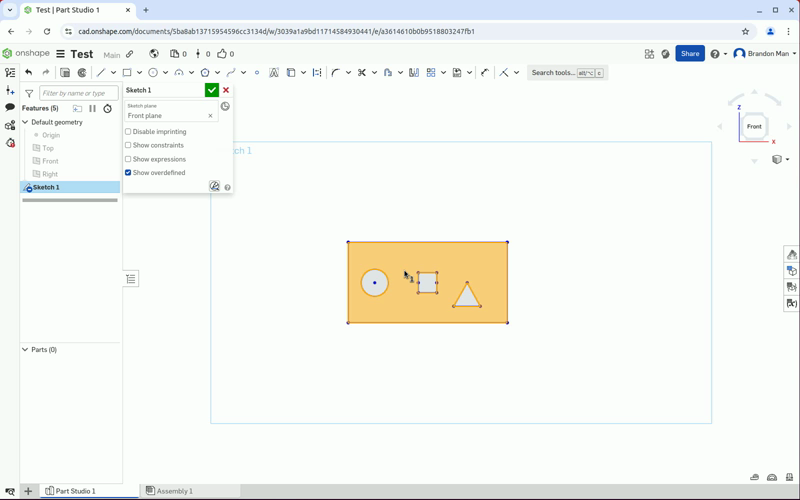
mouse_move(73, 352)
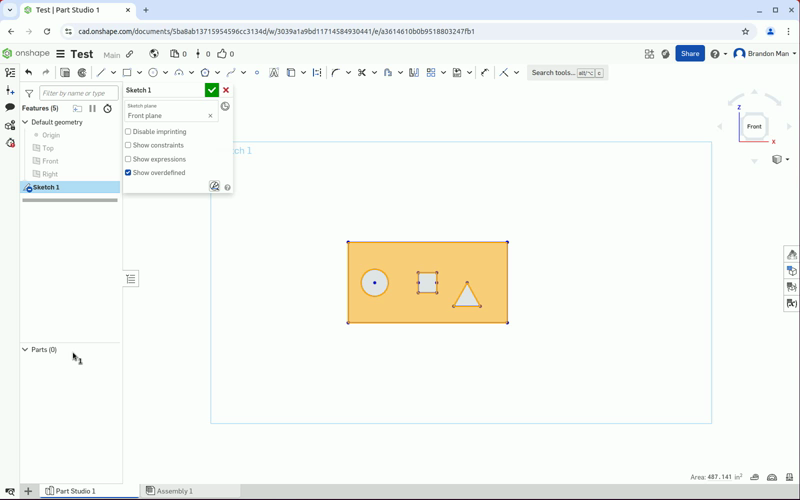
key(shift+y)
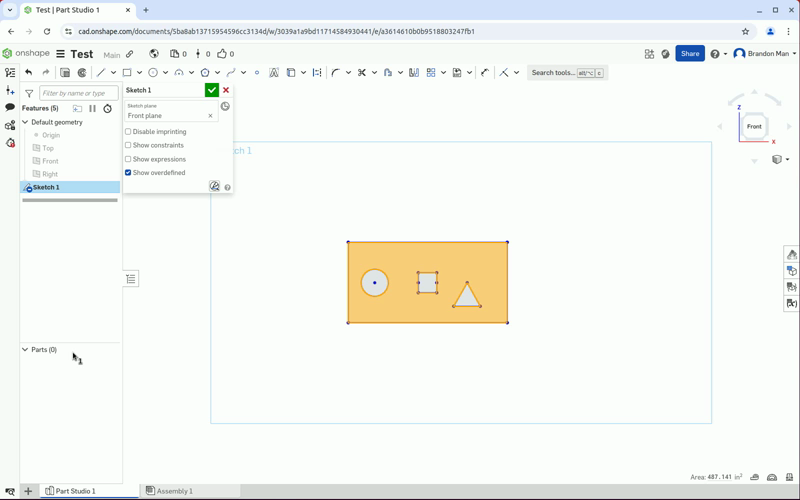
key(shift+e)
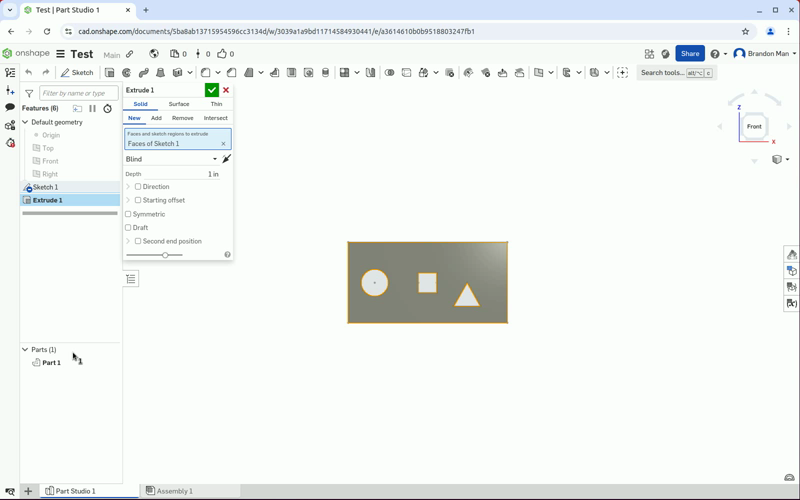
mouse_move(143, 106)
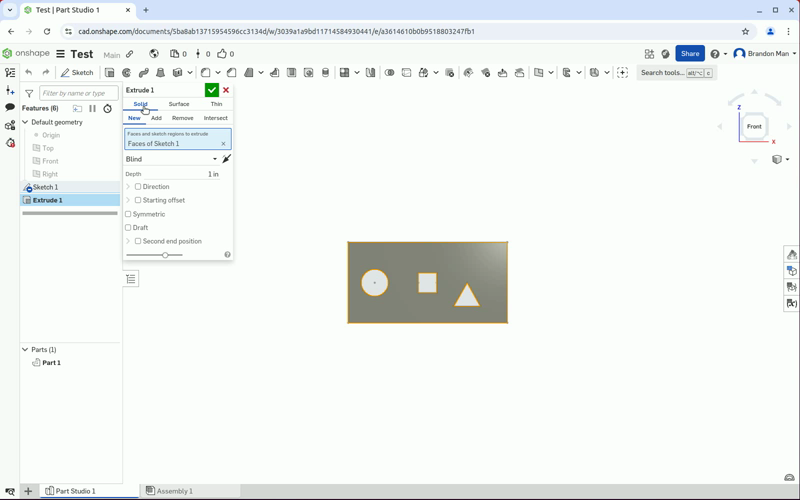
click(143, 106)
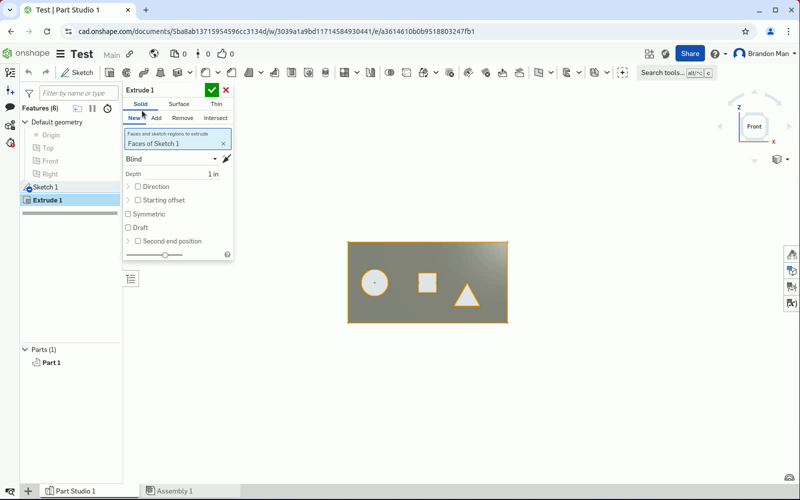
mouse_move(137, 120)
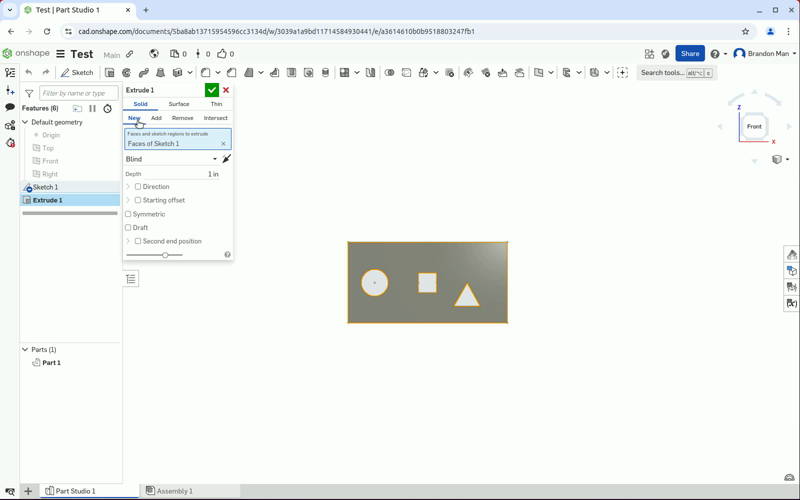
click(137, 120)
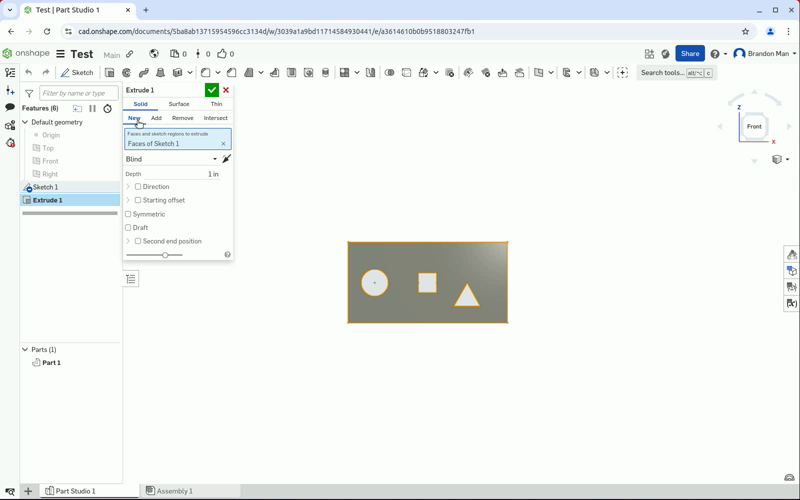
key(tab, 4)
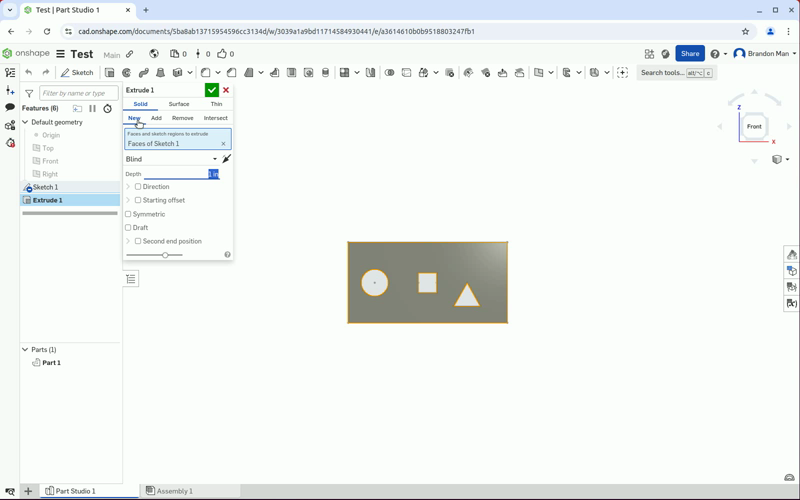
text(-4.333)
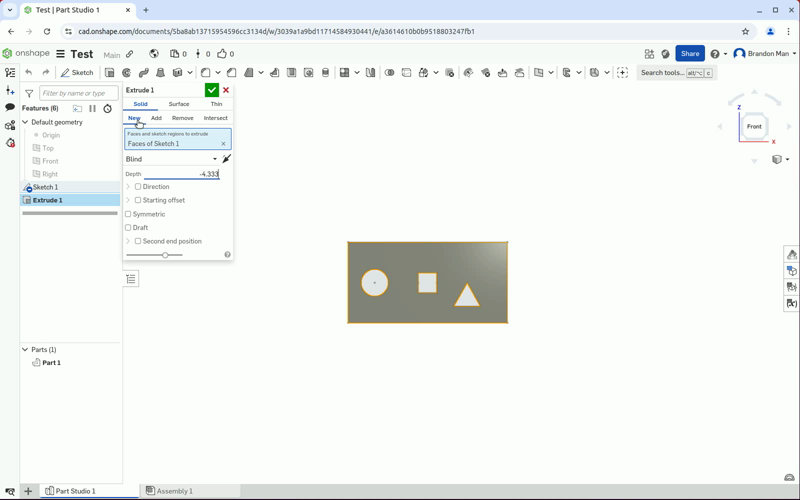
key(enter)
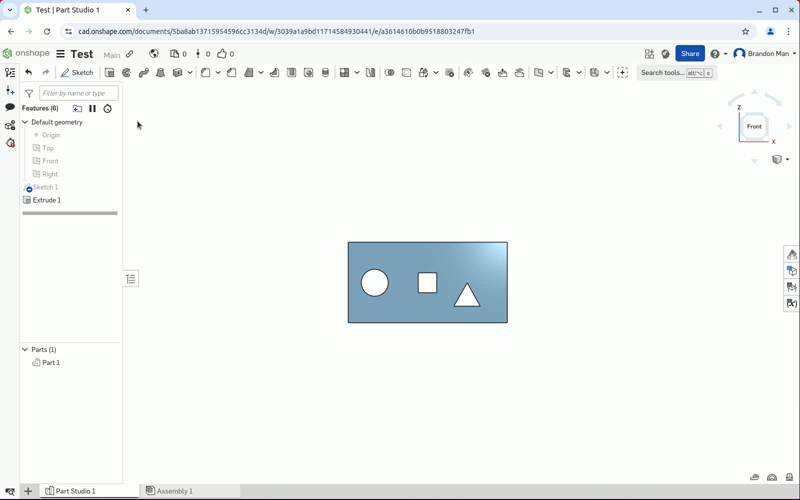
key(shift+h)
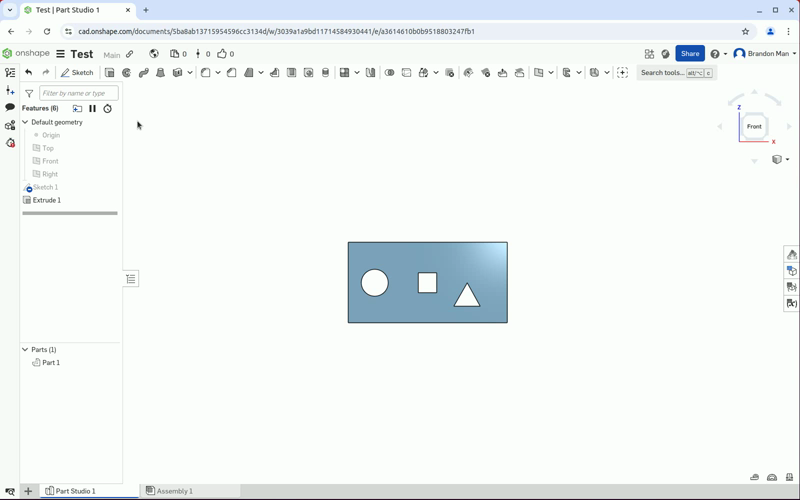
key(shift+h)
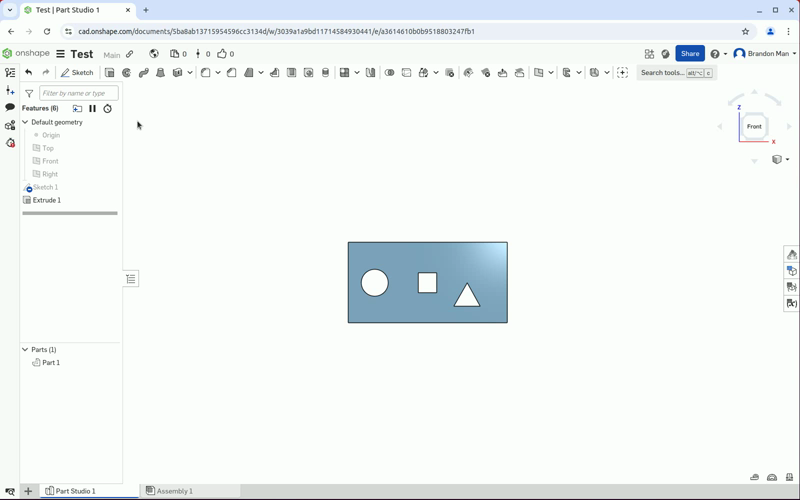
mouse_move(73, 189)
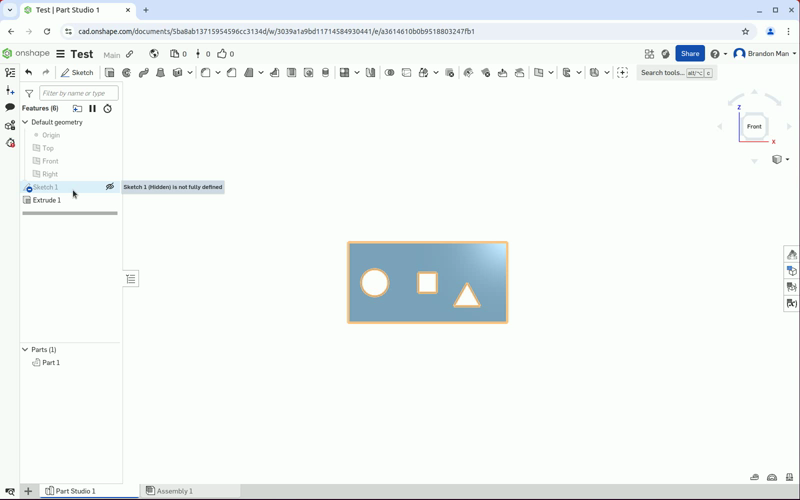
click(73, 189)
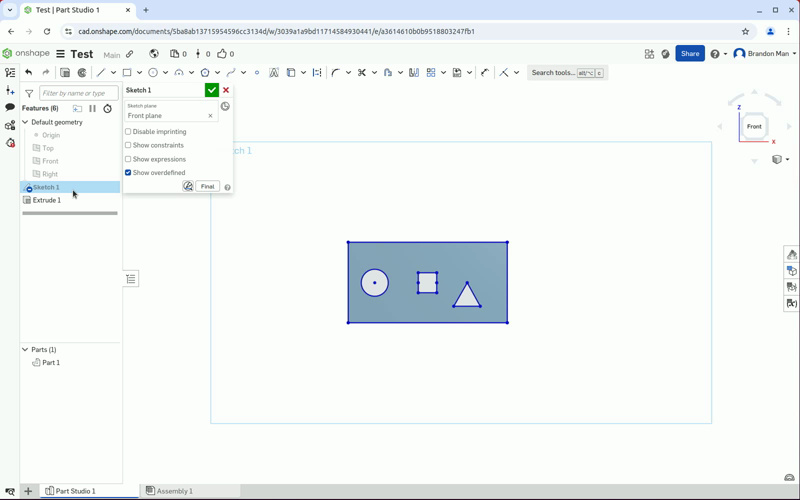
mouse_move(229, 92)
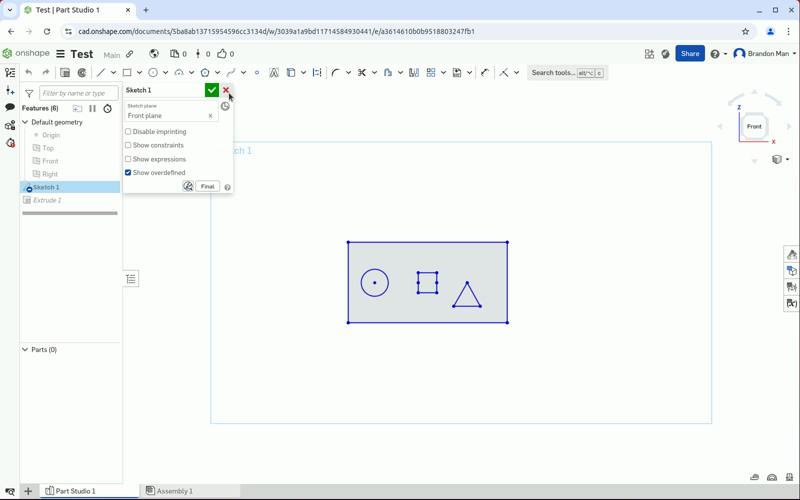
click(229, 92)
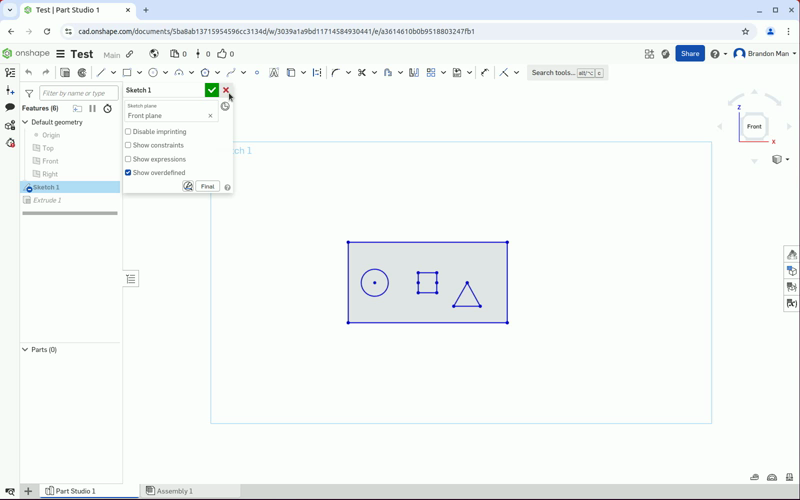
key(shift+s)
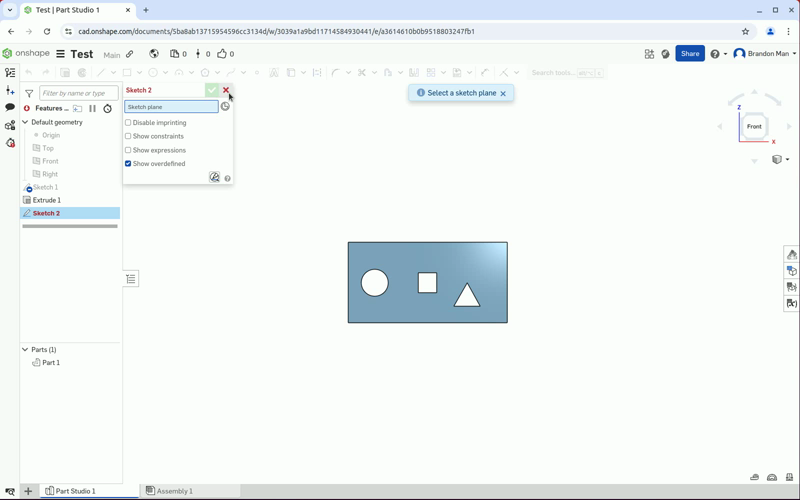
mouse_move(73, 163)
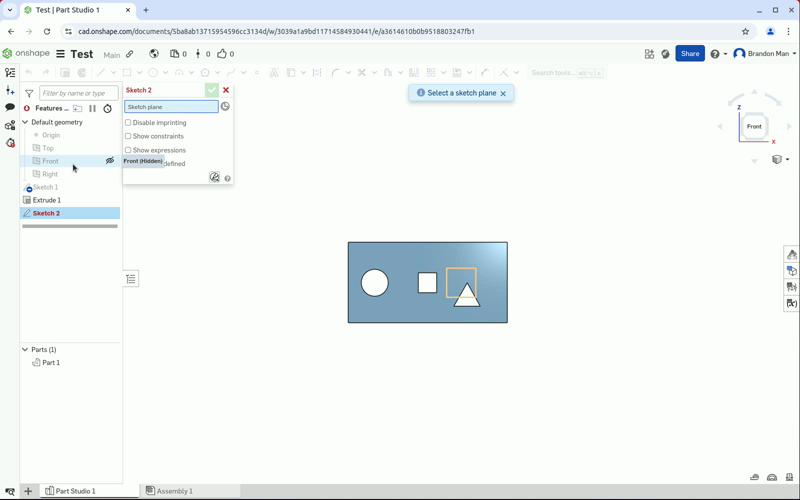
click(73, 163)
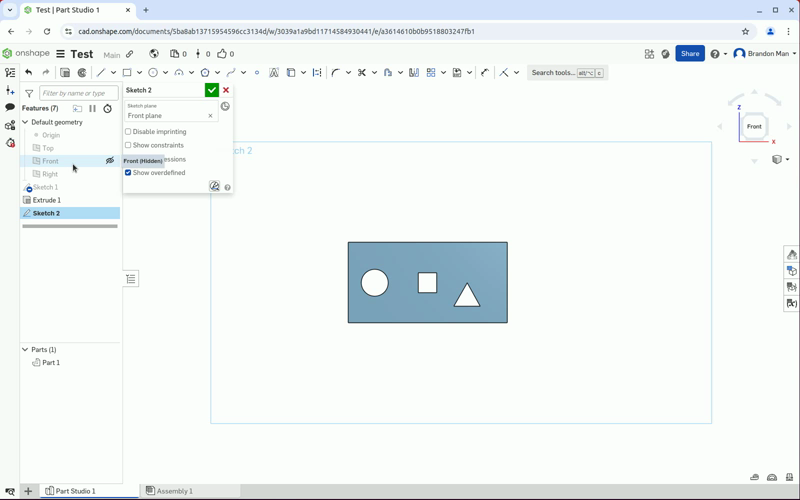
mouse_move(73, 352)
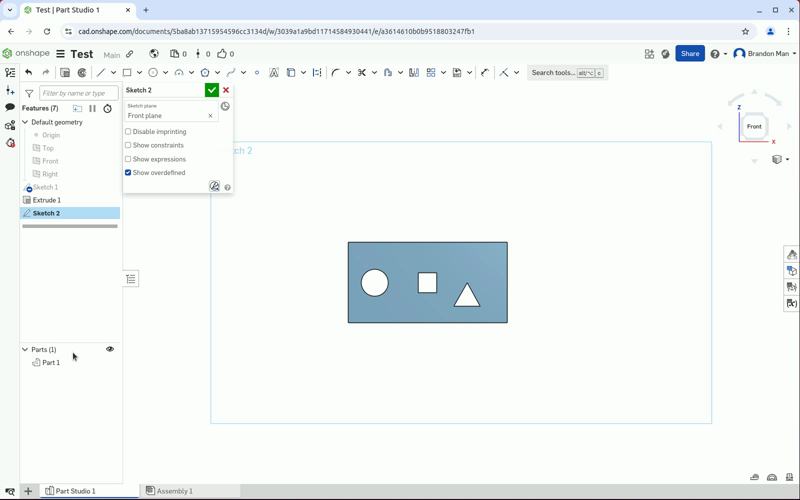
key(y)
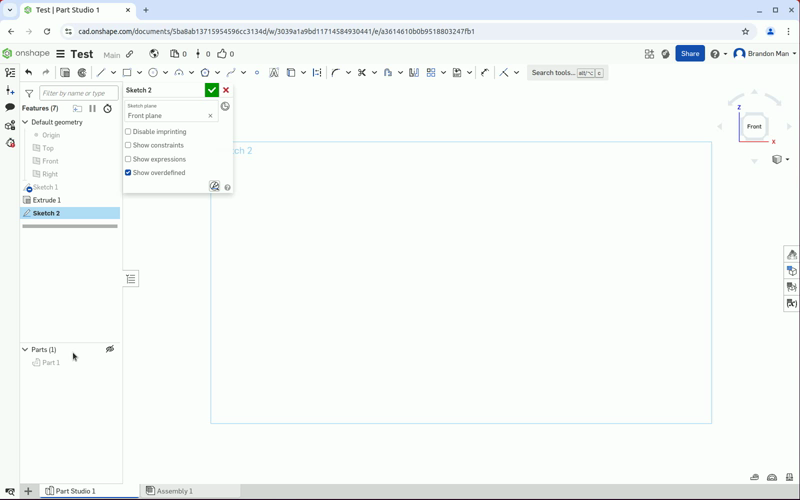
key(l)
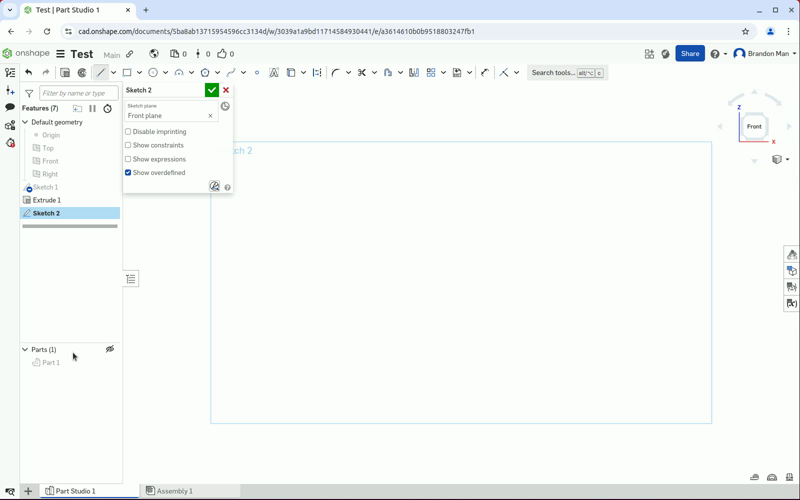
key_down(shift)
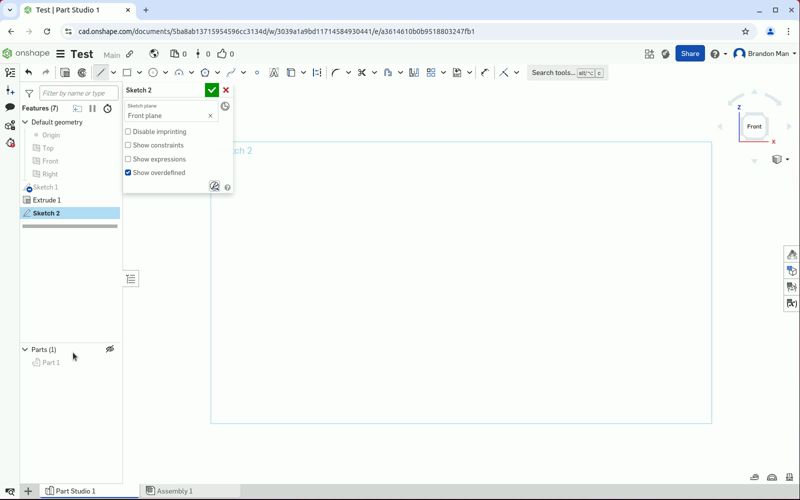
mouse_move(417, 292)
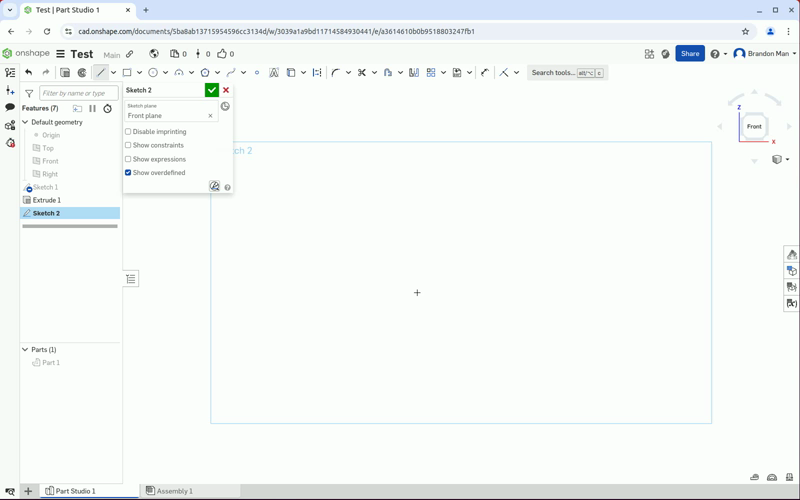
click(417, 292)
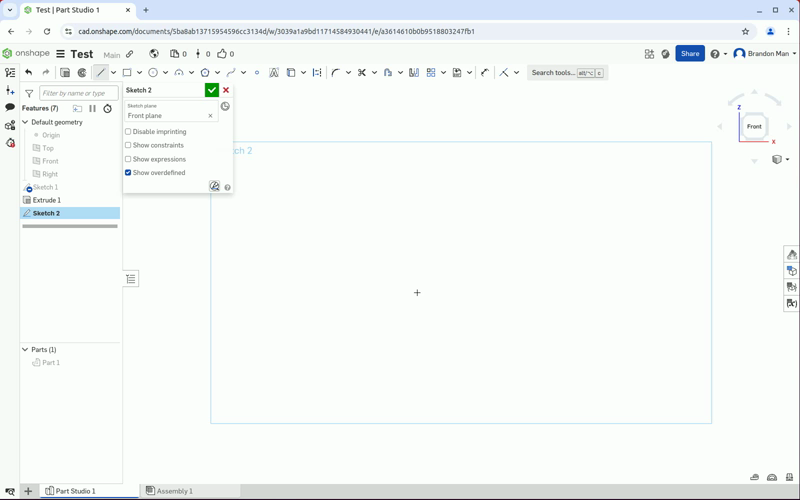
key_up(shift)
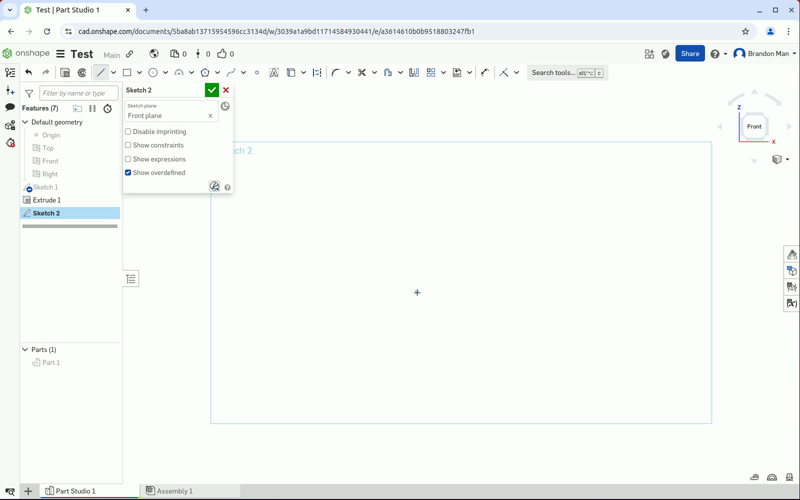
key_down(shift)
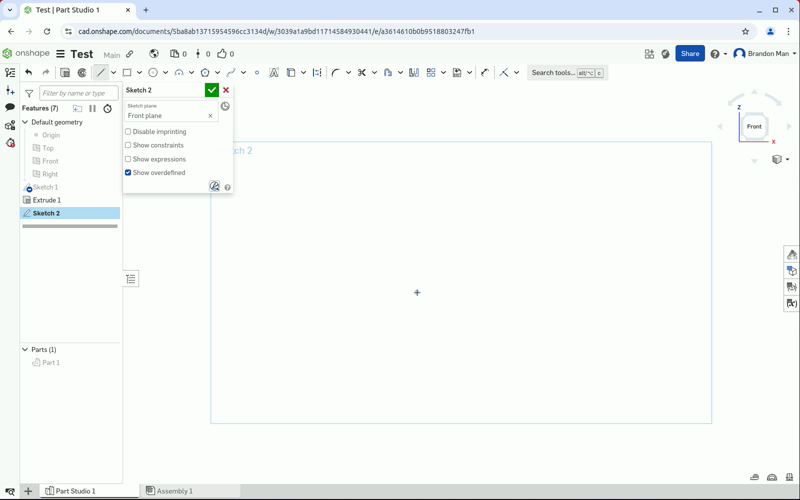
mouse_move(447, 292)
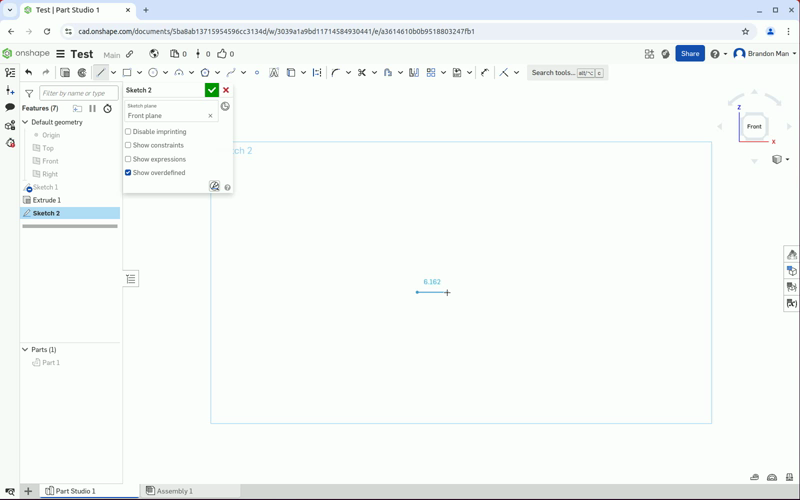
mouse_move(438, 292)
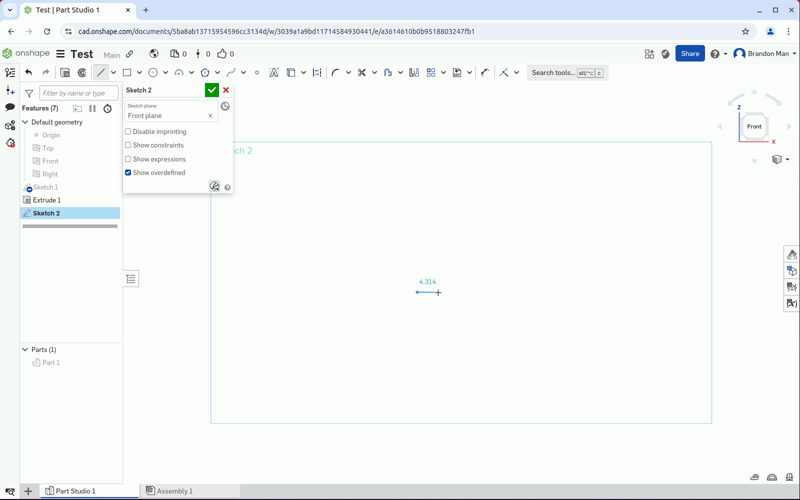
click(438, 292)
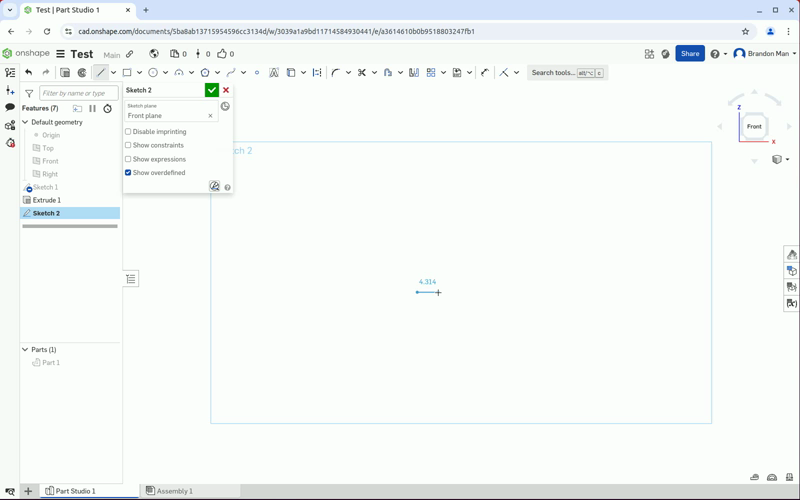
key_up(shift)
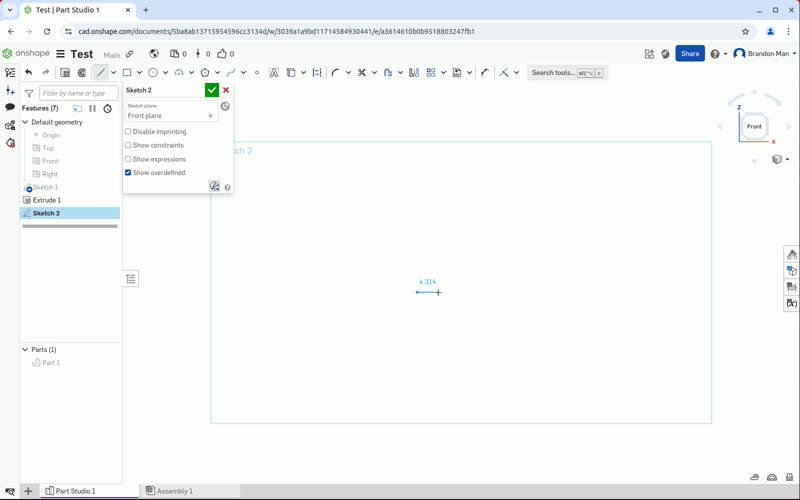
key_down(shift)
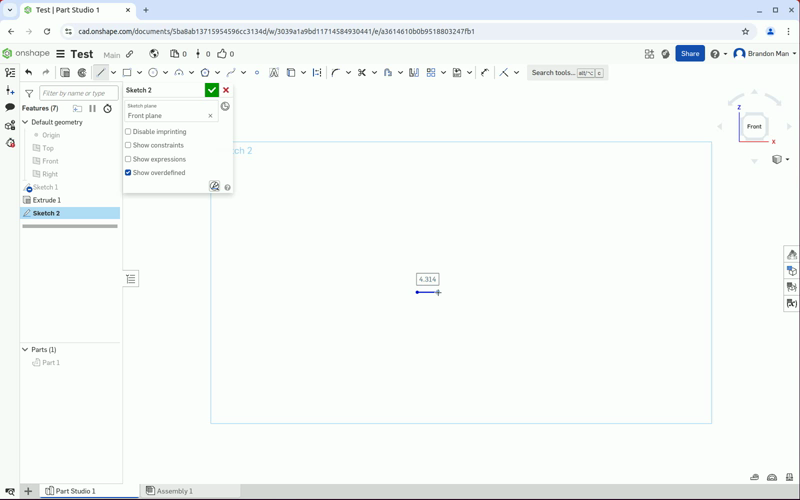
mouse_move(468, 292)
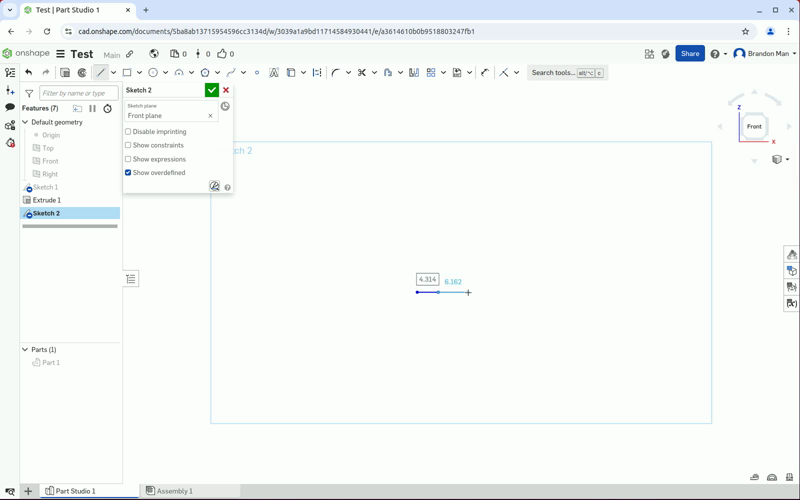
mouse_move(438, 281)
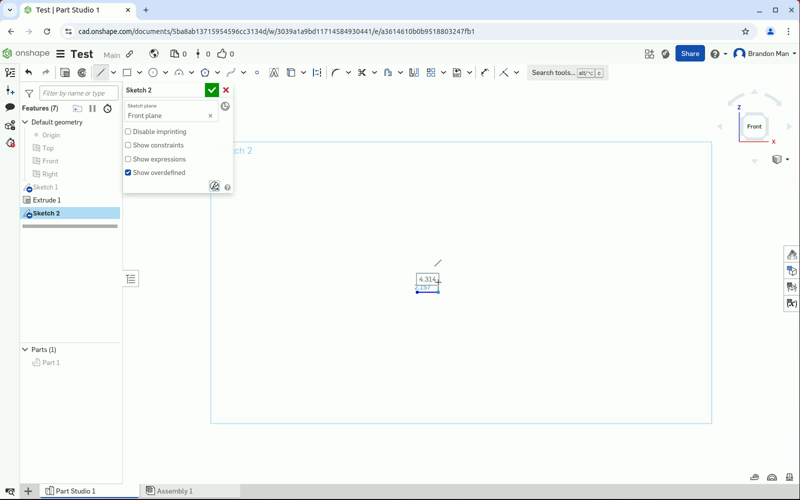
click(438, 281)
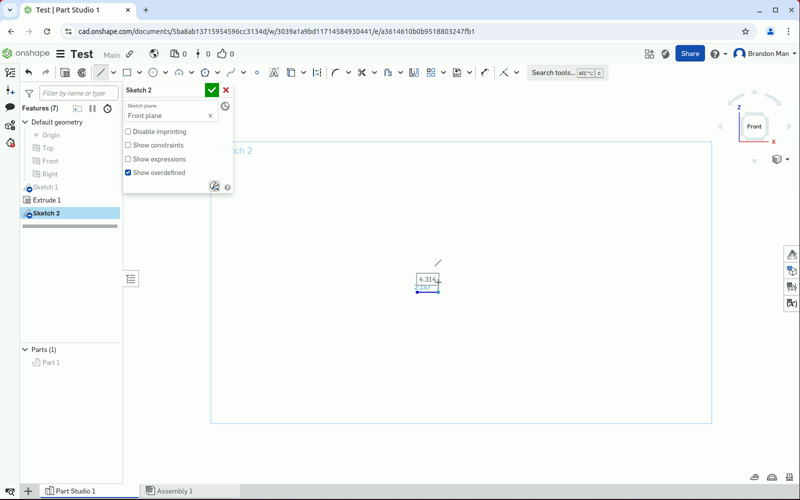
key_up(shift)
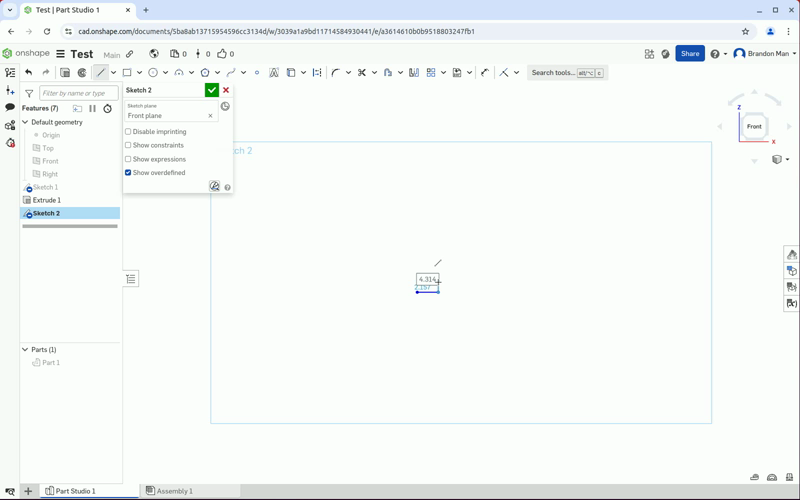
key_down(shift)
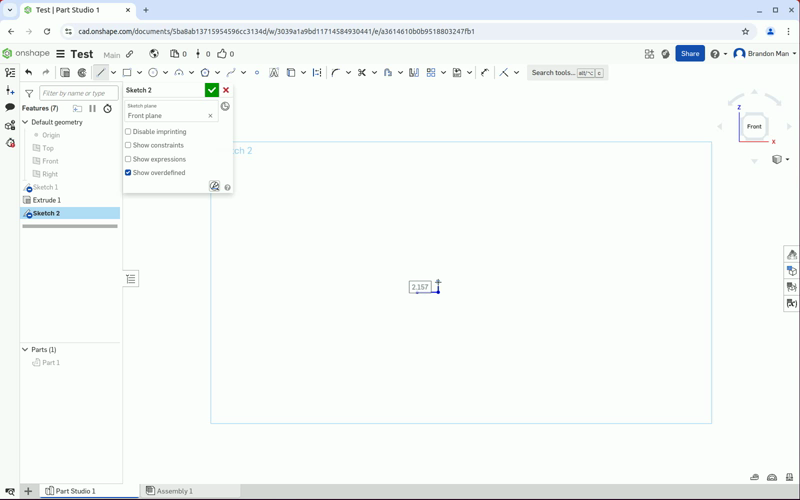
mouse_move(468, 281)
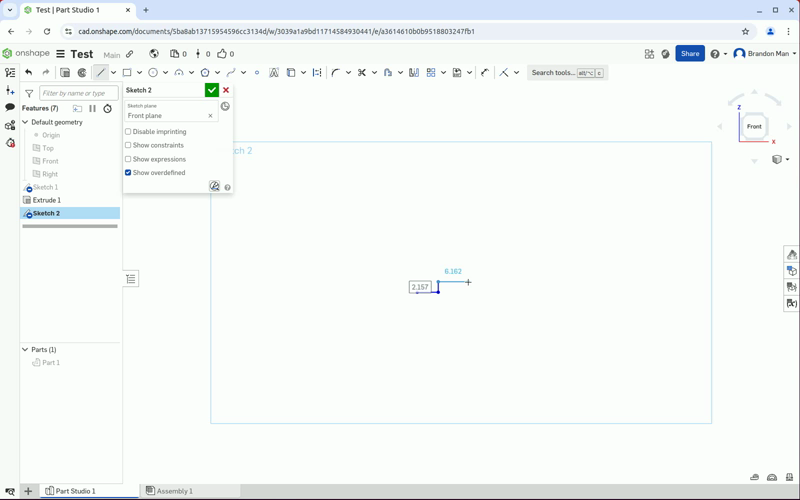
mouse_move(428, 281)
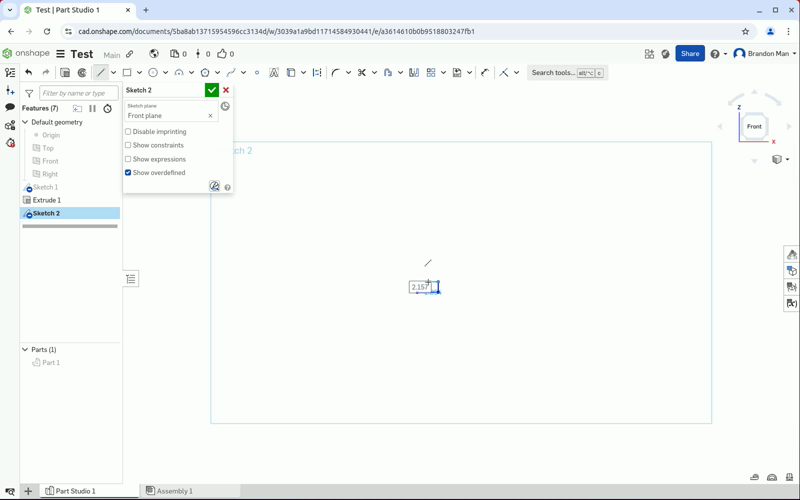
click(428, 281)
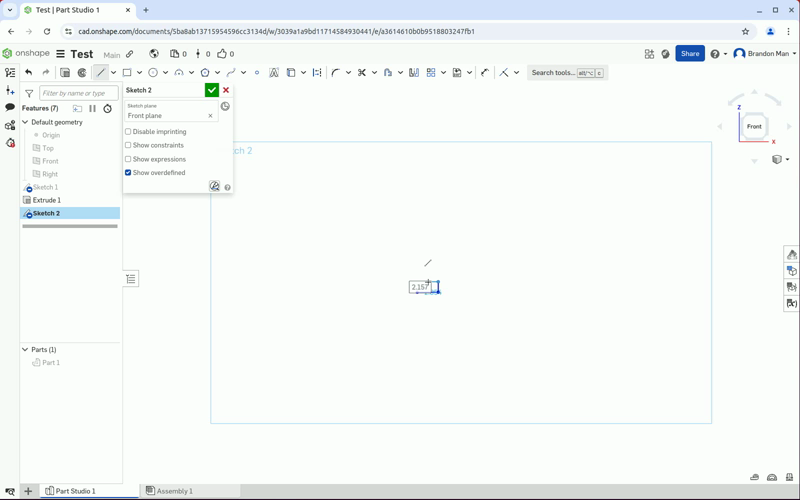
key_up(shift)
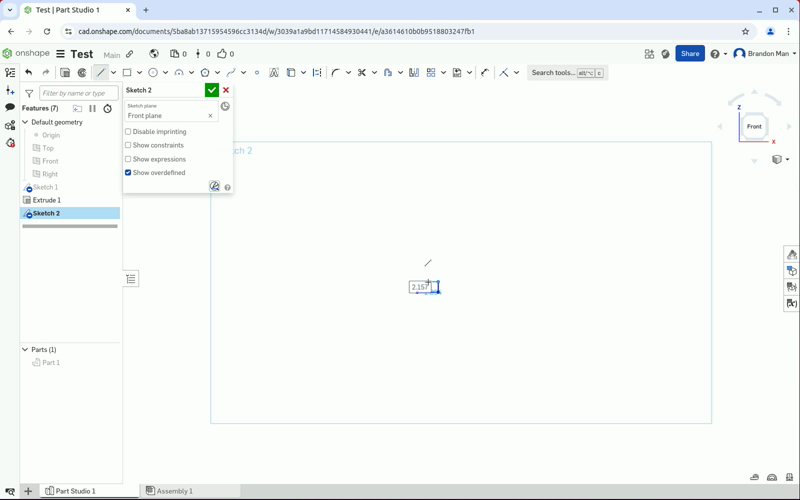
key_down(shift)
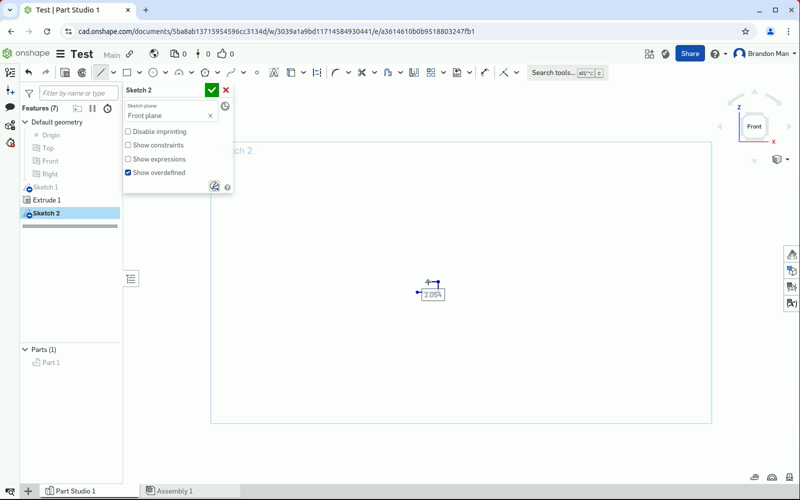
mouse_move(458, 281)
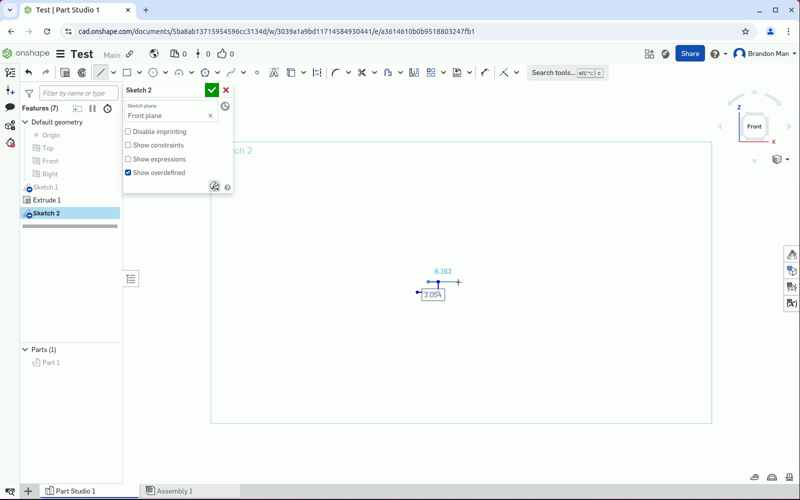
mouse_move(417, 281)
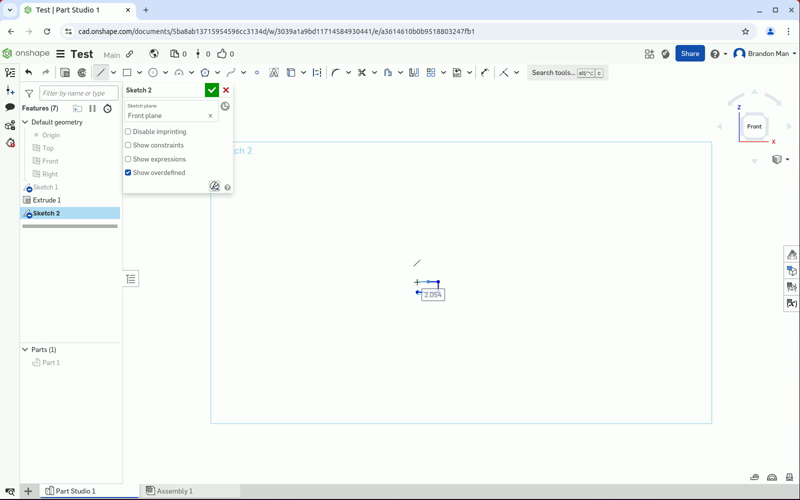
click(417, 281)
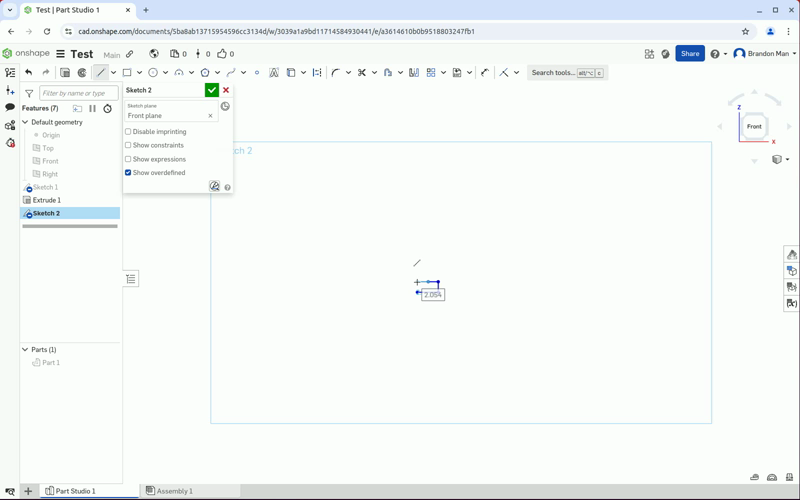
key_up(shift)
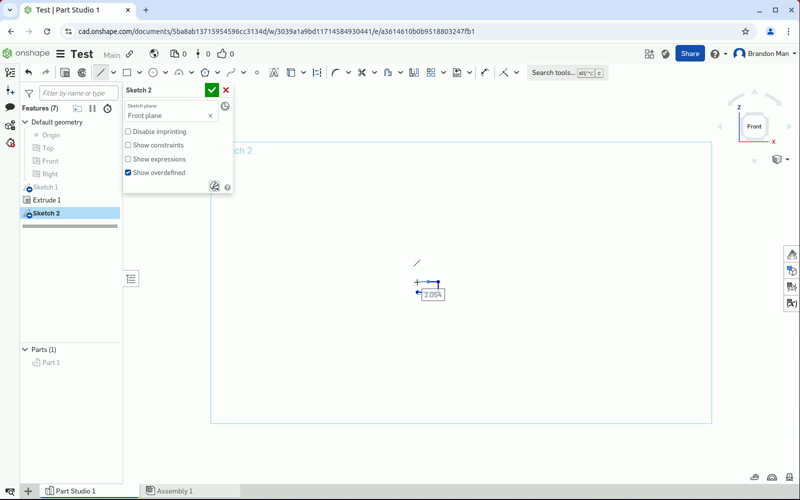
mouse_move(447, 281)
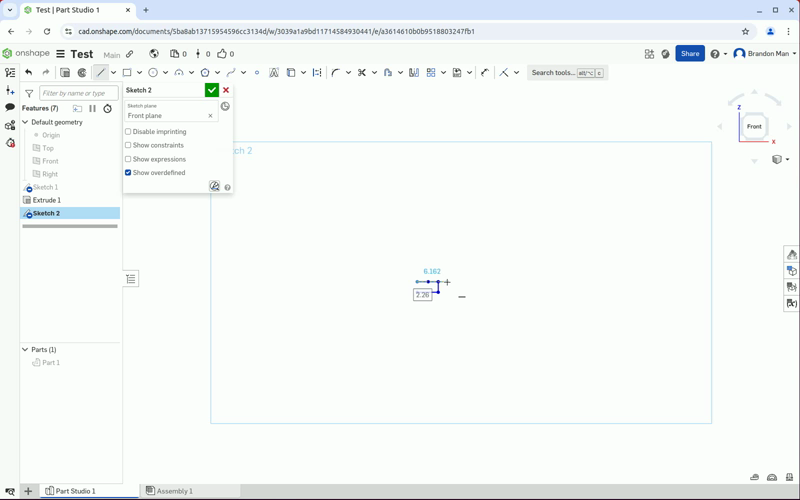
key_down(shift)
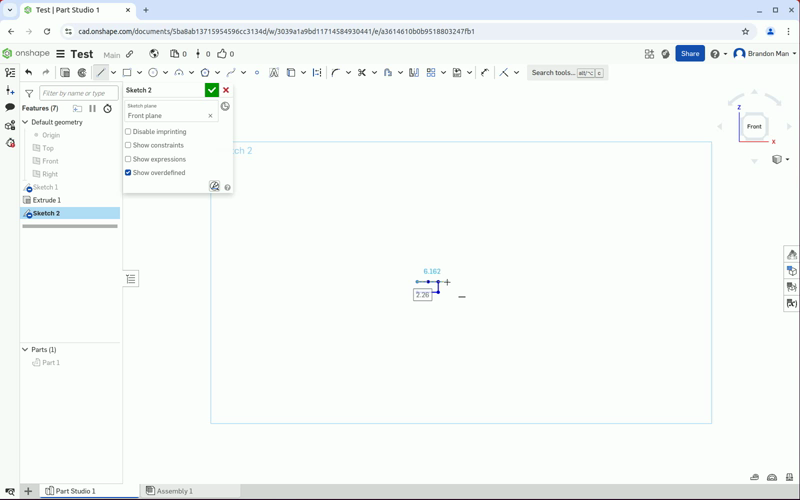
mouse_move(417, 292)
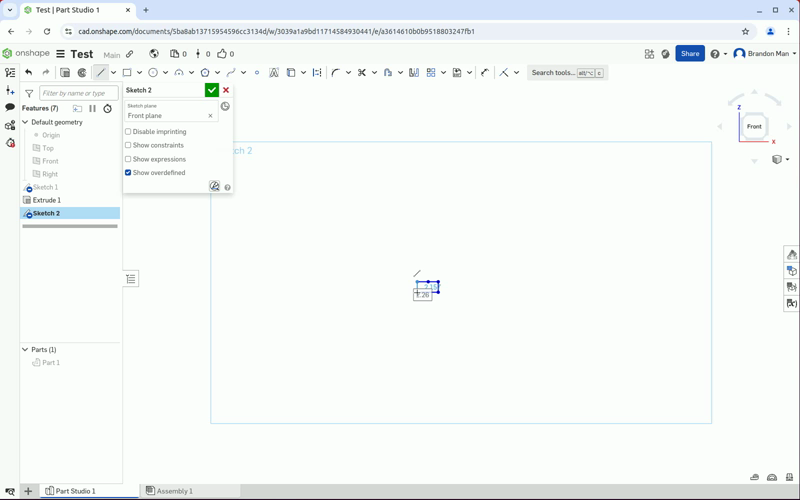
key_up(shift)
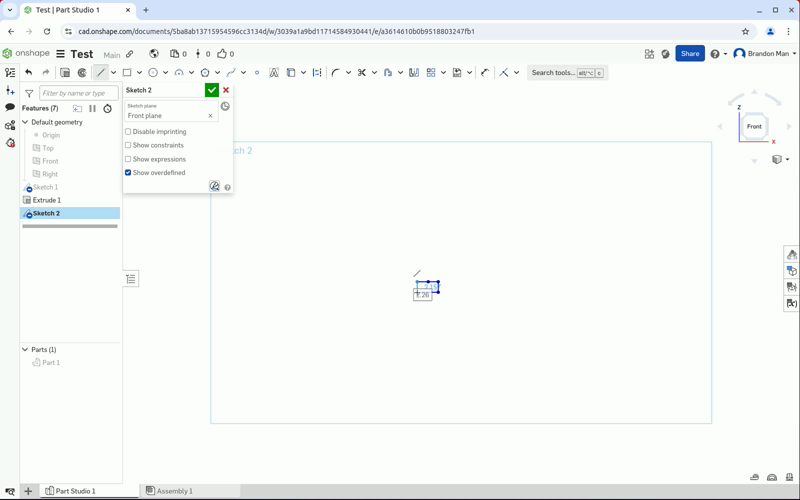
click(417, 292)
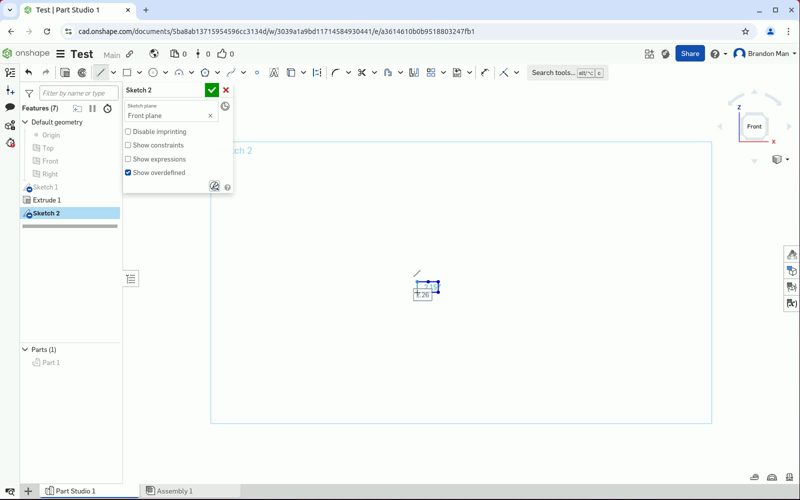
key(esc)
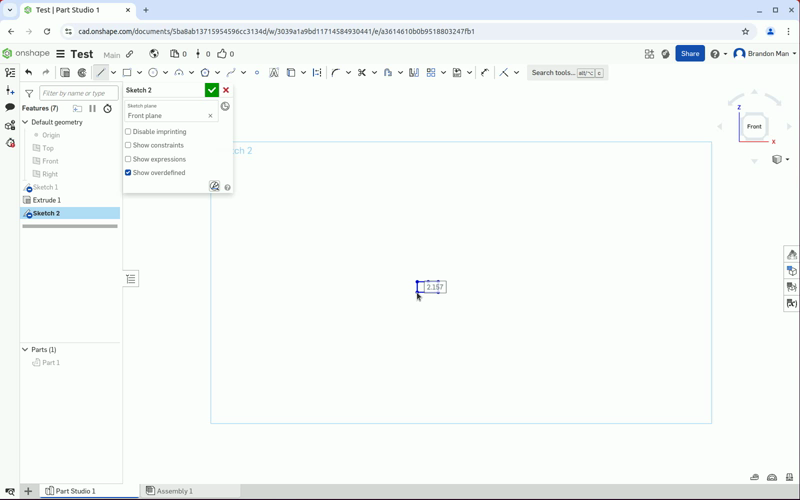
mouse_move(420, 287)
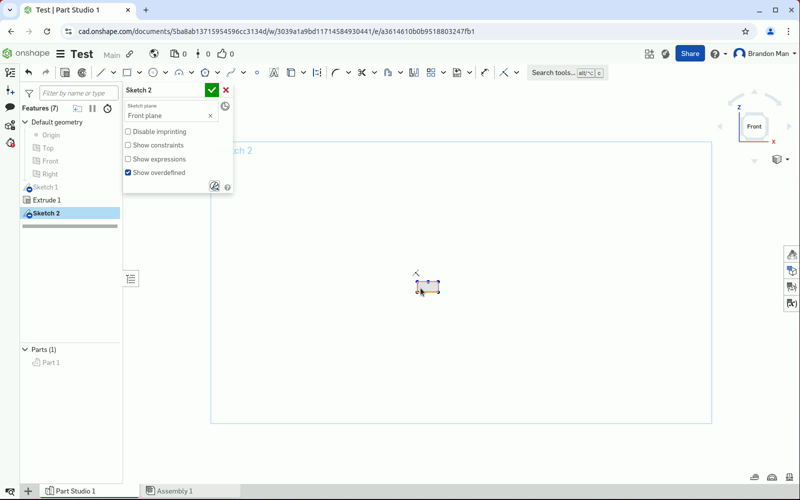
scroll(6)
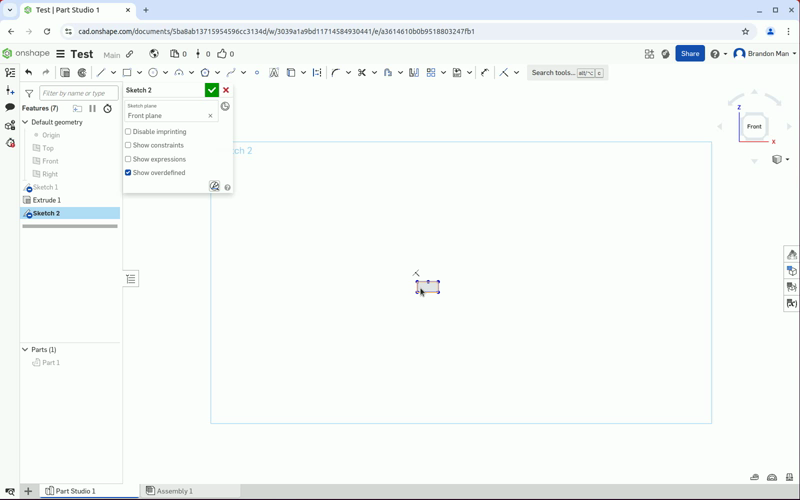
scroll(6)
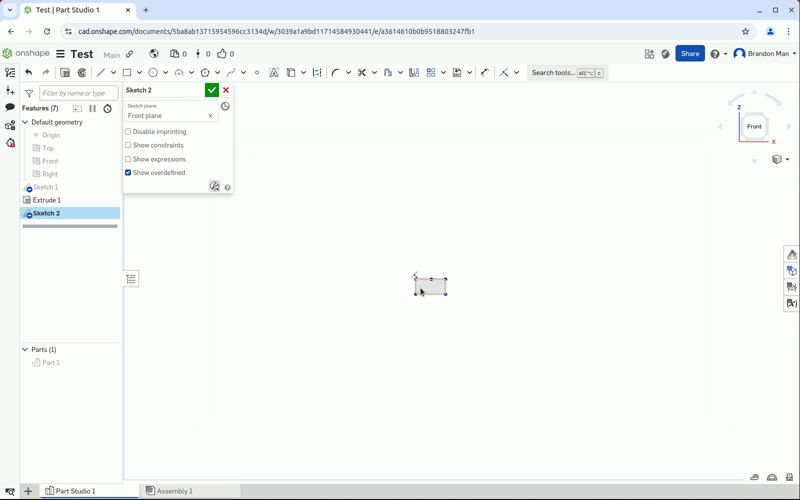
scroll(6)
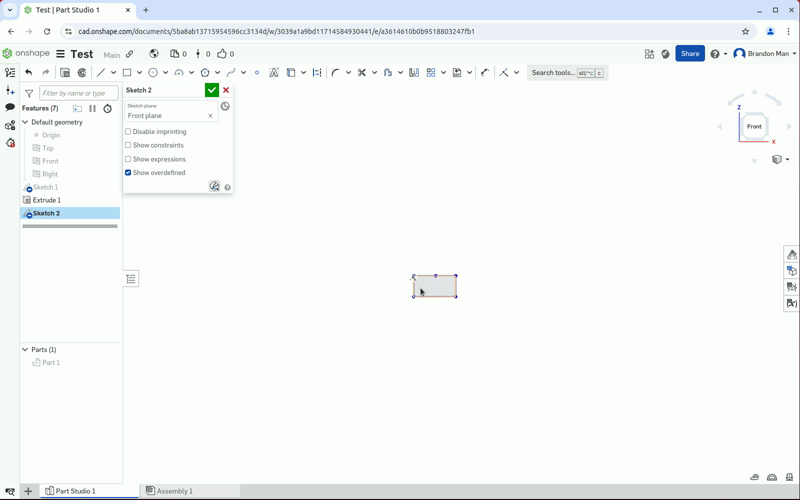
scroll(6)
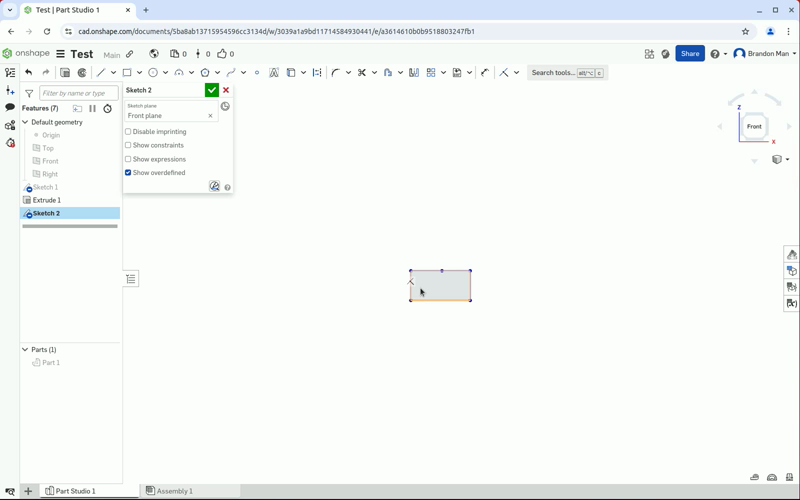
scroll(6)
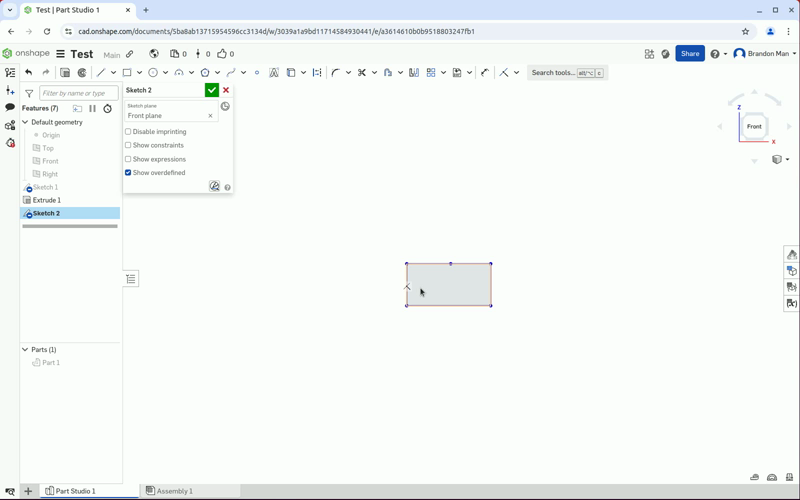
scroll(6)
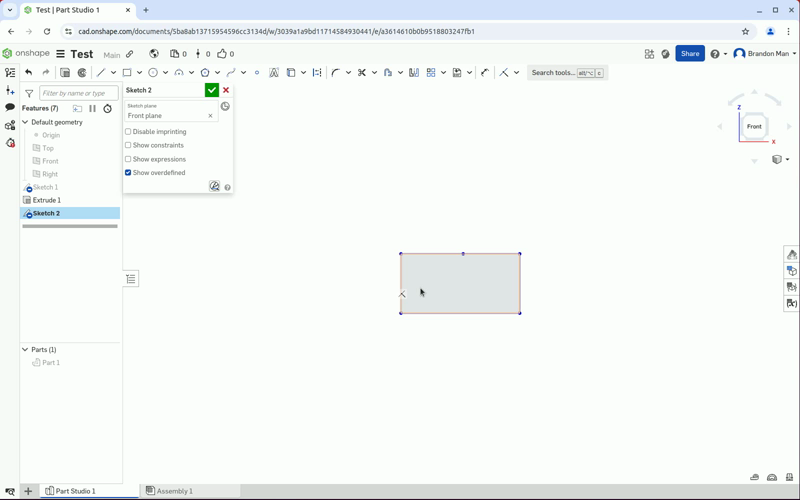
scroll(6)
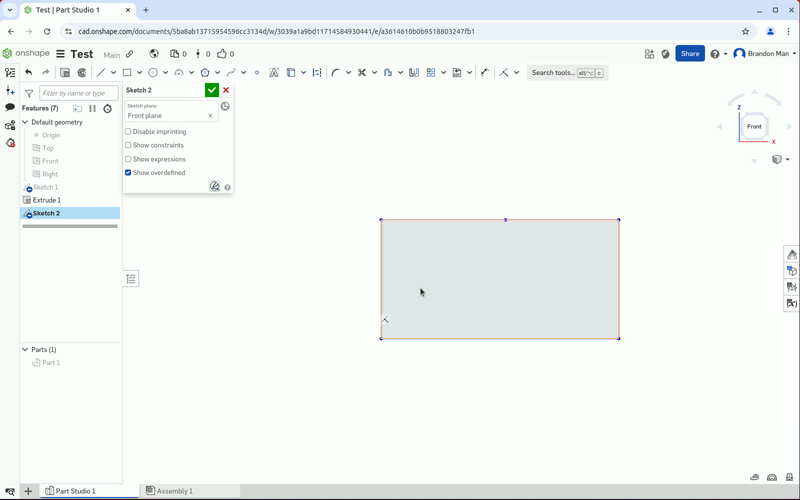
click(420, 287)
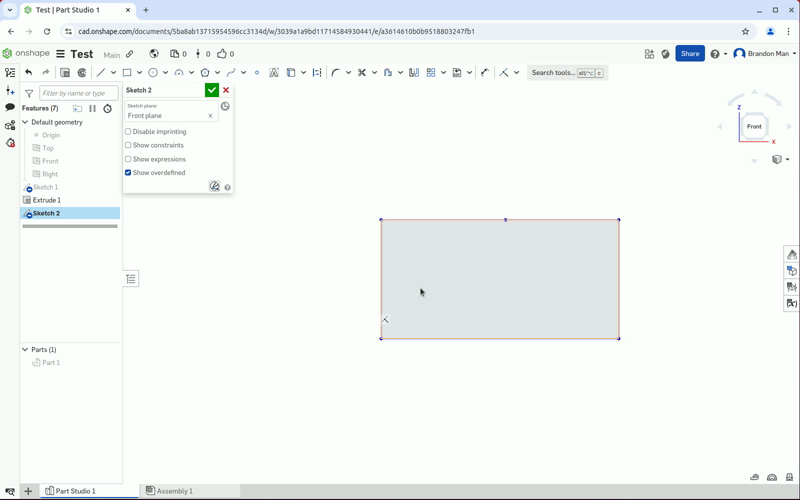
scroll(-6)
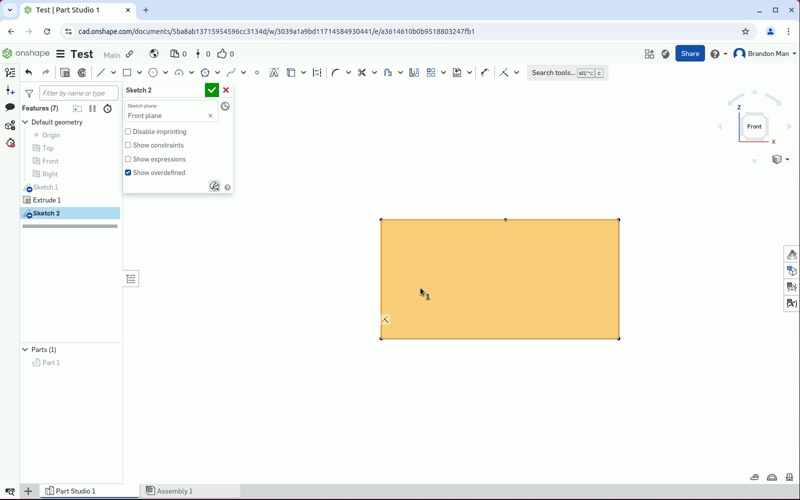
scroll(-6)
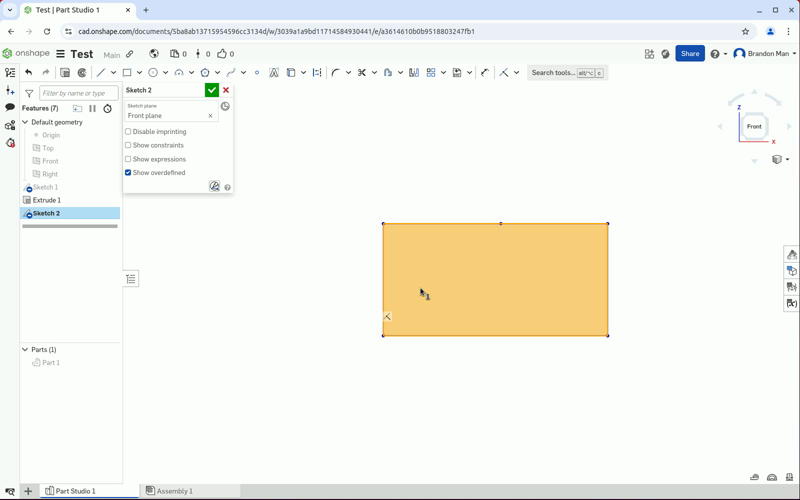
scroll(-6)
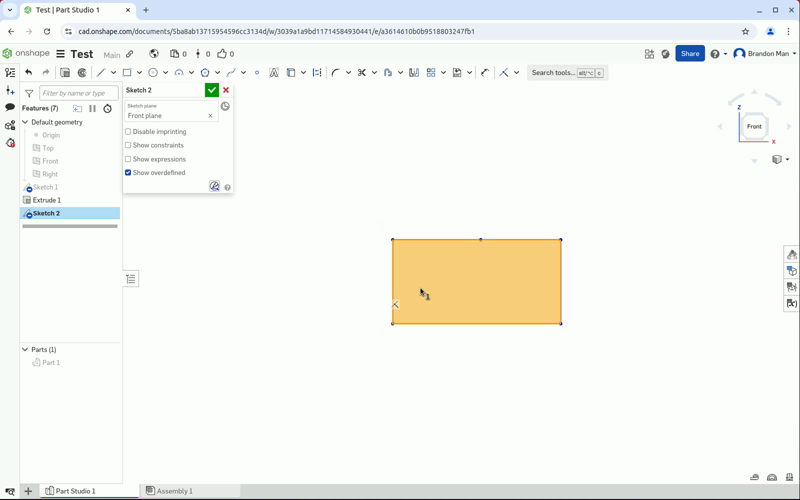
scroll(-6)
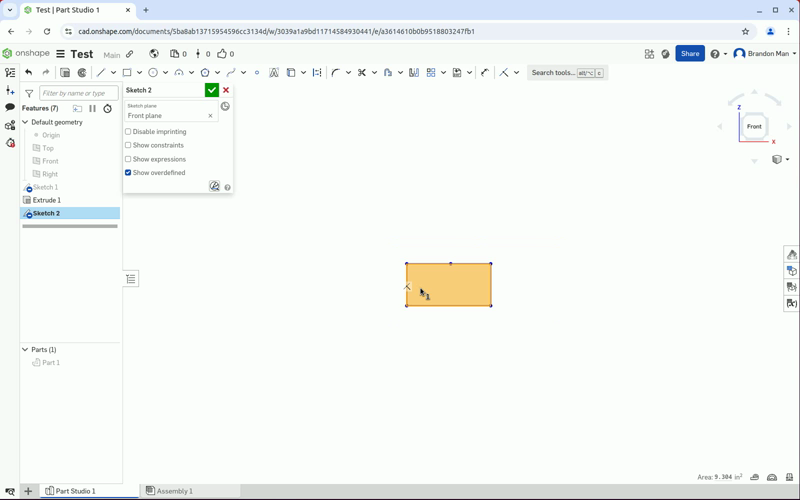
scroll(-6)
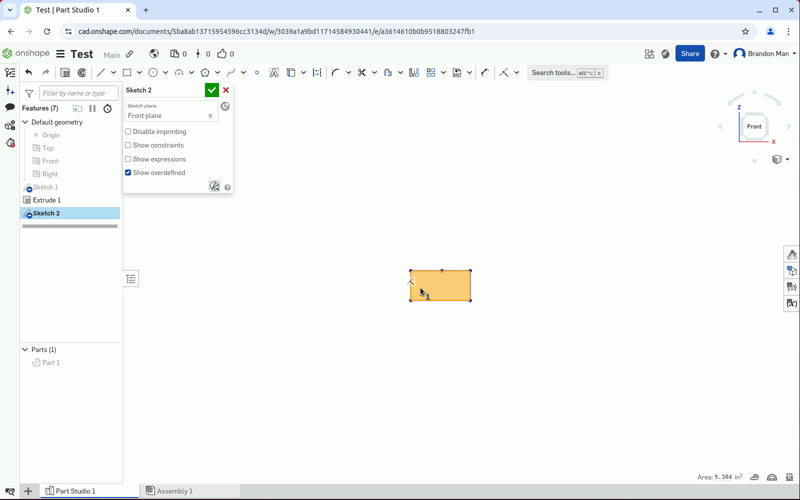
scroll(-6)
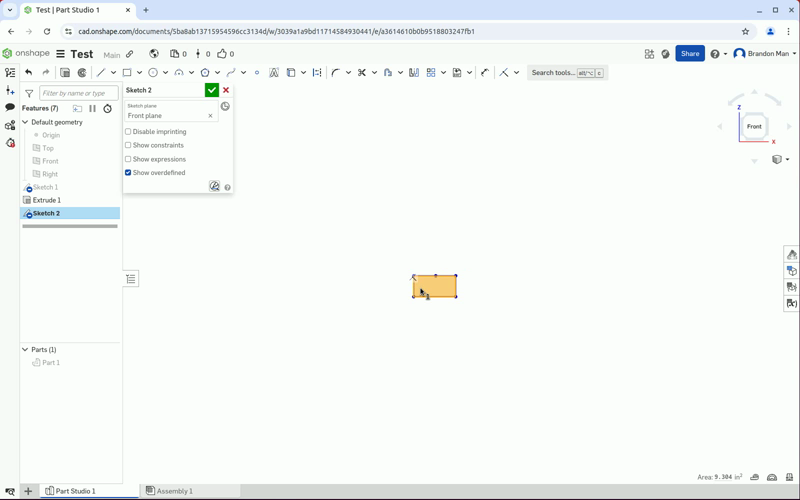
scroll(-6)
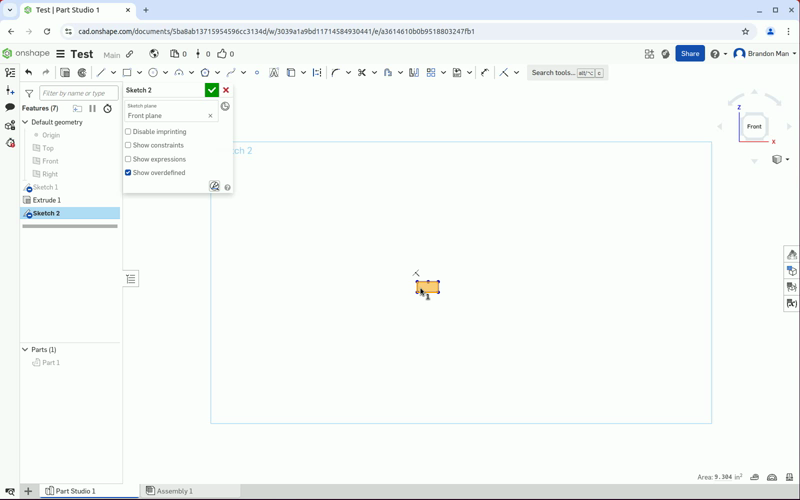
mouse_move(73, 352)
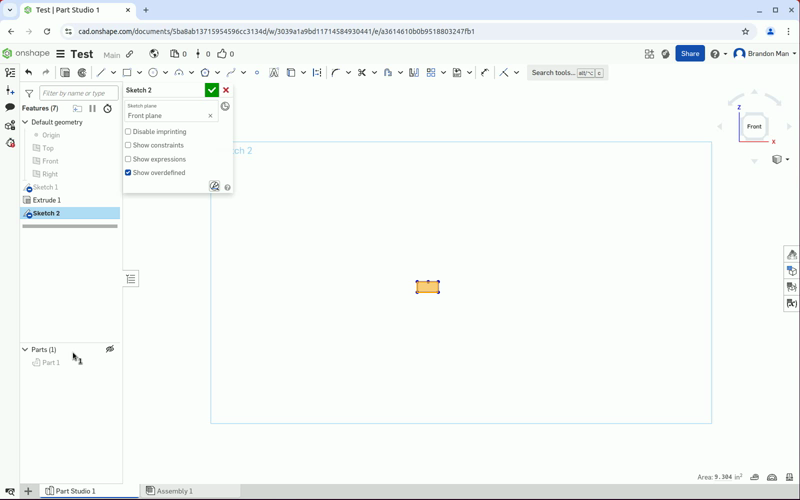
key(shift+y)
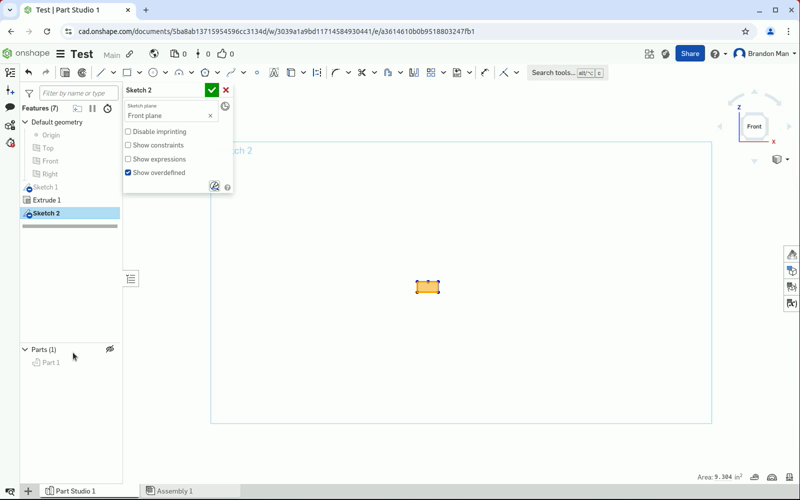
key(shift+e)
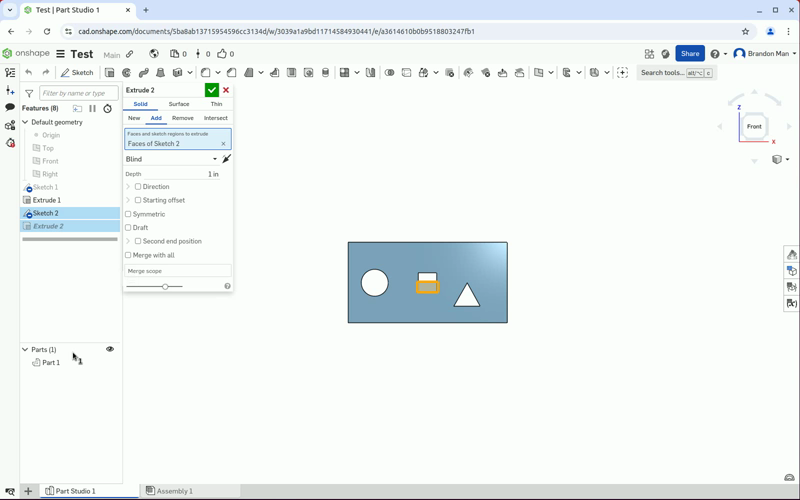
mouse_move(143, 106)
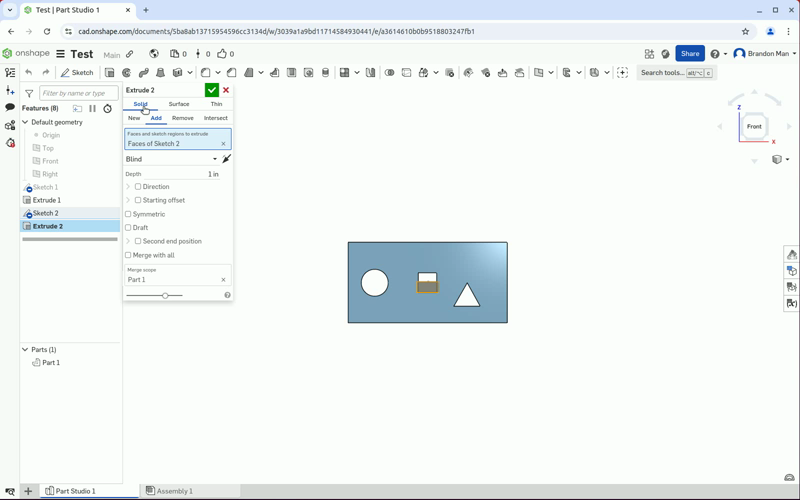
click(143, 106)
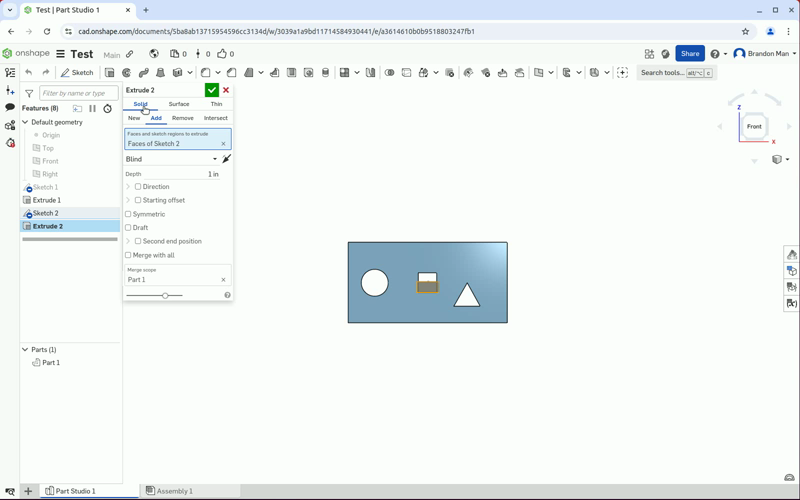
mouse_move(137, 120)
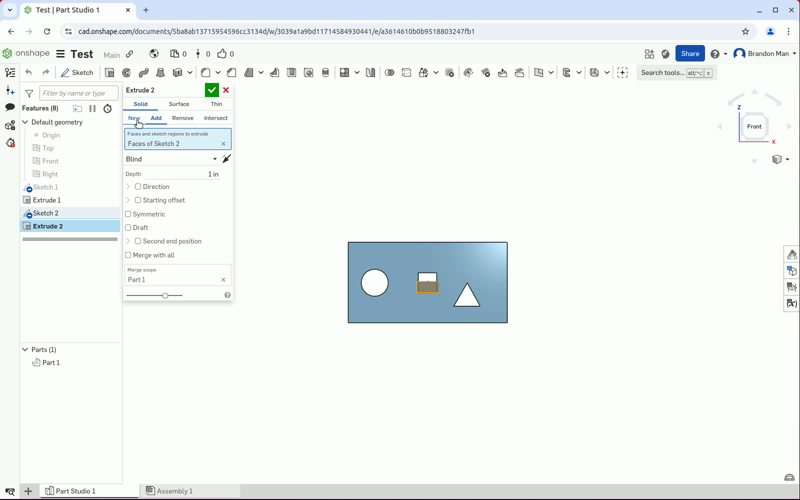
click(137, 120)
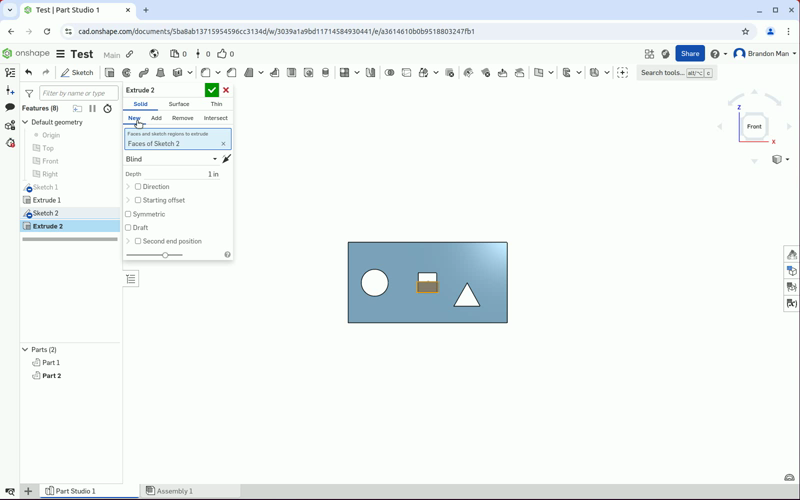
key(tab, 4)
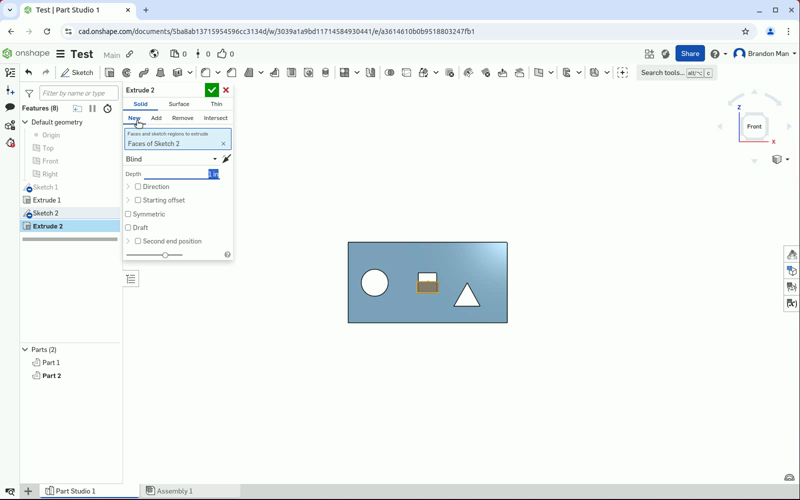
text(-11.073)
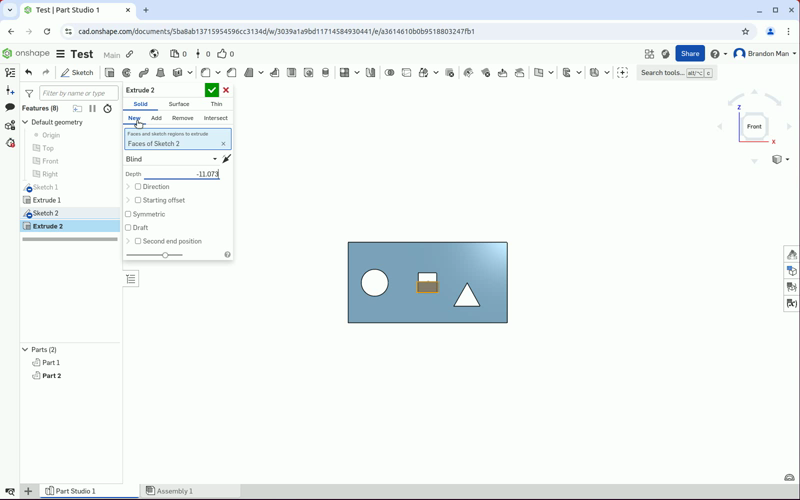
key(enter)
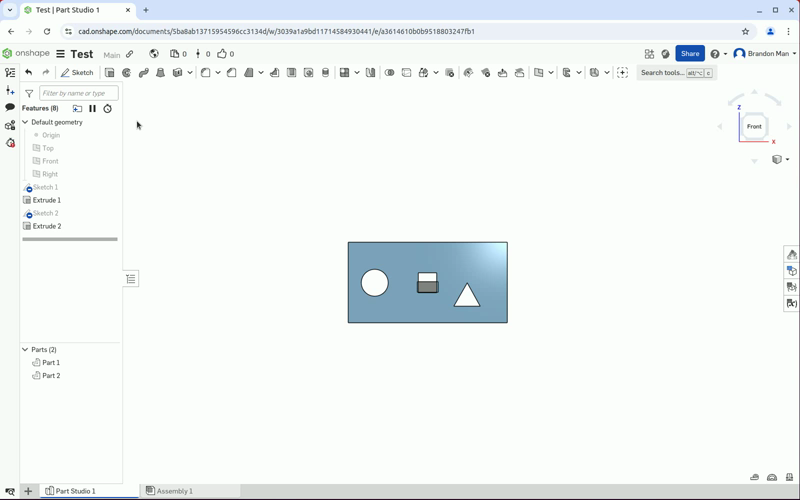
key(shift+h)
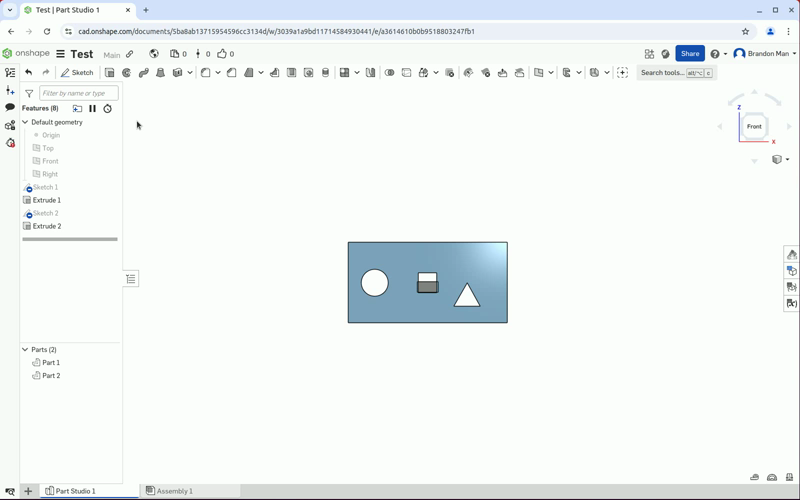
key(shift+h)
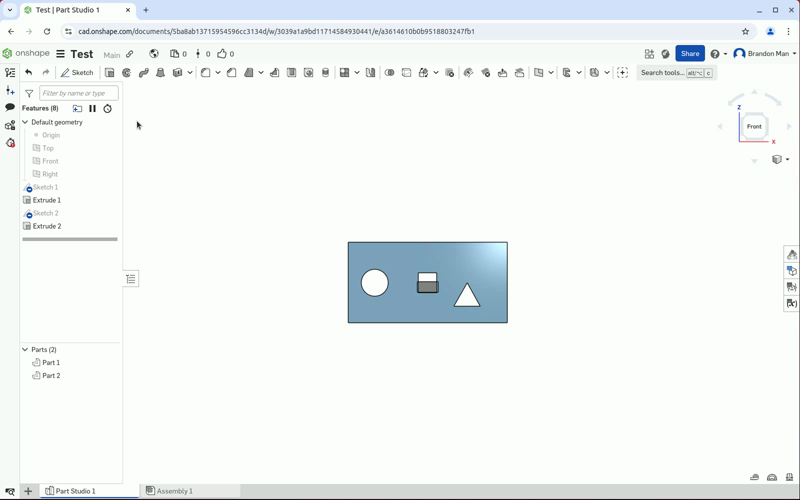
mouse_move(73, 189)
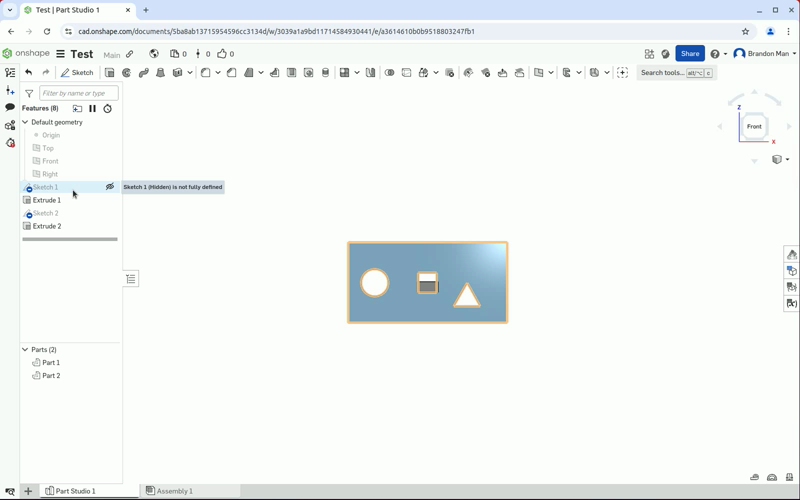
click(73, 189)
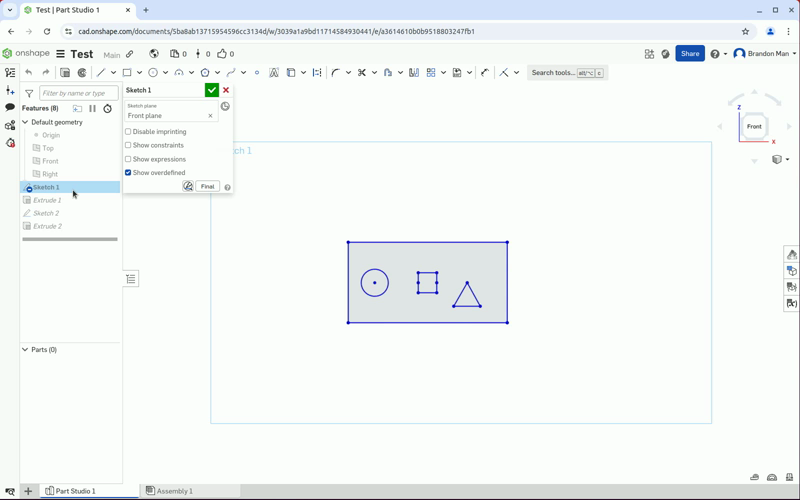
mouse_move(229, 92)
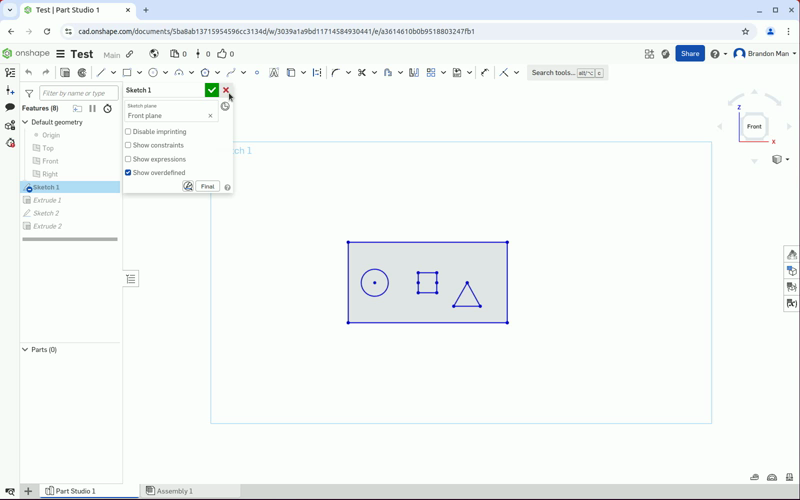
click(229, 92)
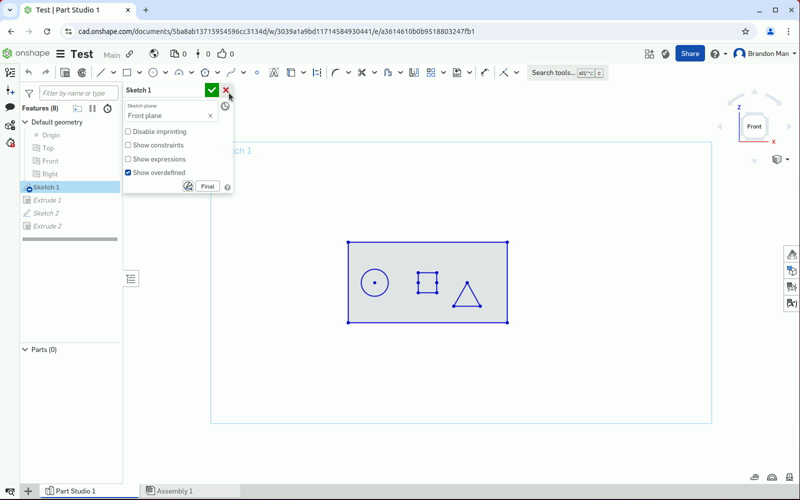
key(shift+s)
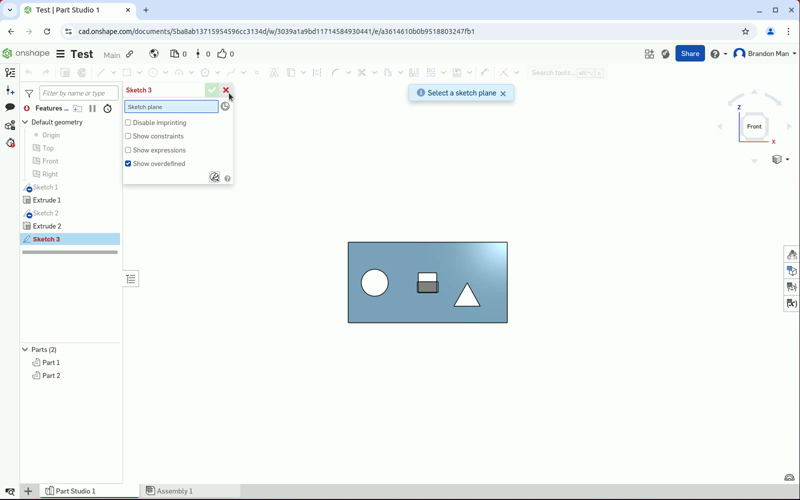
mouse_move(73, 163)
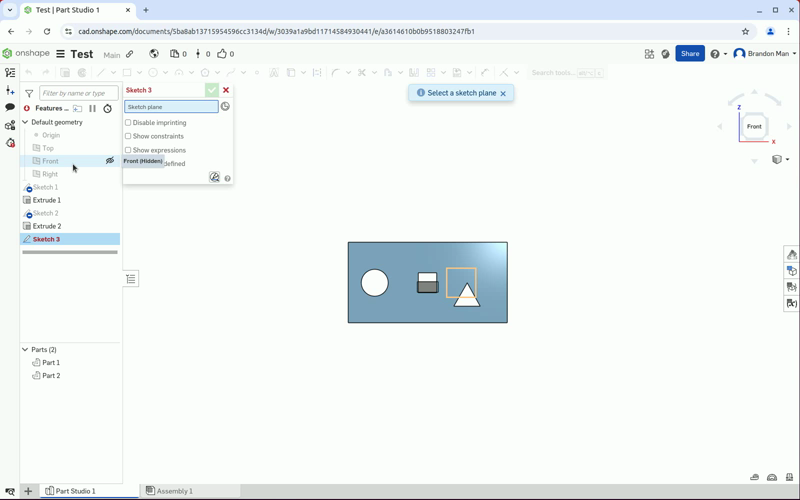
click(73, 163)
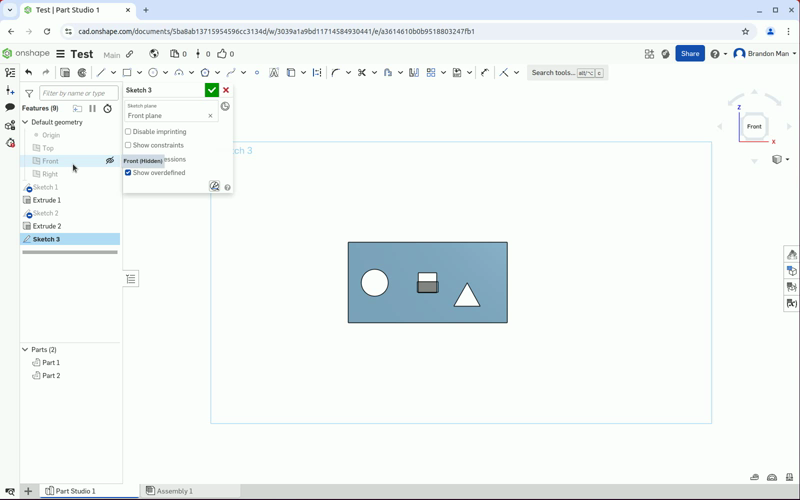
mouse_move(73, 352)
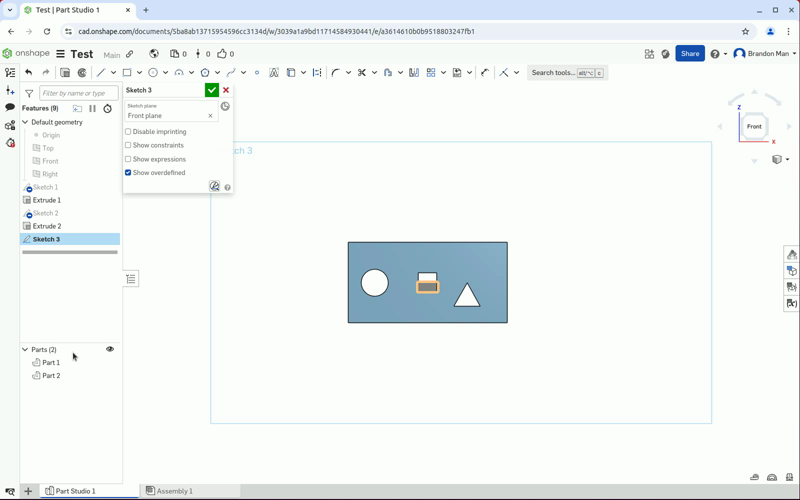
key(y)
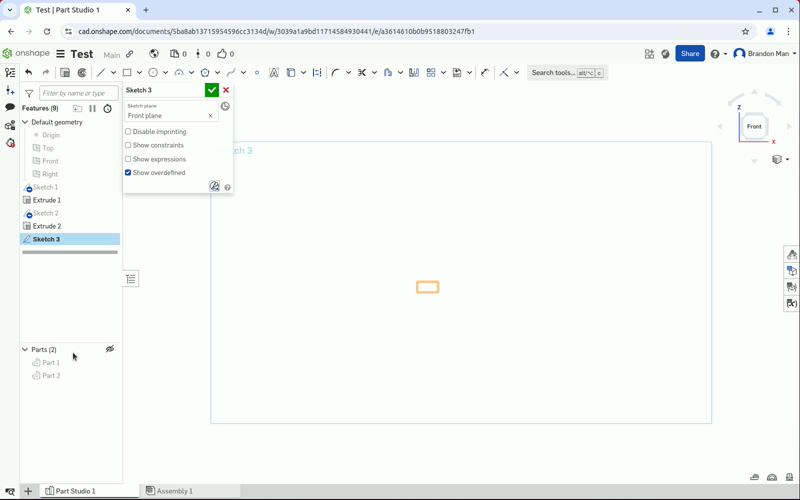
key(l)
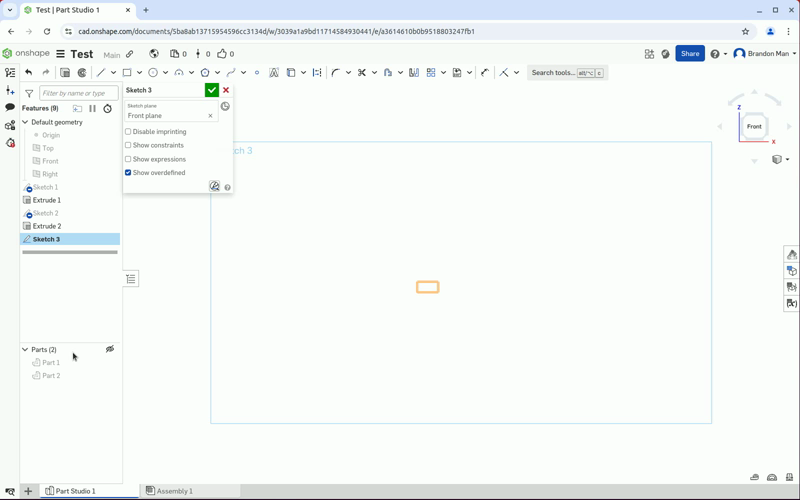
key_down(shift)
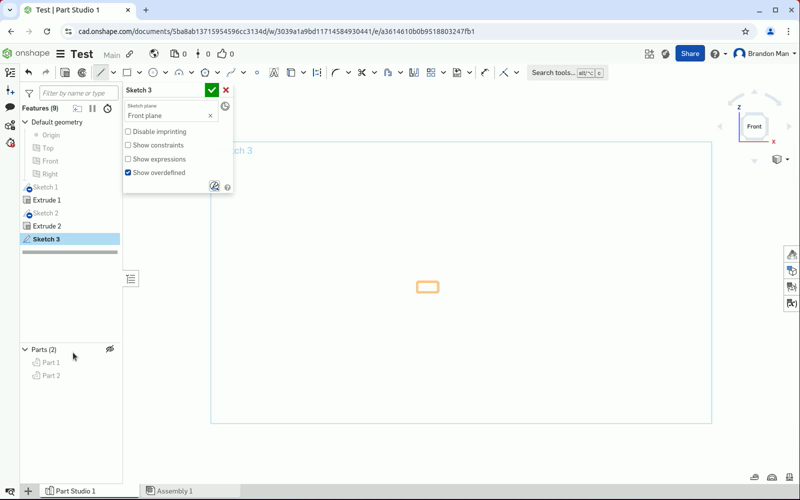
mouse_move(417, 282)
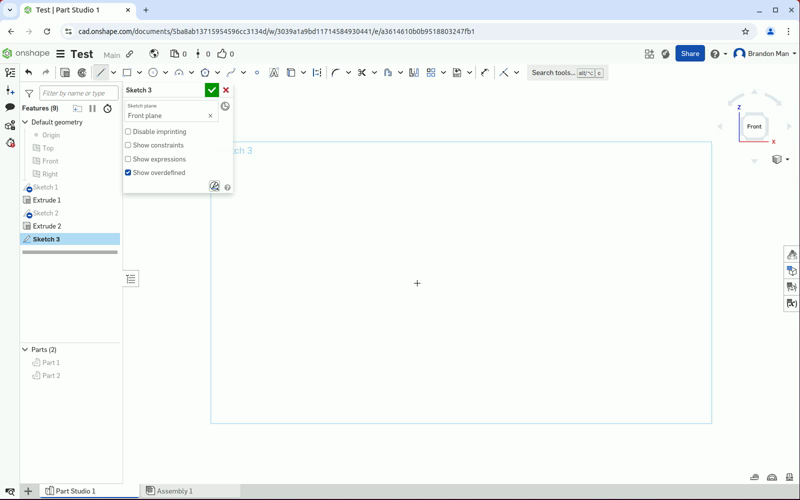
click(417, 282)
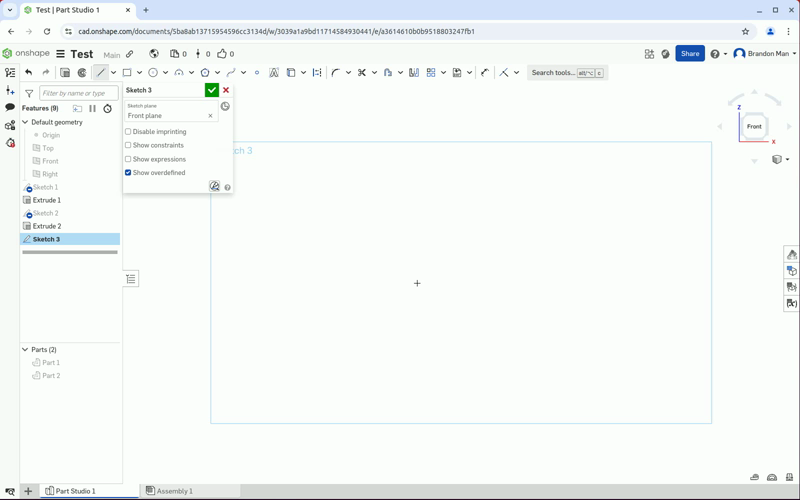
key_up(shift)
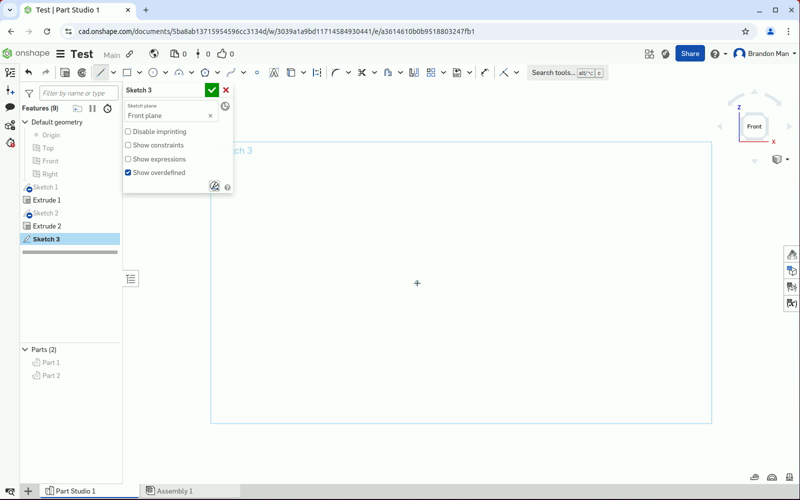
key_down(shift)
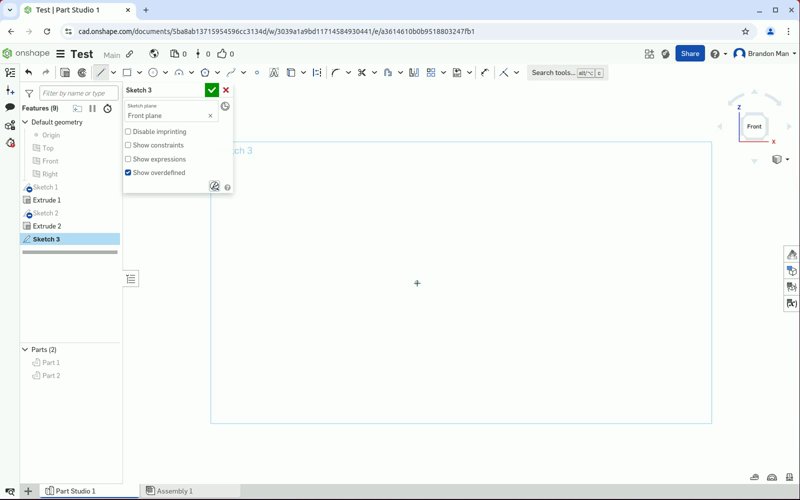
mouse_move(447, 282)
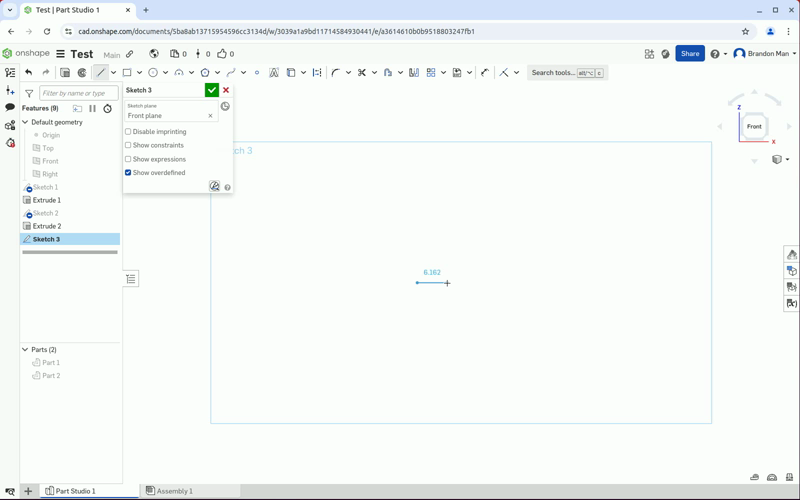
mouse_move(428, 282)
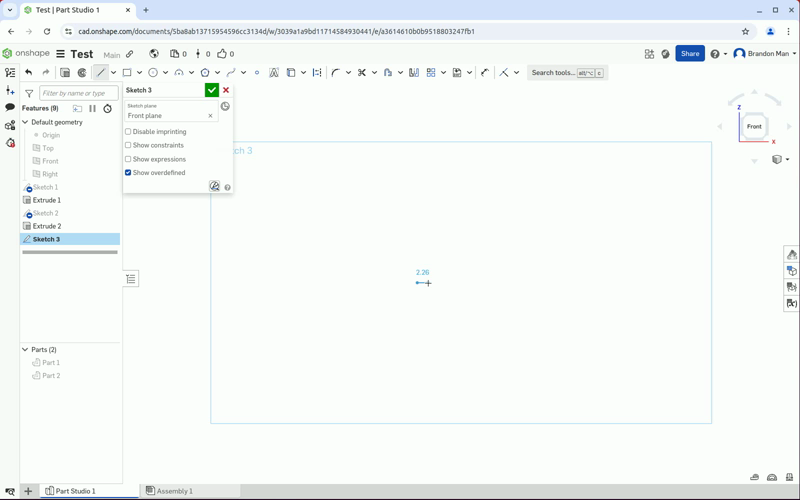
click(428, 282)
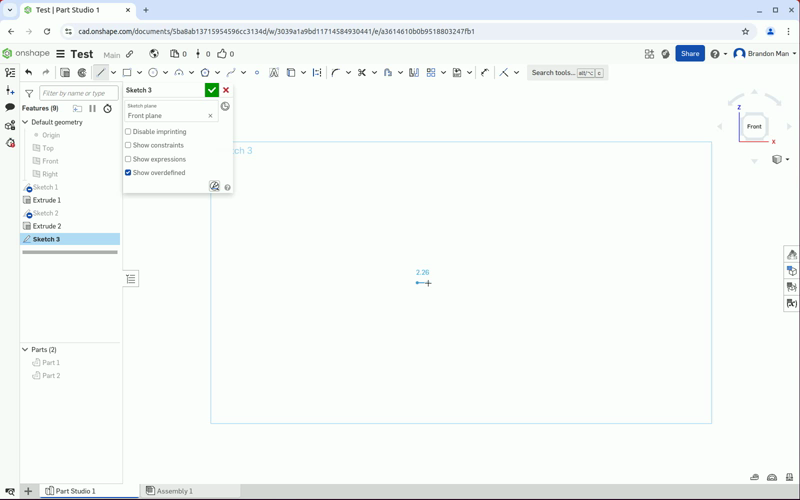
key_up(shift)
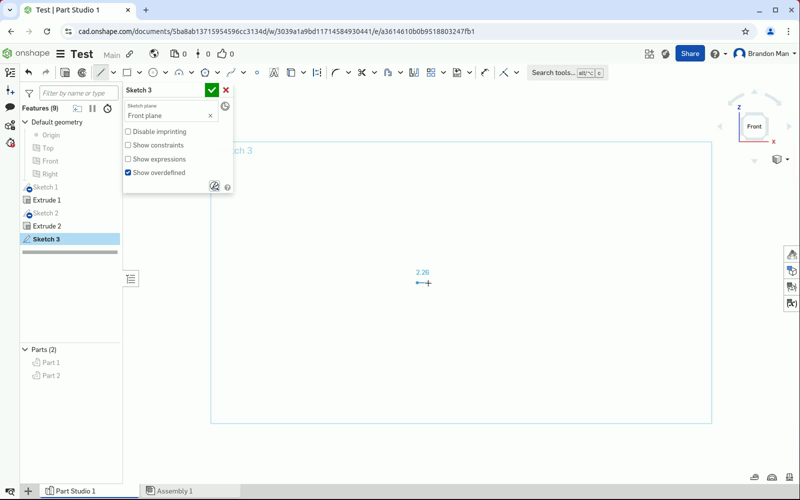
key_down(shift)
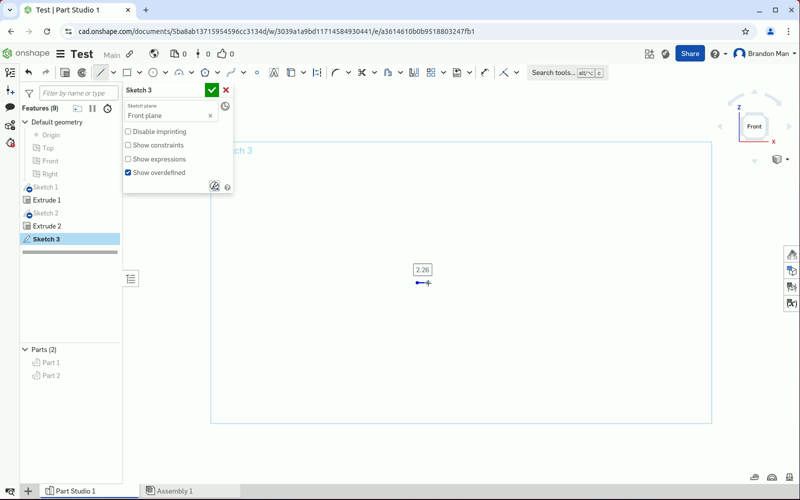
mouse_move(458, 282)
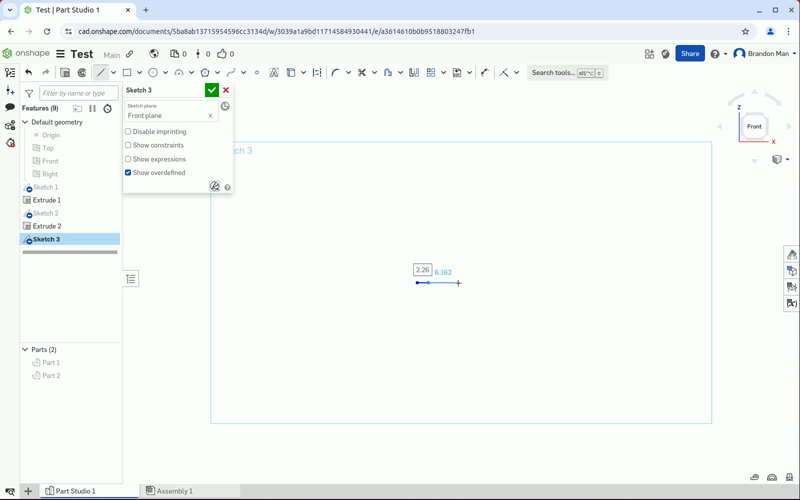
mouse_move(438, 282)
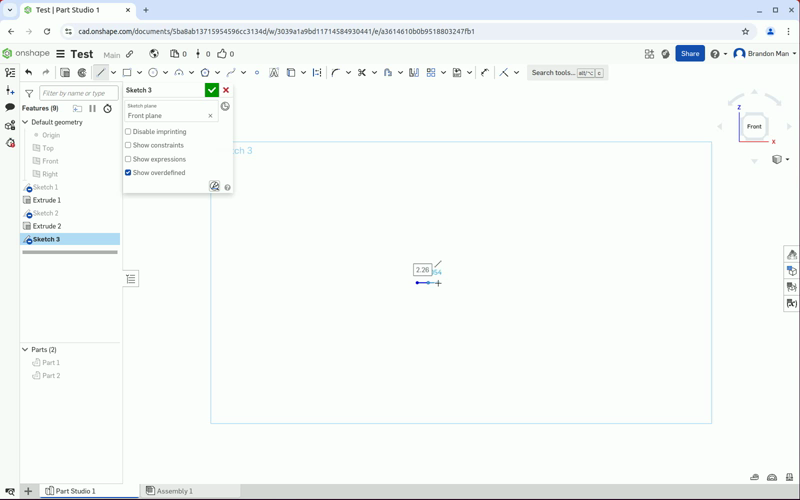
click(438, 282)
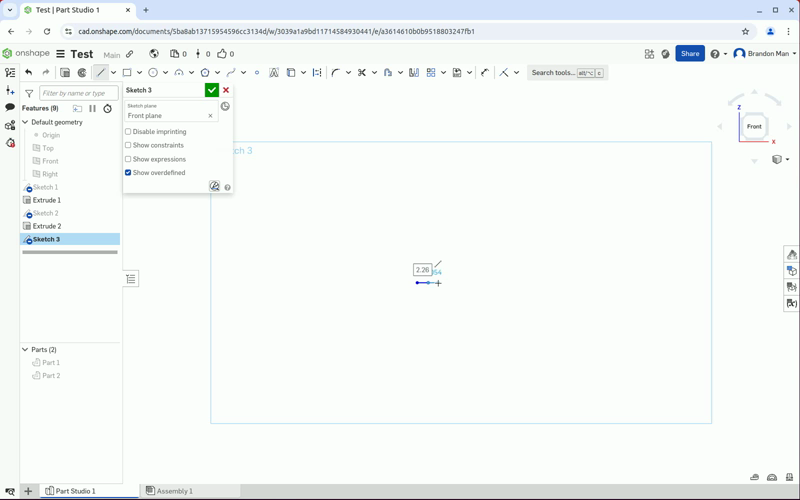
key_up(shift)
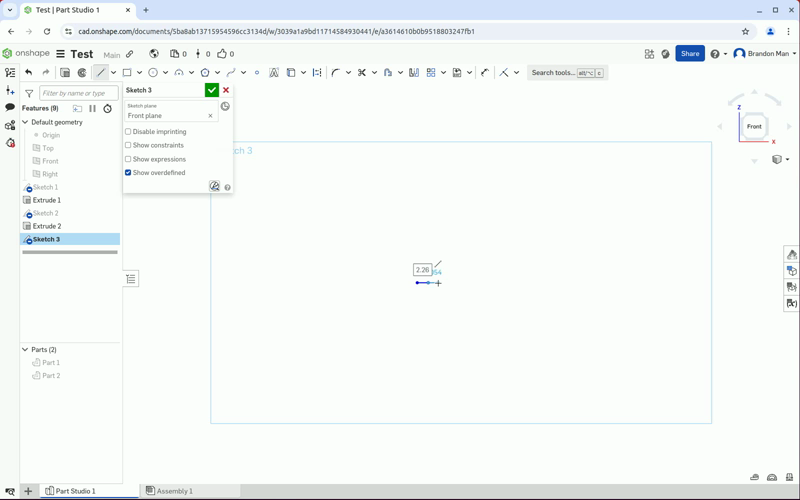
key_down(shift)
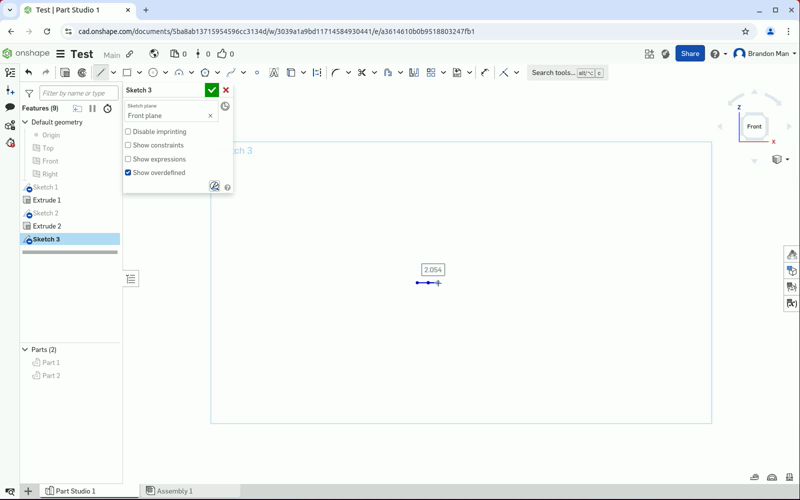
mouse_move(468, 282)
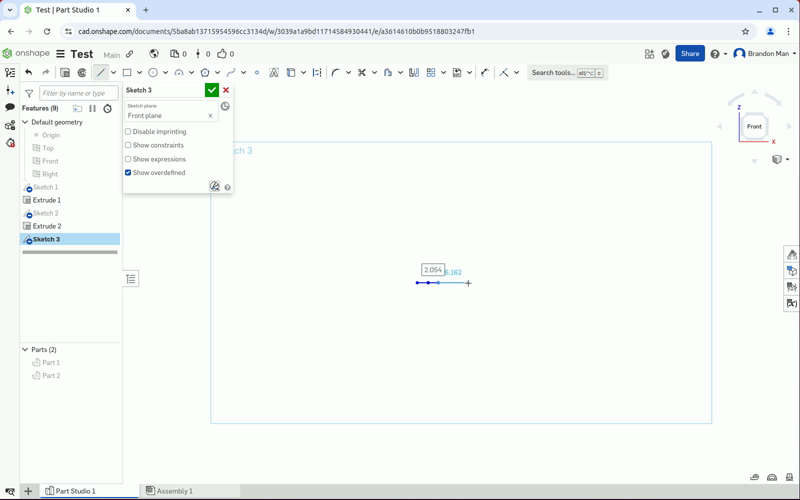
mouse_move(438, 272)
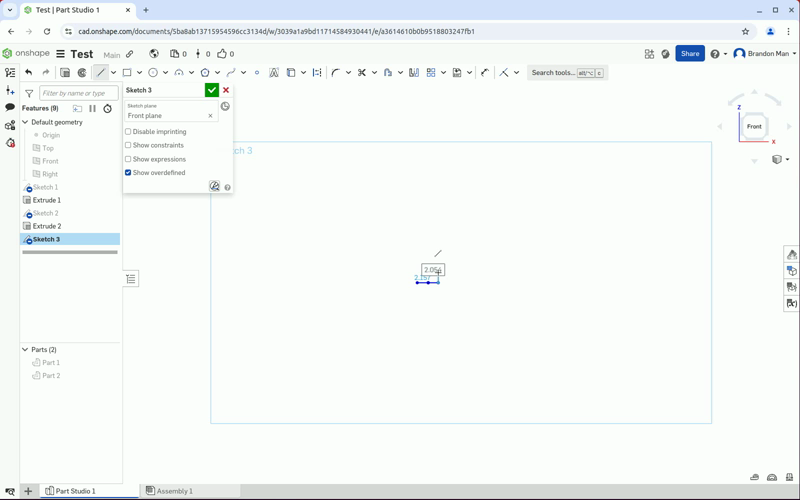
click(438, 272)
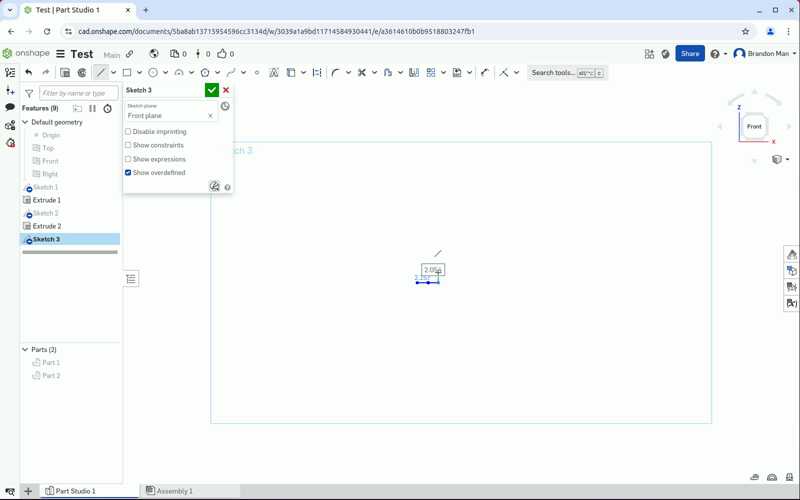
key_up(shift)
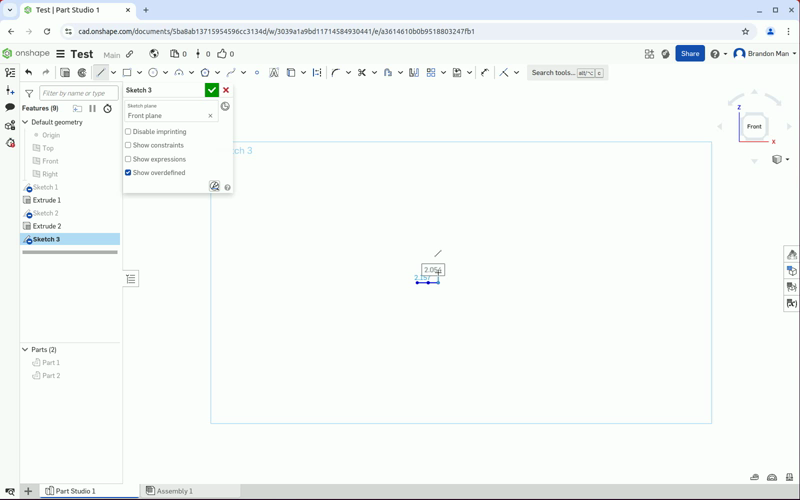
key_down(shift)
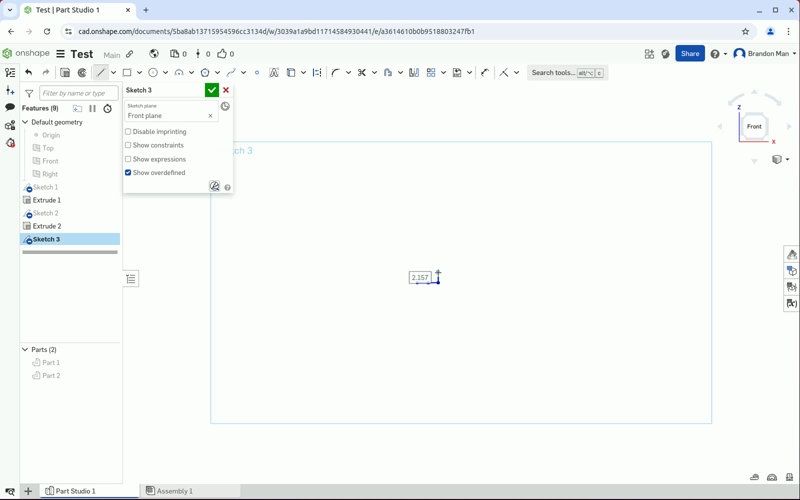
mouse_move(468, 272)
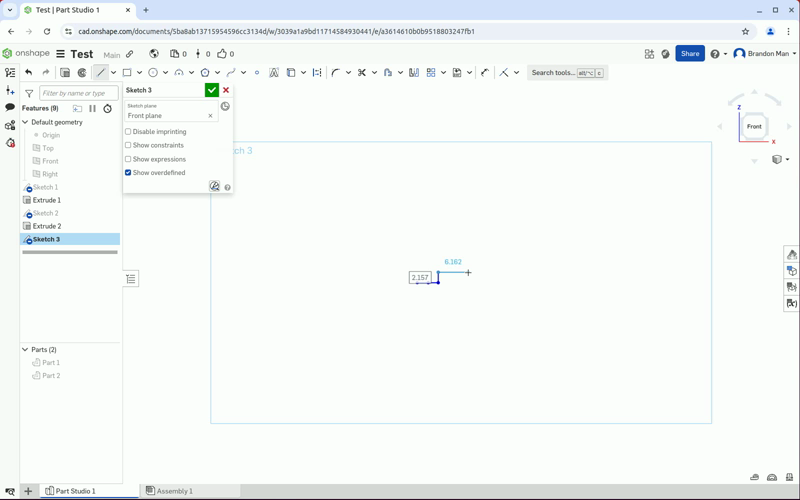
mouse_move(417, 272)
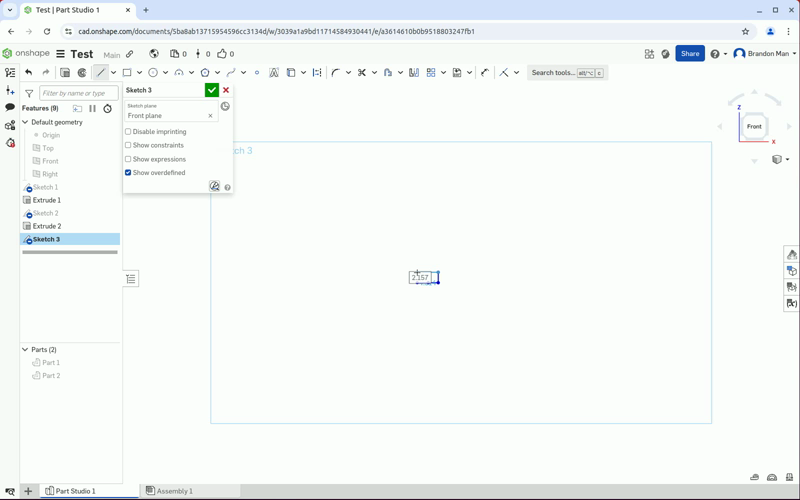
click(417, 272)
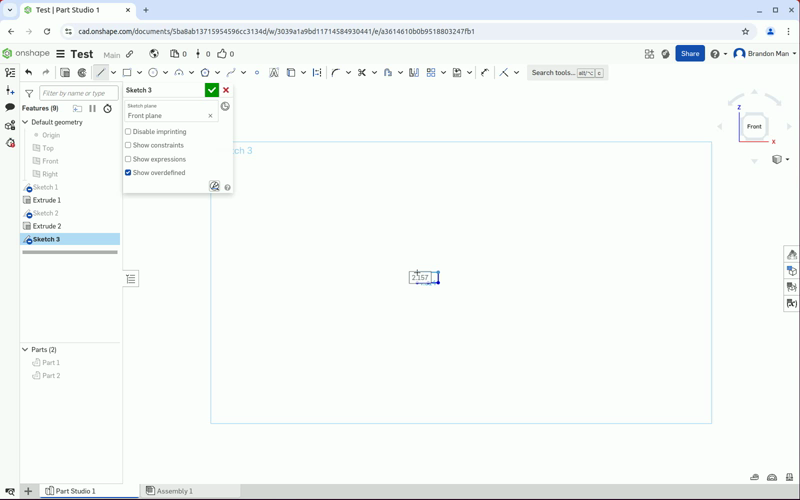
key_up(shift)
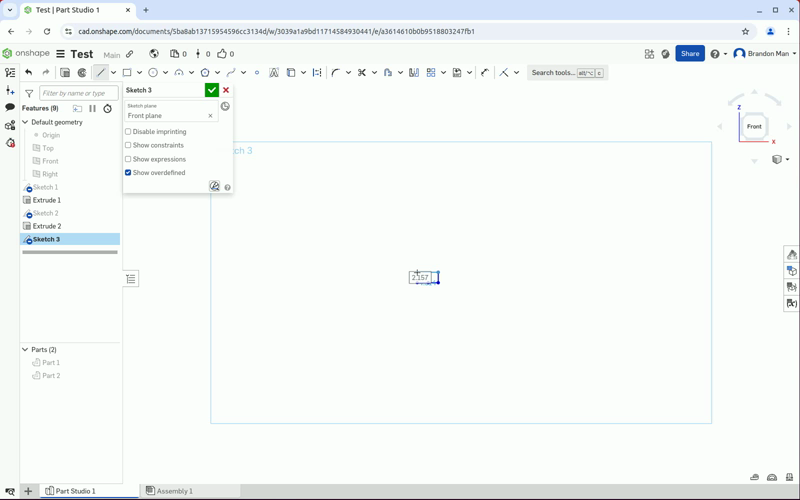
mouse_move(447, 272)
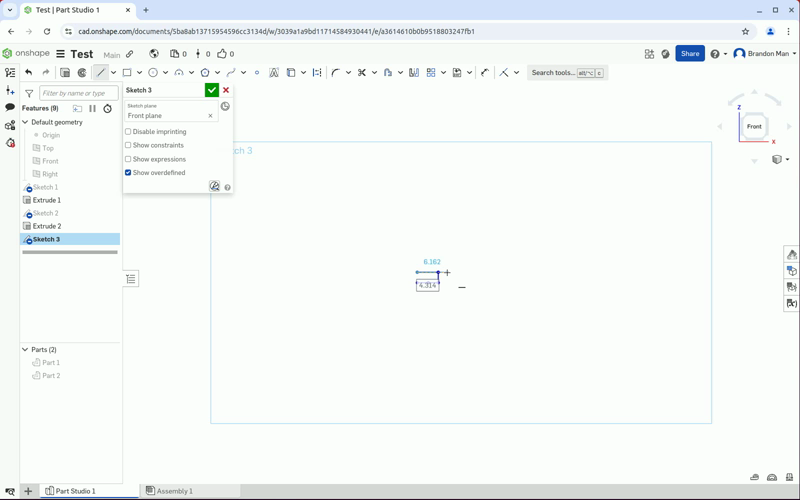
key_down(shift)
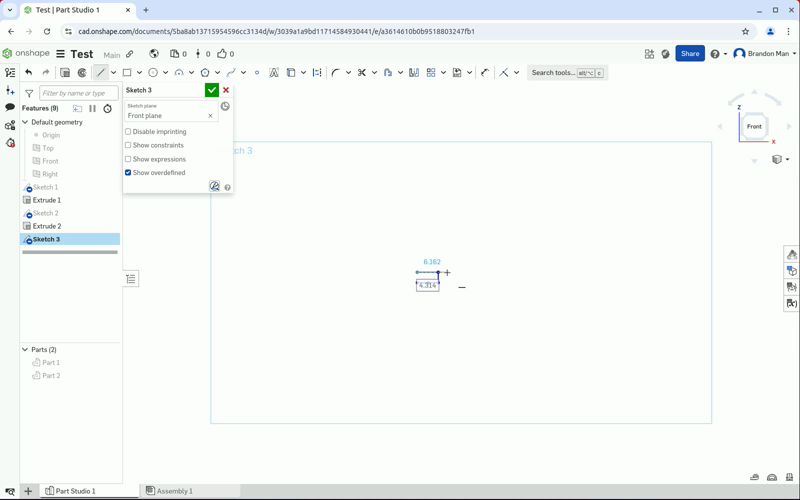
mouse_move(417, 282)
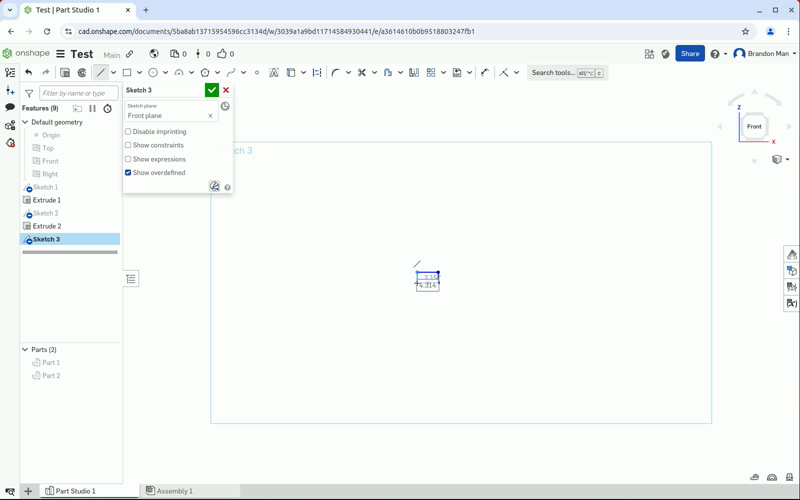
key_up(shift)
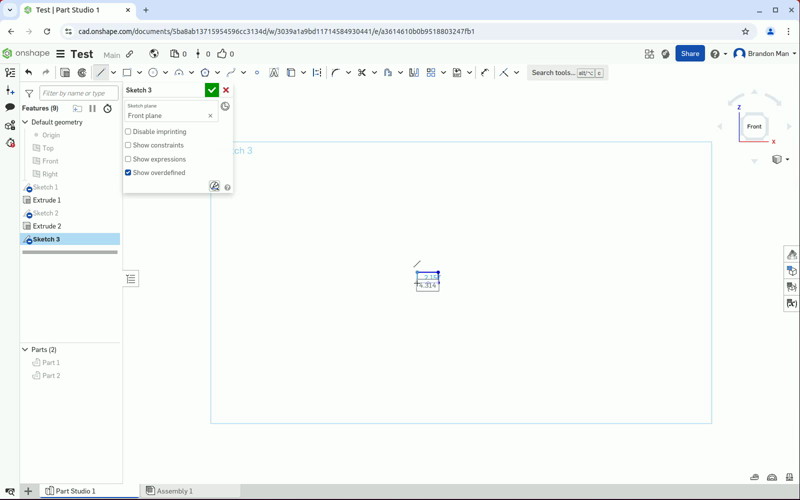
click(417, 282)
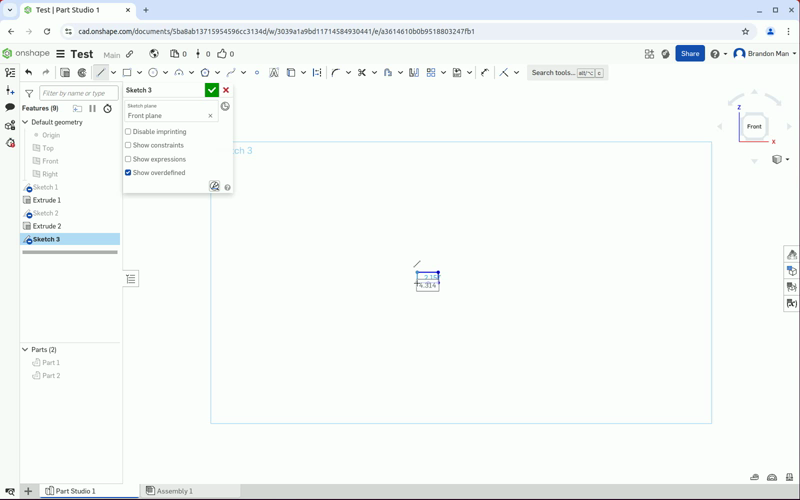
key(esc)
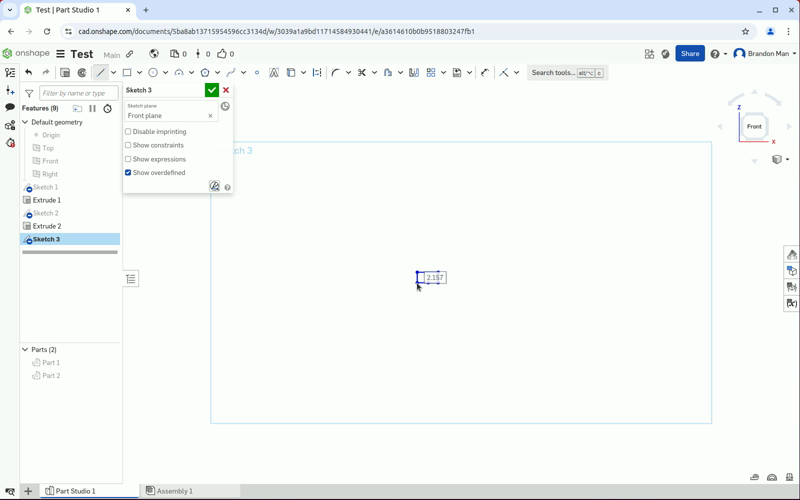
mouse_move(436, 278)
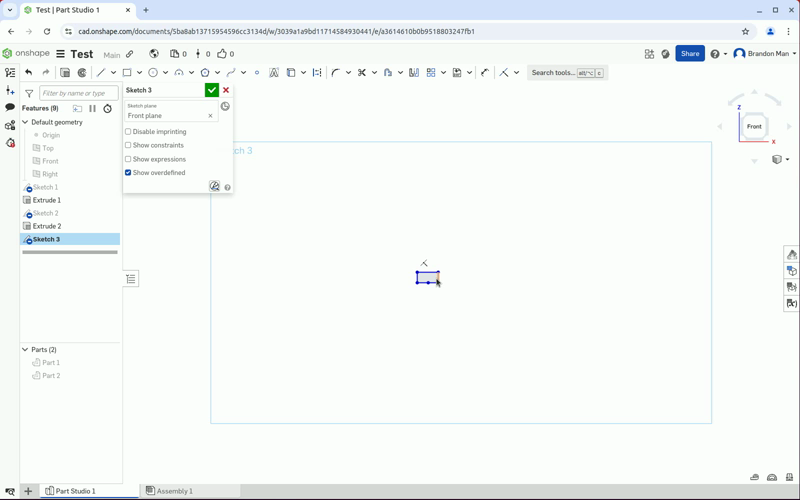
scroll(6)
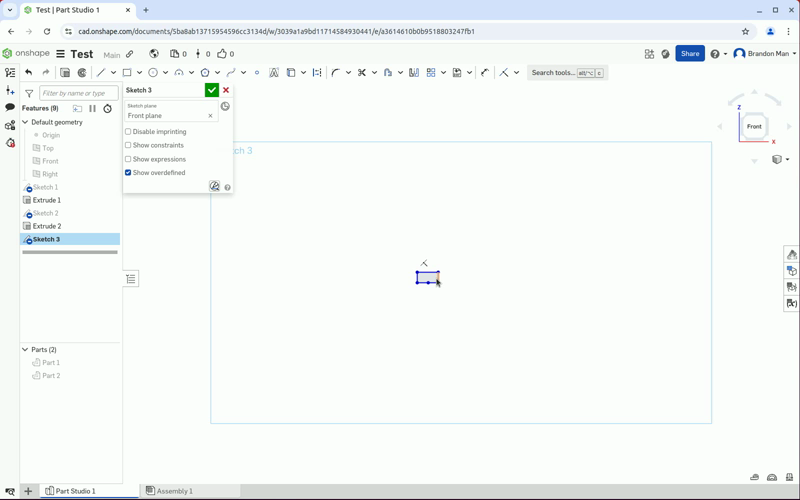
scroll(6)
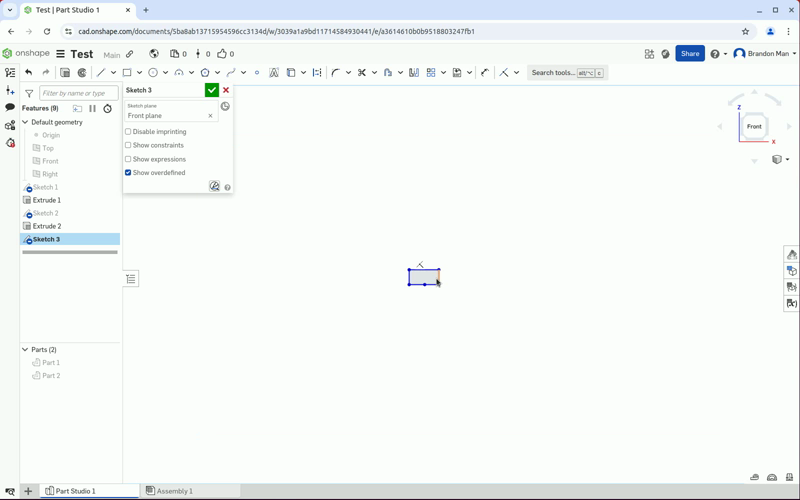
scroll(6)
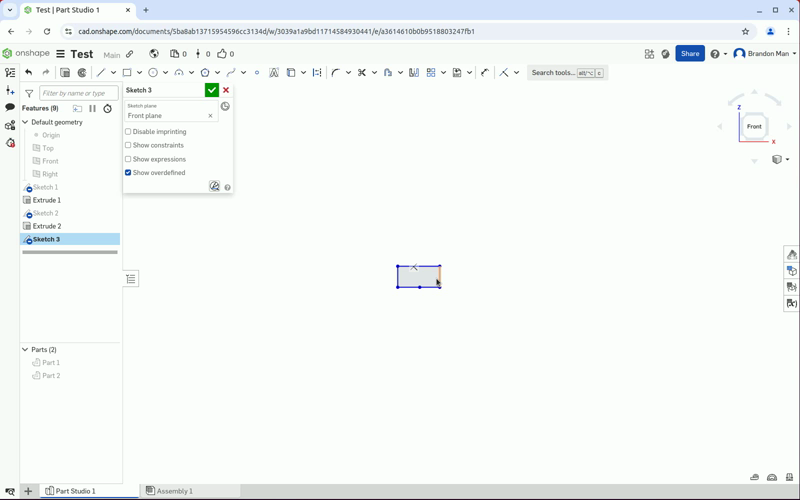
scroll(6)
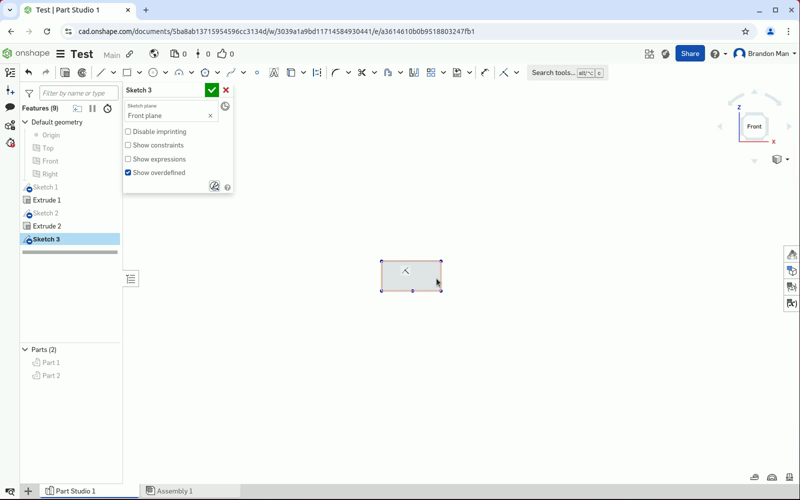
scroll(6)
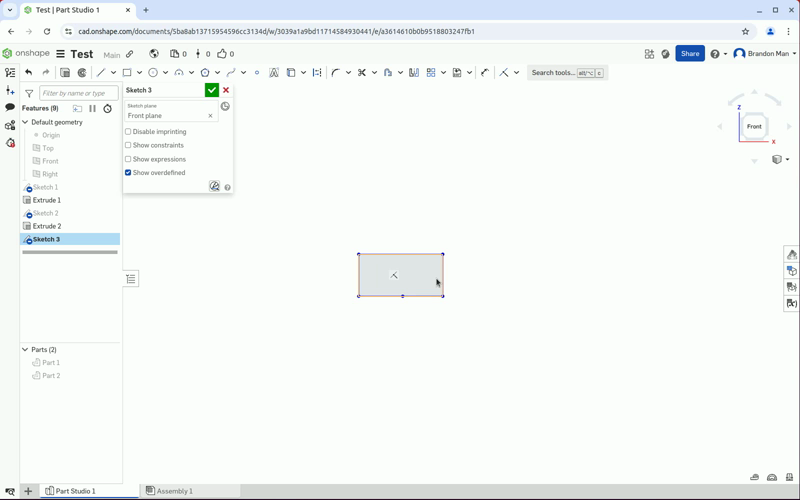
scroll(6)
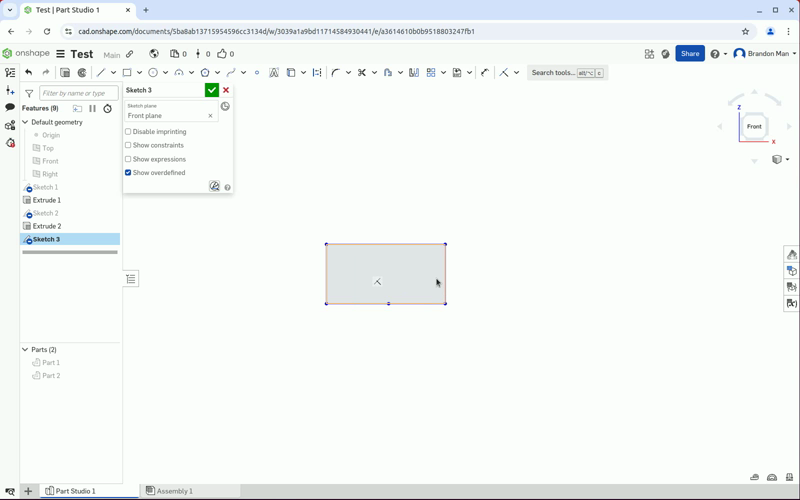
scroll(6)
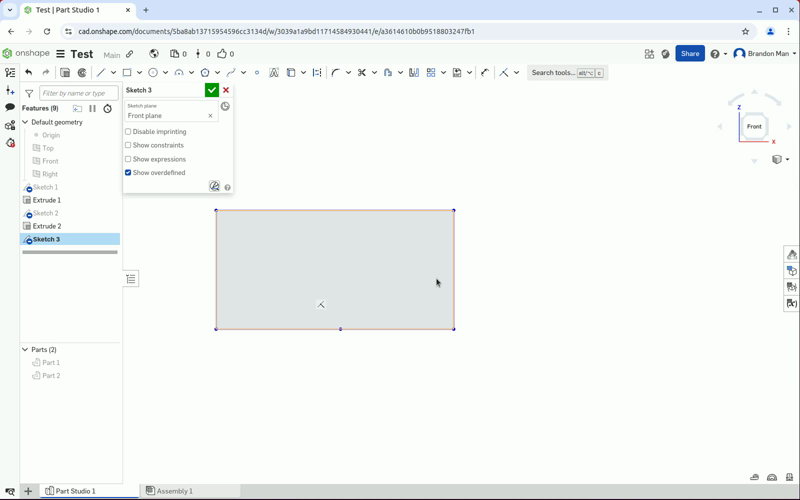
click(436, 278)
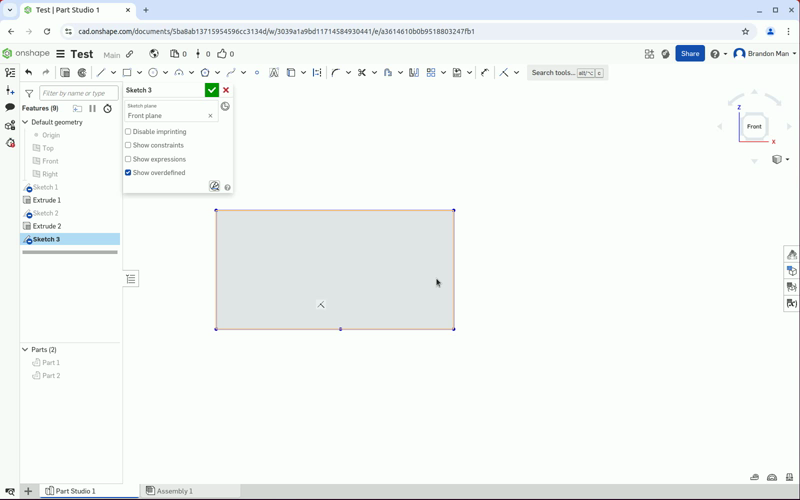
scroll(-6)
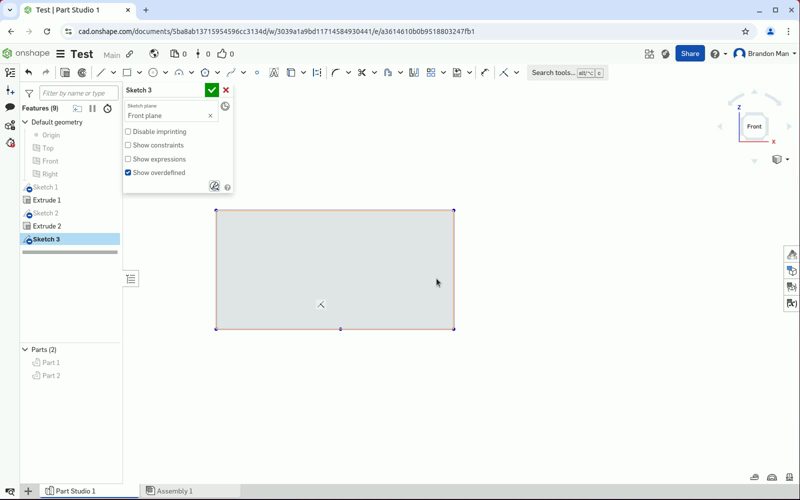
scroll(-6)
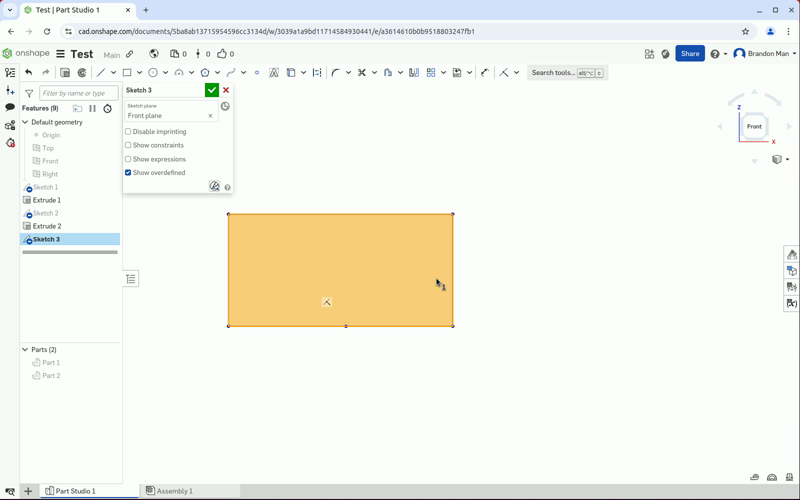
scroll(-6)
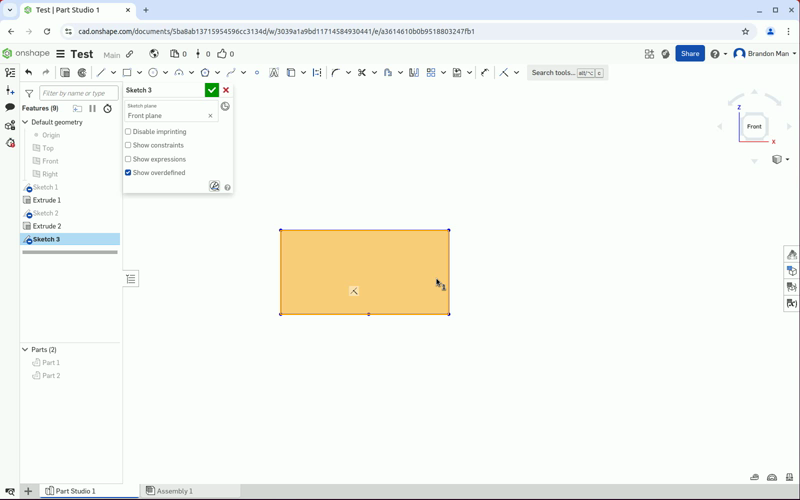
scroll(-6)
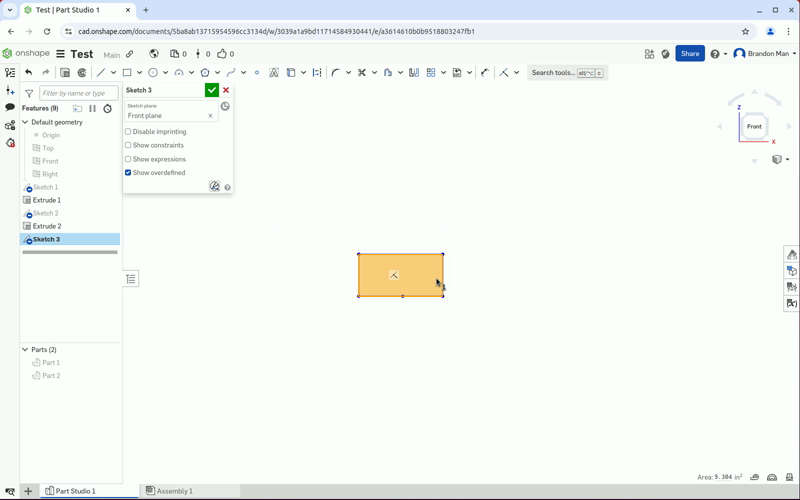
scroll(-6)
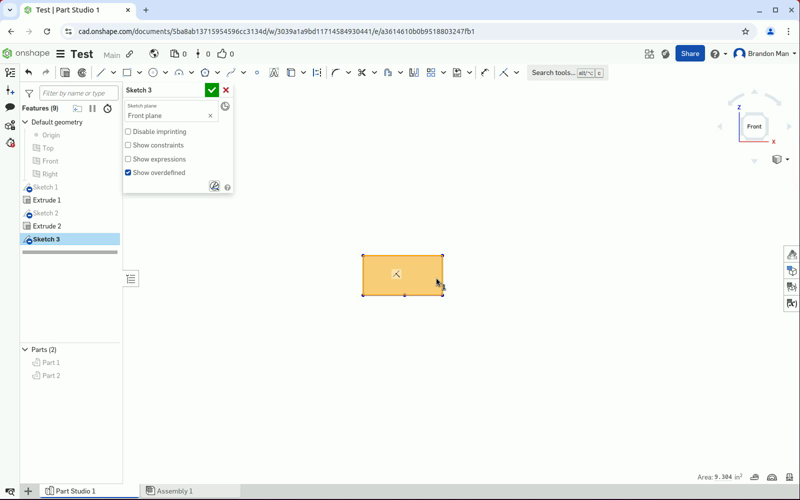
scroll(-6)
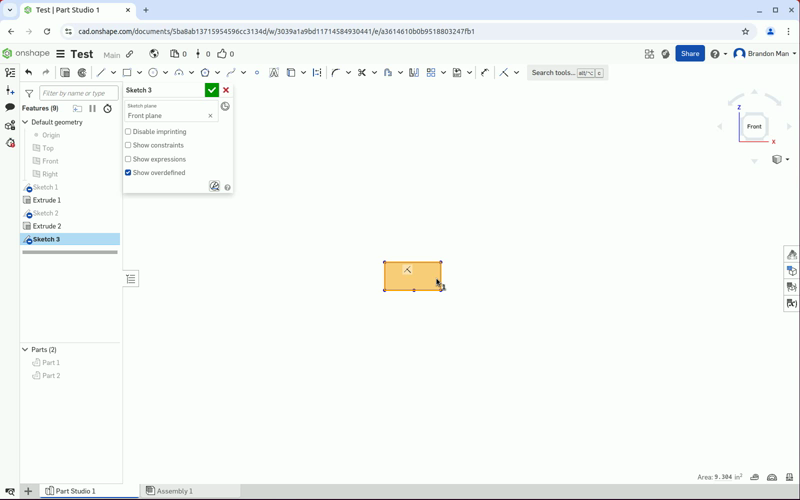
scroll(-6)
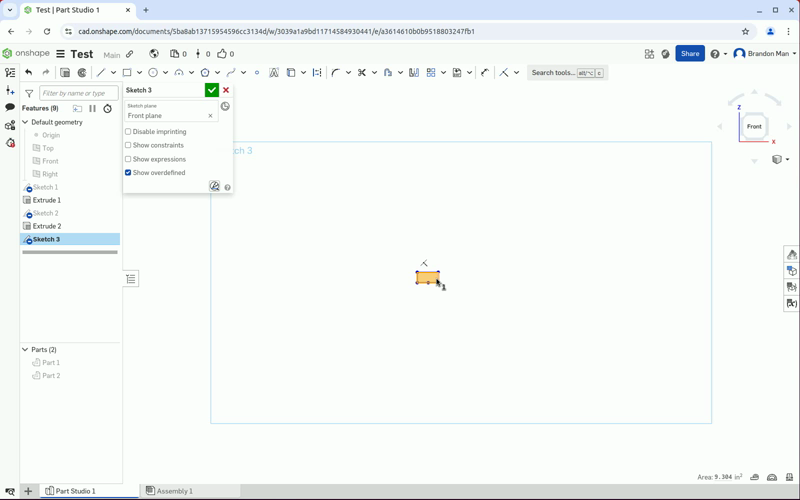
mouse_move(73, 352)
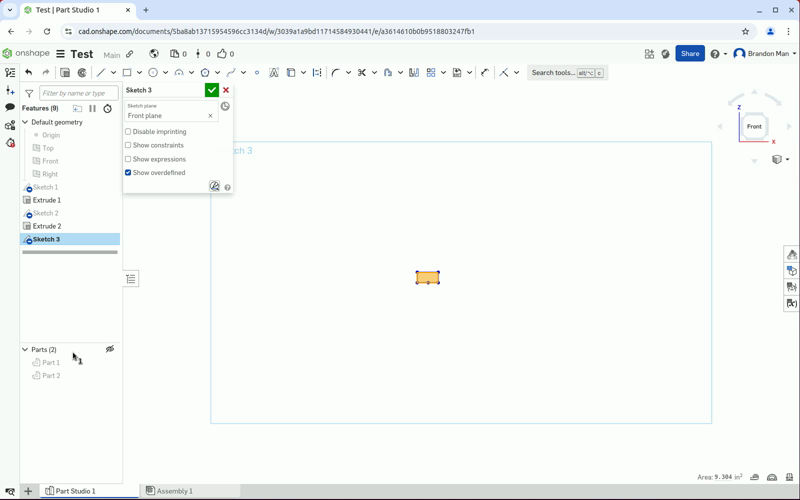
key(shift+y)
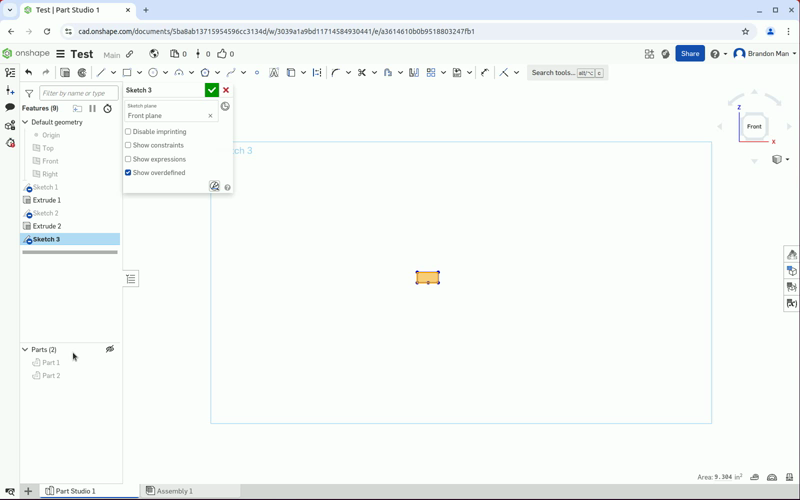
key(shift+e)
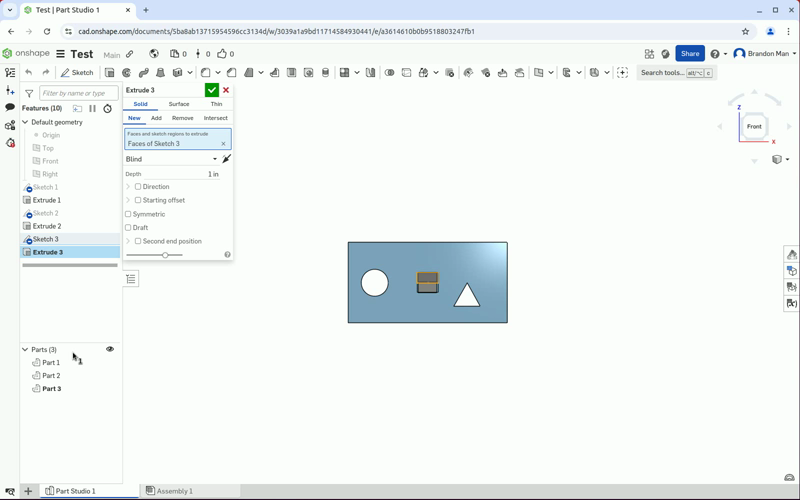
mouse_move(143, 106)
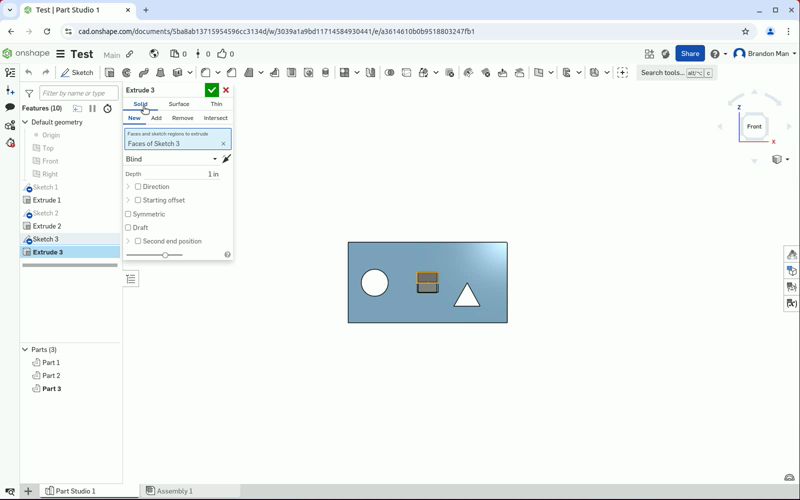
click(143, 106)
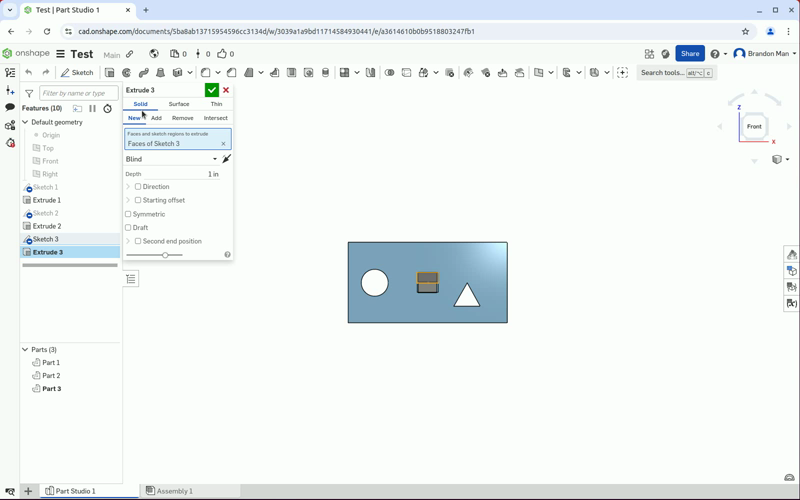
mouse_move(137, 120)
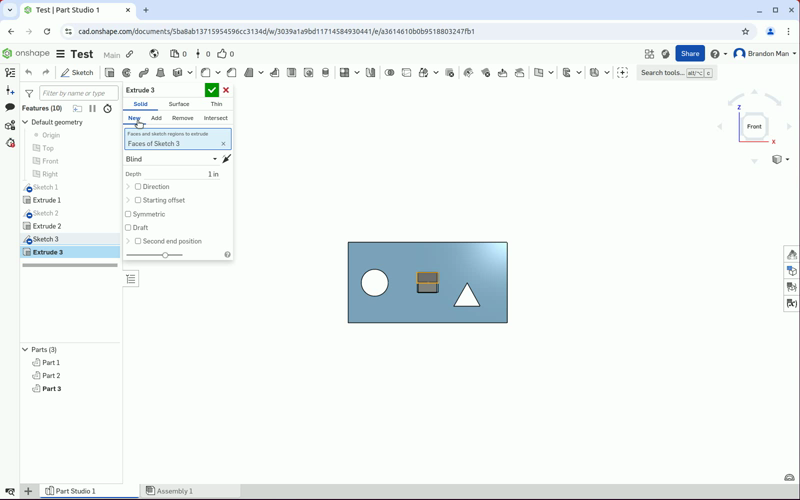
click(137, 120)
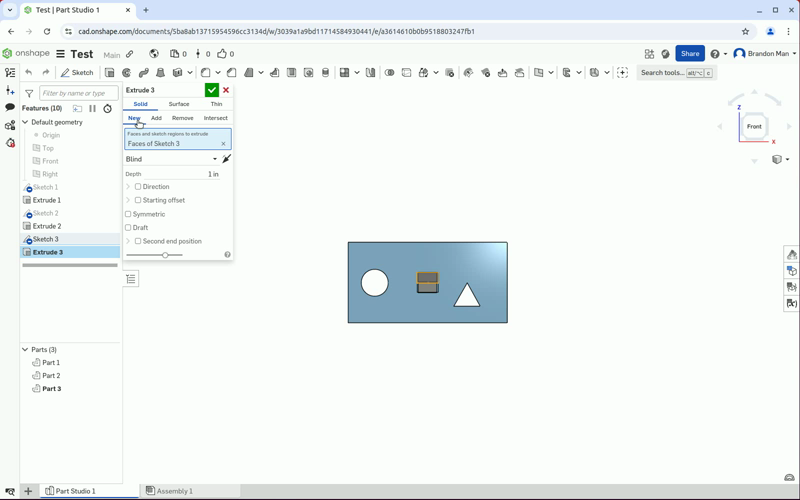
key(tab, 4)
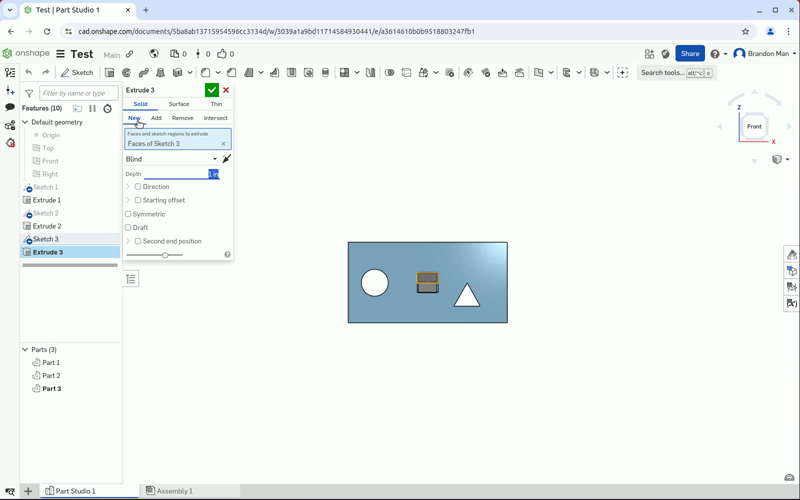
text(-11.073)
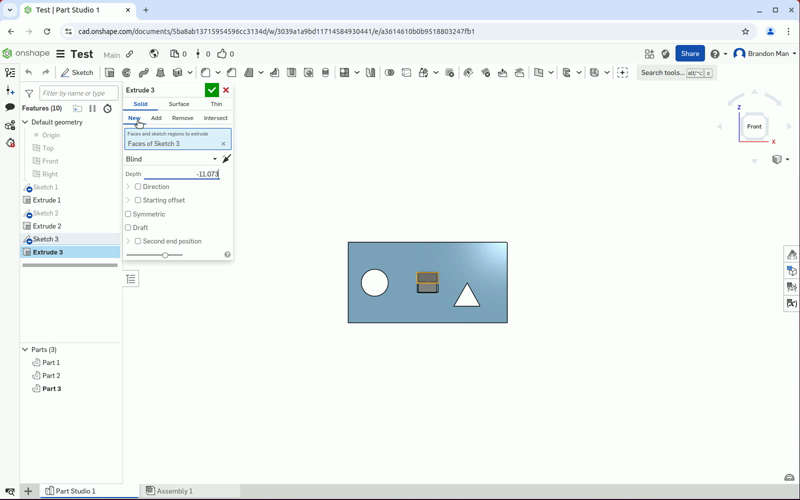
key(enter)
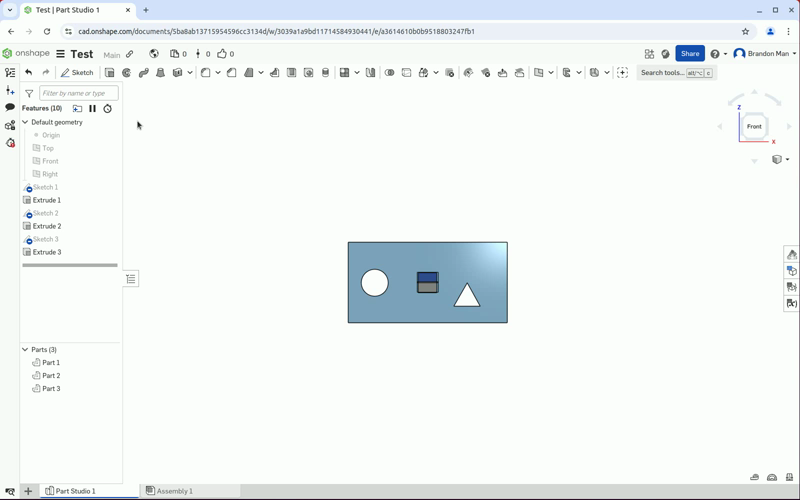
key(shift+h)
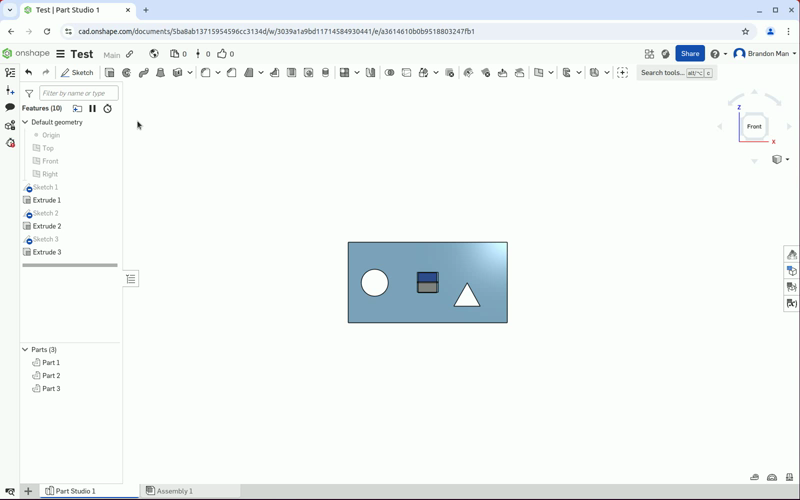
key(shift+h)
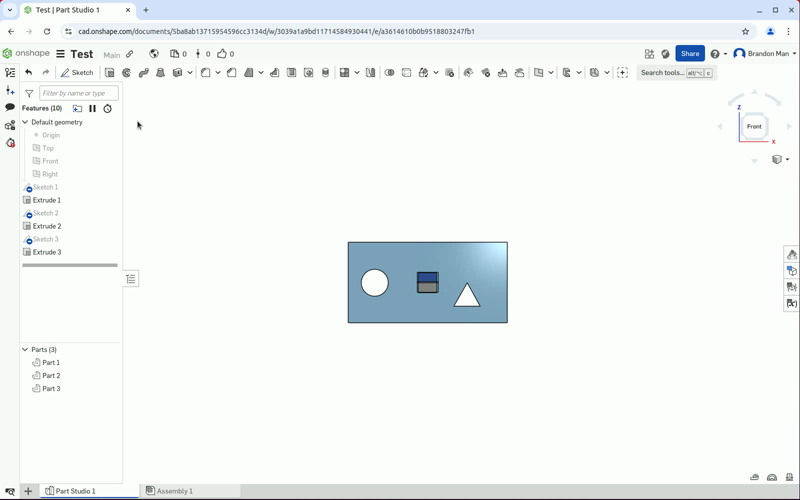
mouse_move(73, 189)
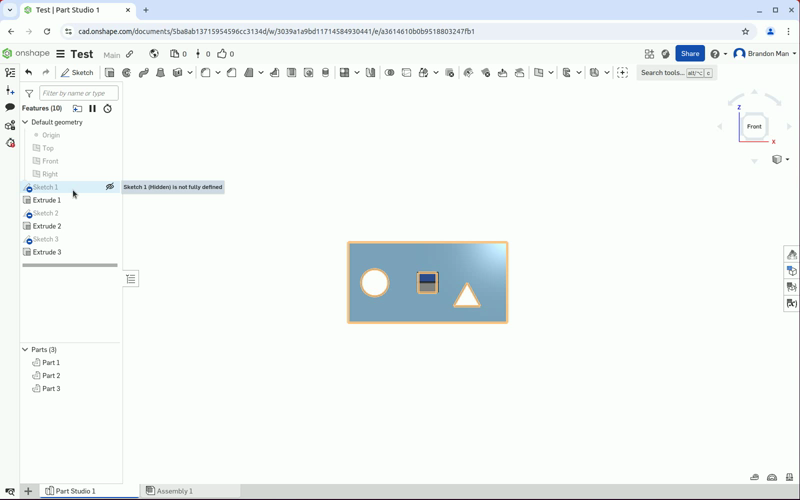
click(73, 189)
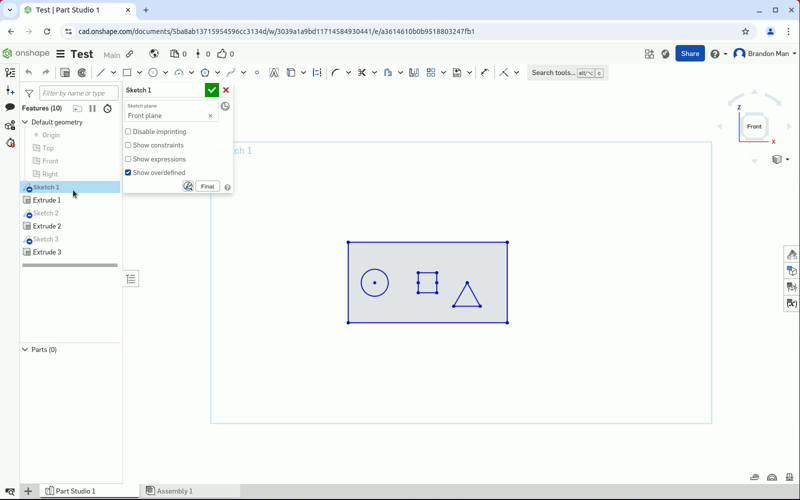
mouse_move(229, 92)
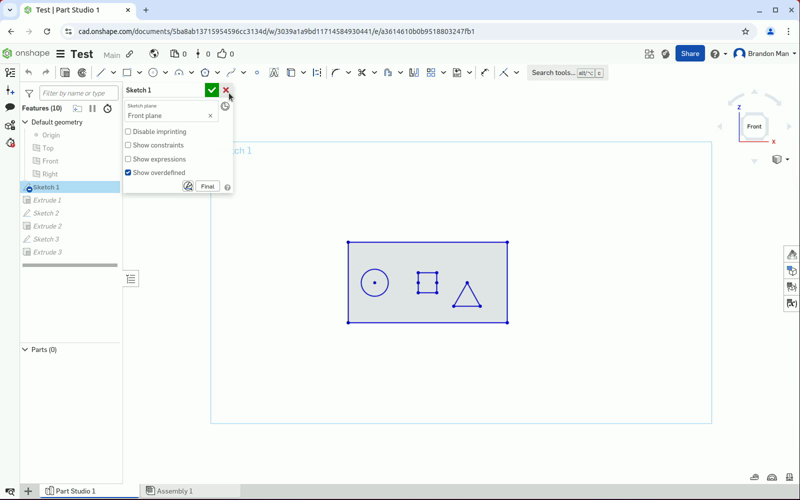
click(229, 92)
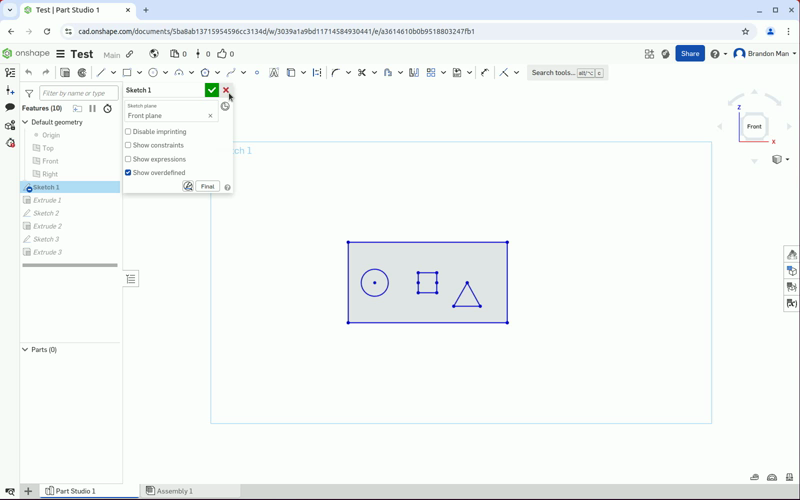
key(shift+s)
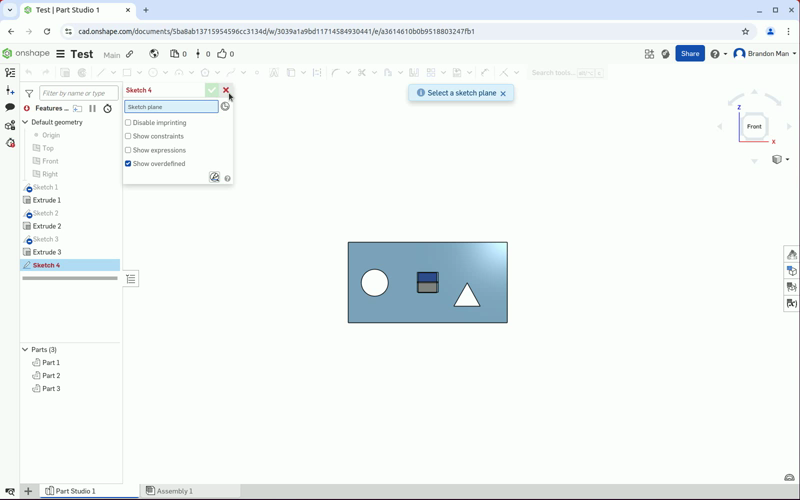
mouse_move(73, 163)
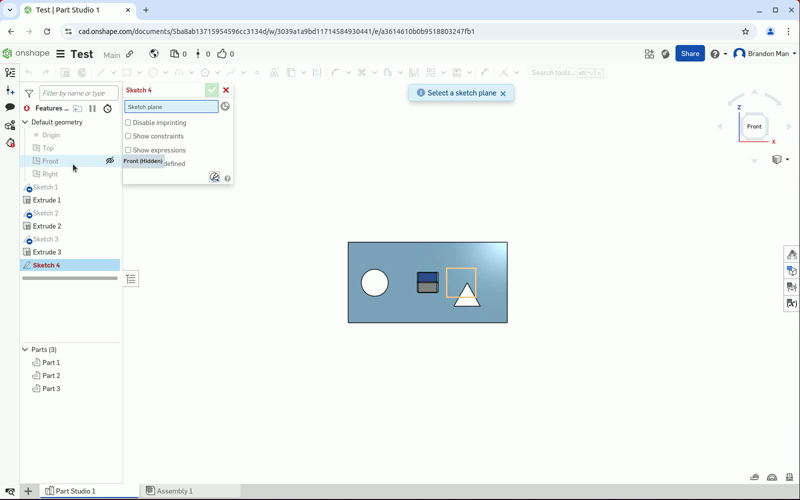
click(73, 163)
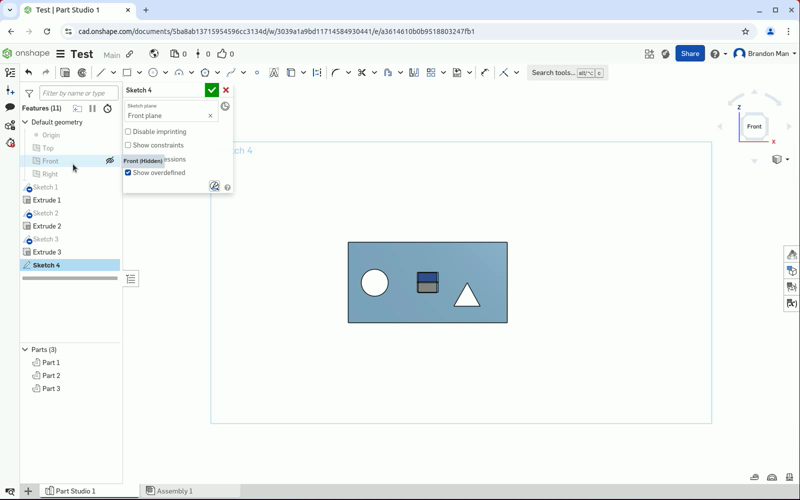
mouse_move(73, 352)
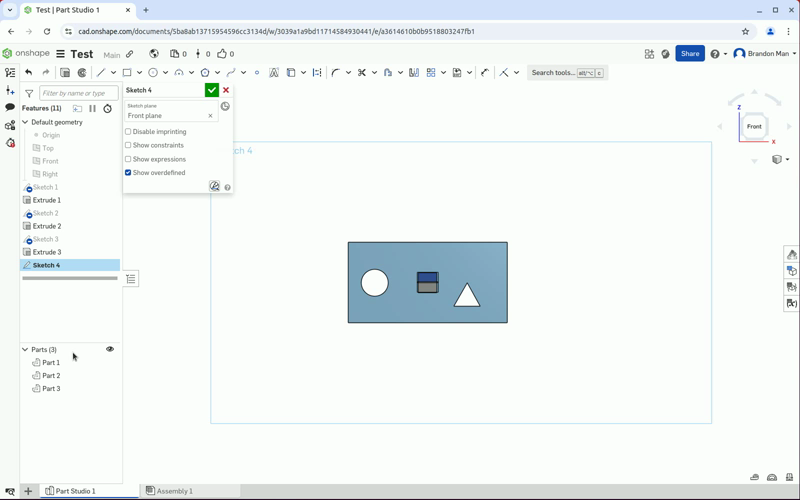
key(y)
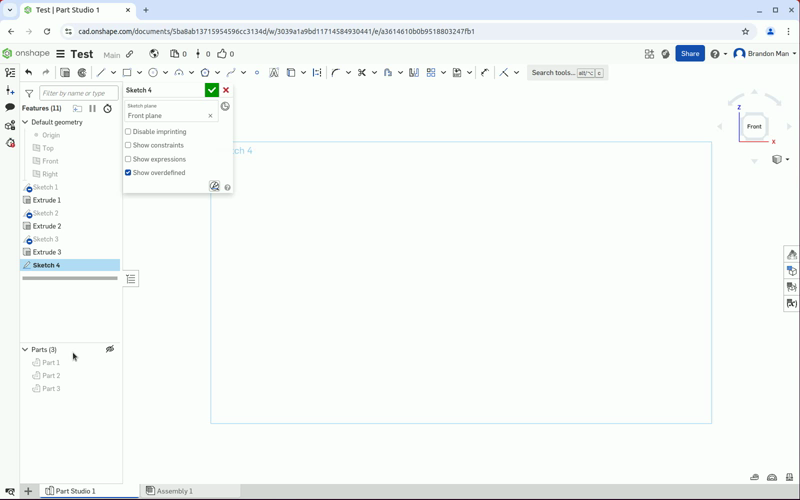
key(c)
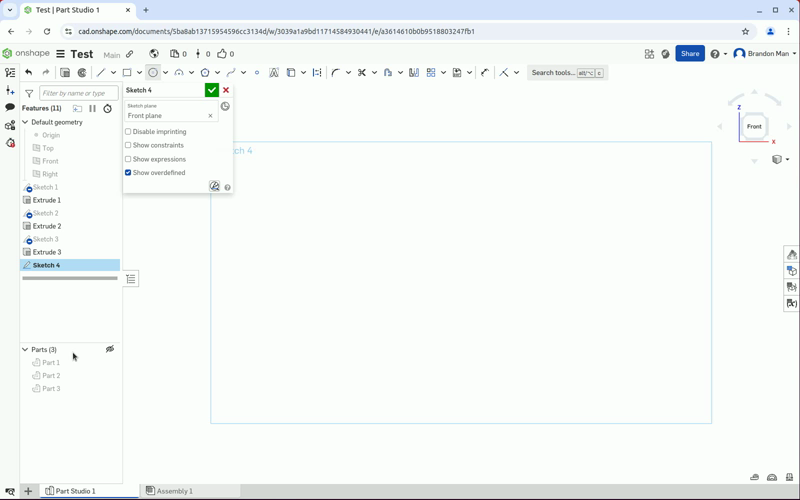
key_down(shift)
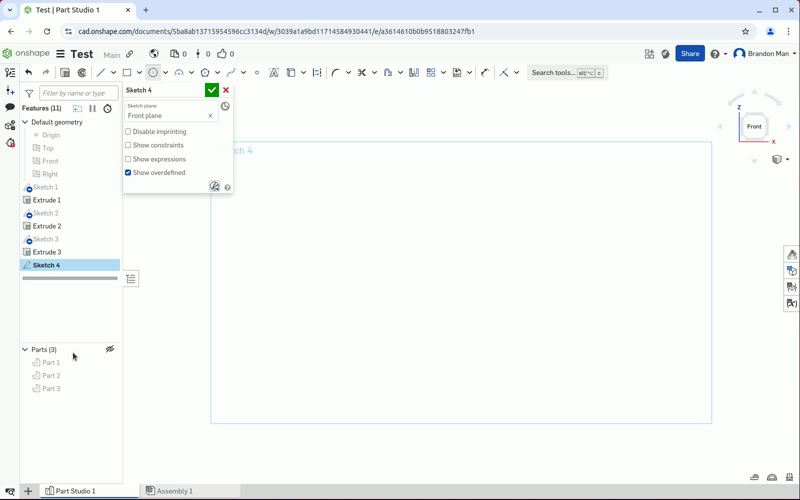
mouse_move(375, 282)
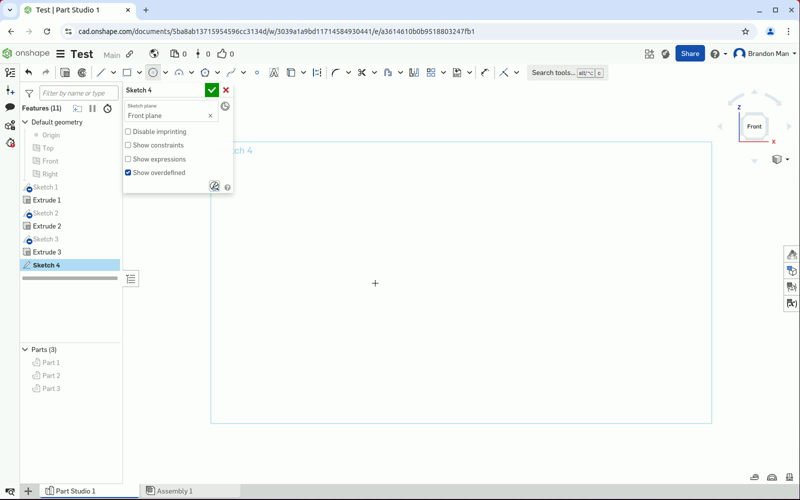
click(375, 282)
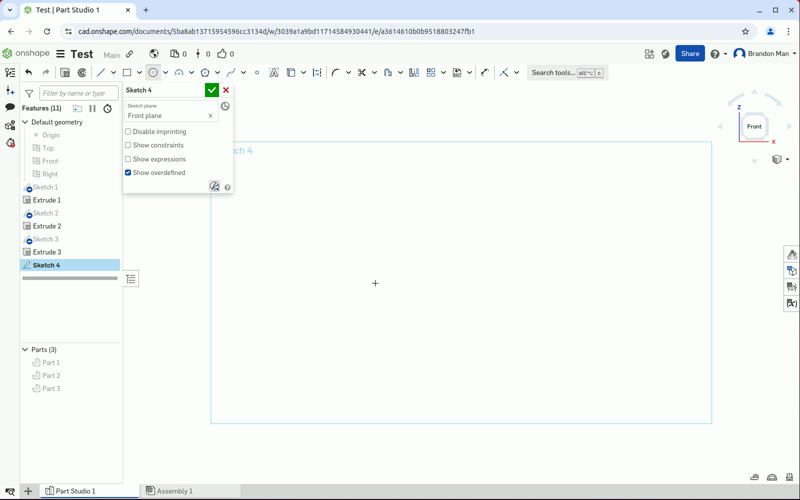
key_up(shift)
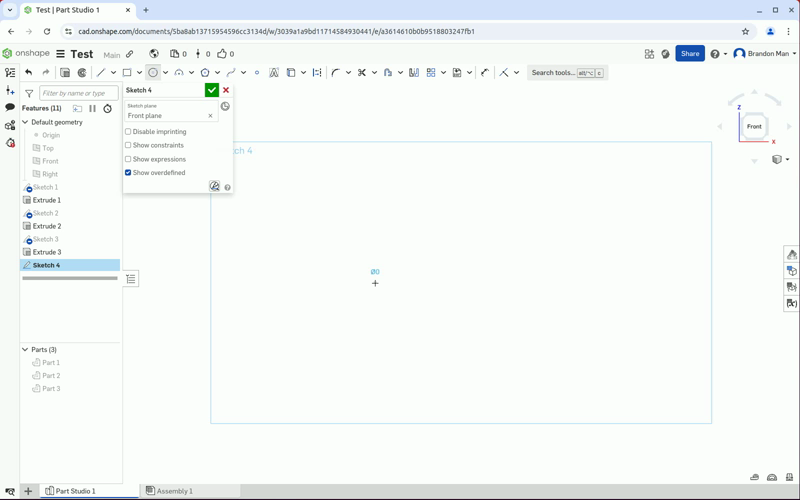
mouse_move(389, 282)
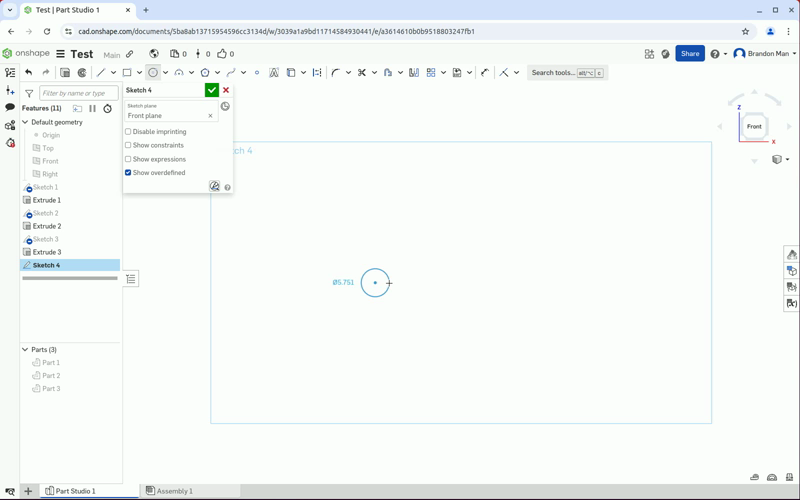
click(389, 282)
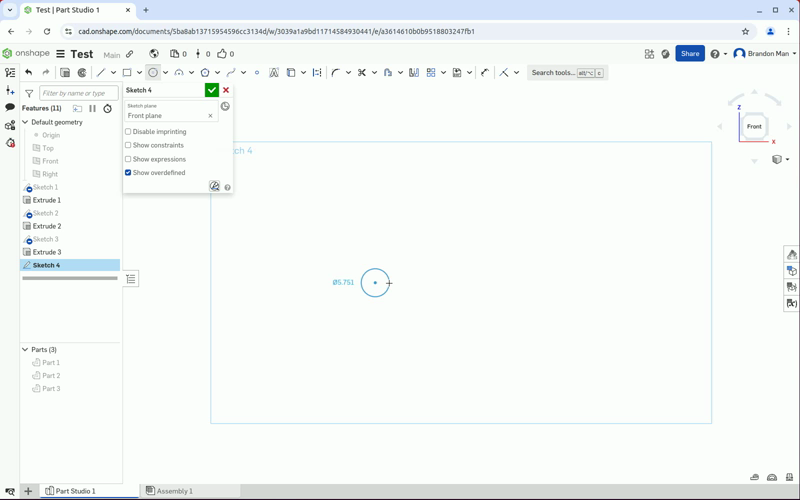
key(esc)
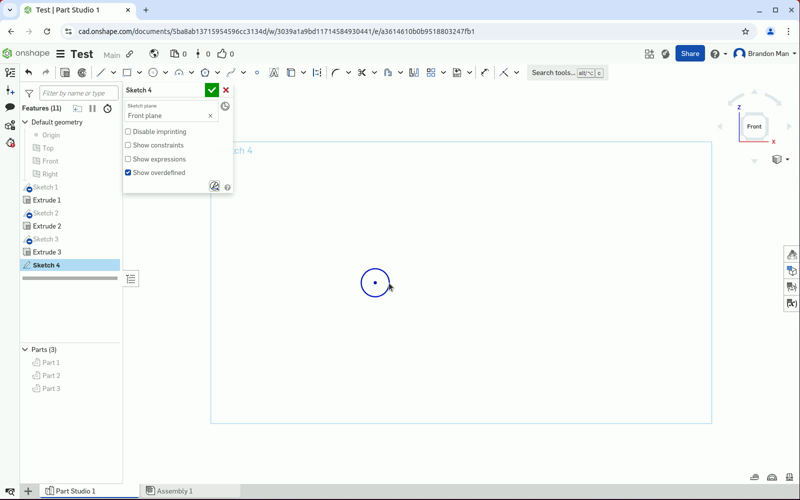
mouse_move(370, 292)
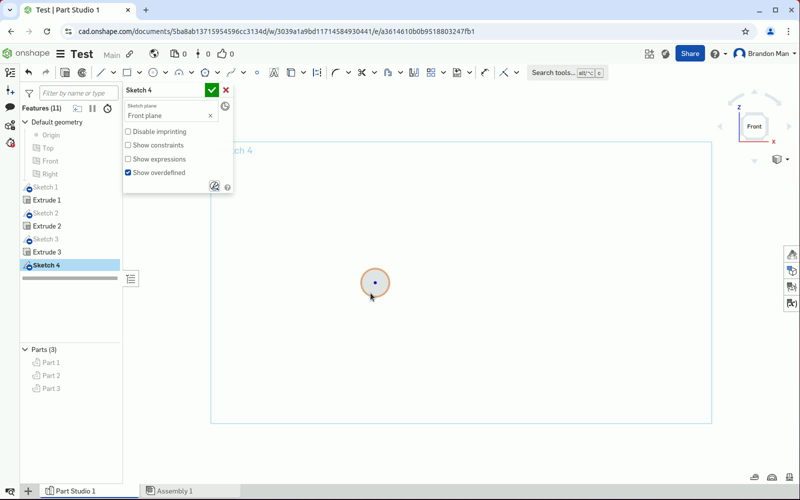
scroll(6)
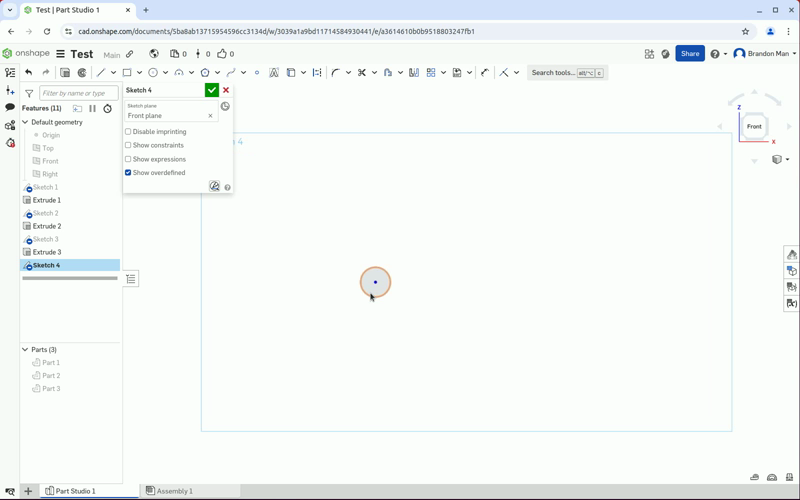
scroll(6)
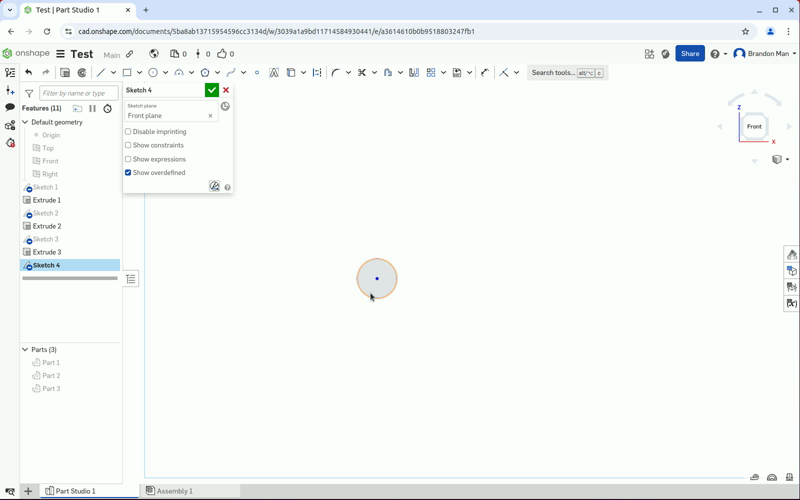
scroll(6)
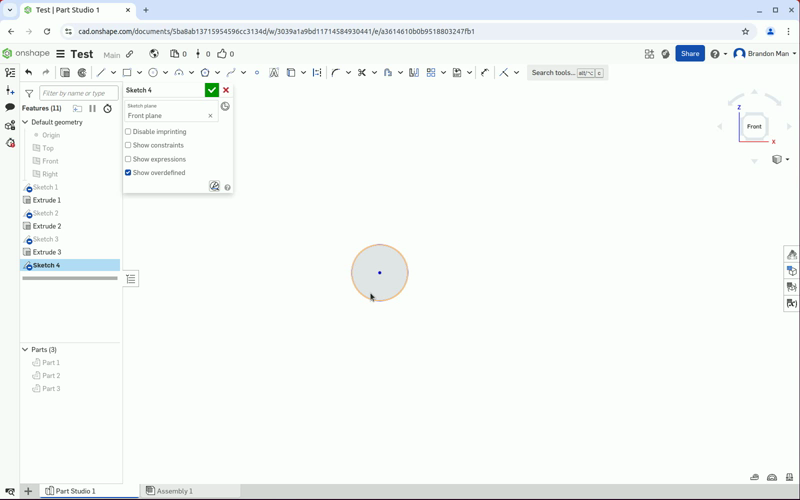
scroll(6)
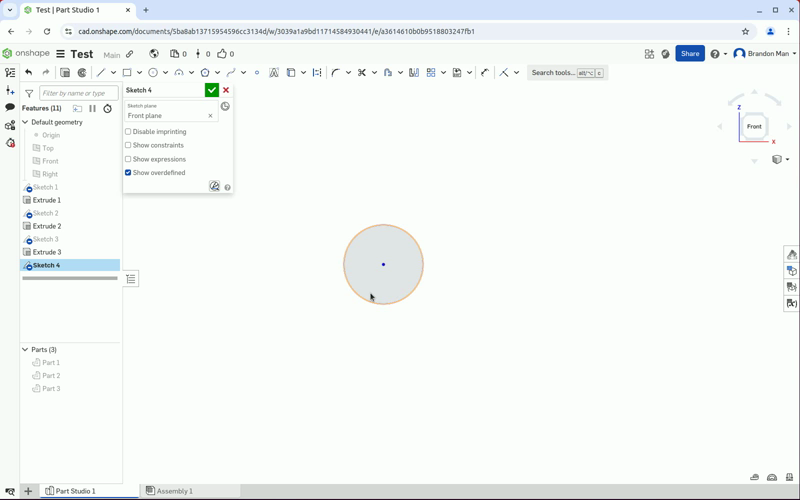
scroll(6)
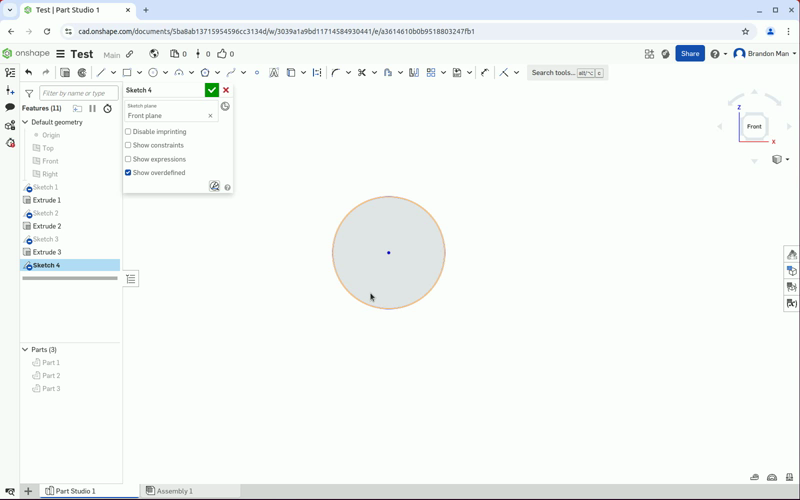
scroll(6)
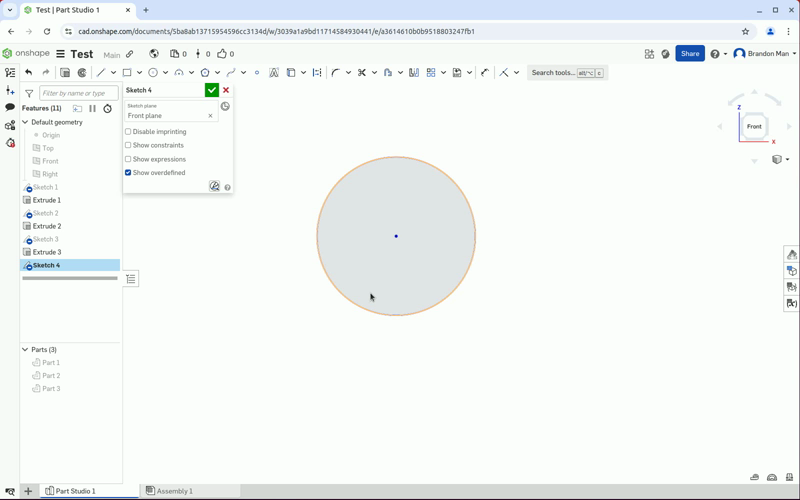
scroll(6)
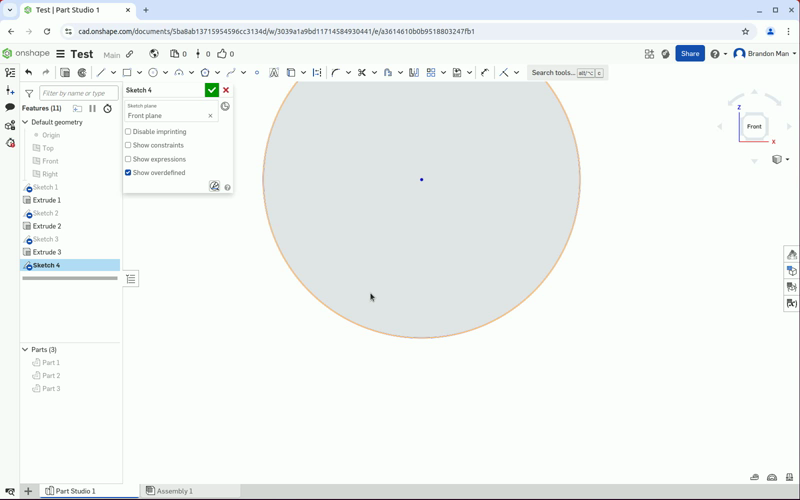
click(370, 292)
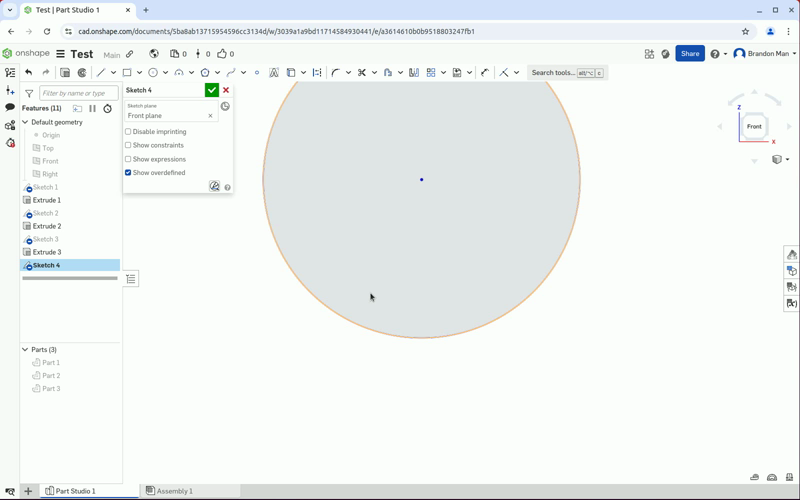
scroll(-6)
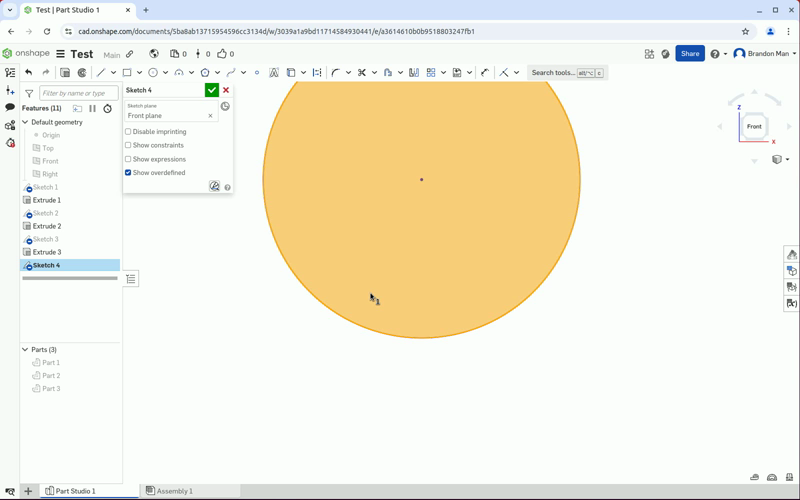
scroll(-6)
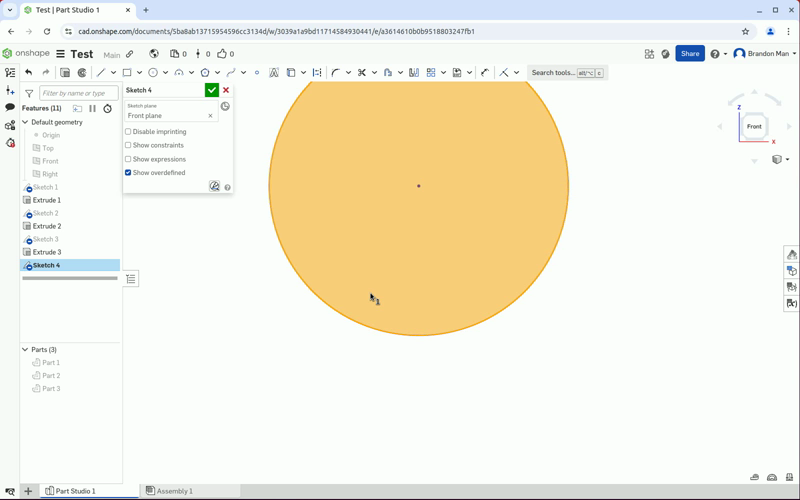
scroll(-6)
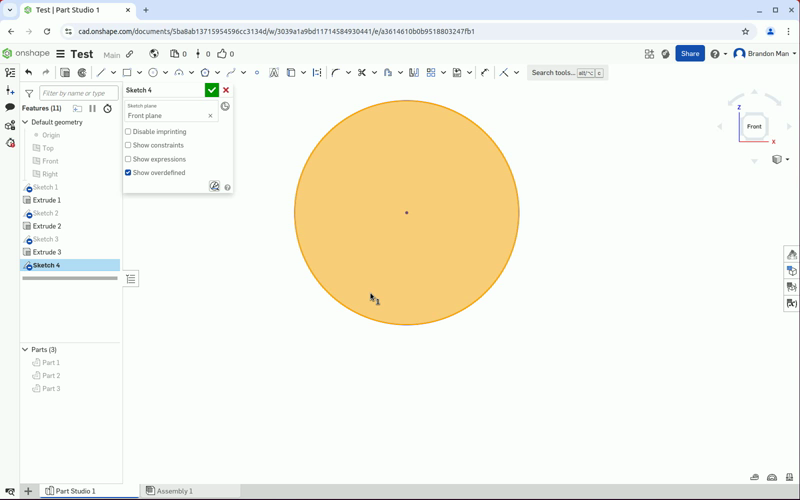
scroll(-6)
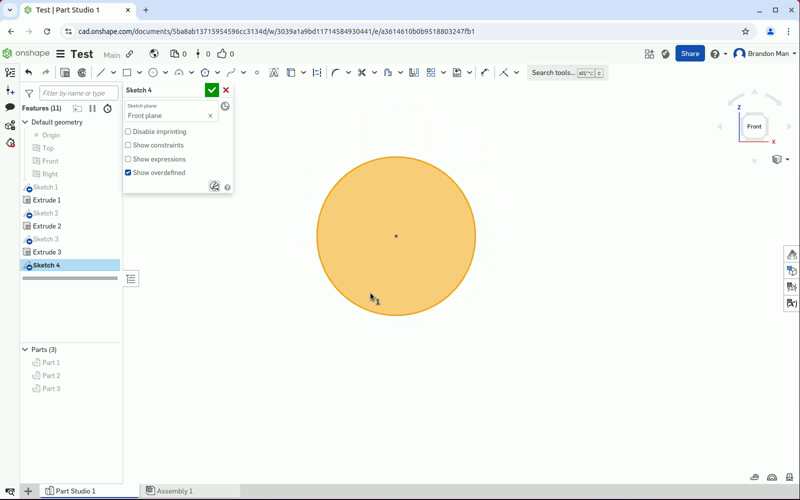
scroll(-6)
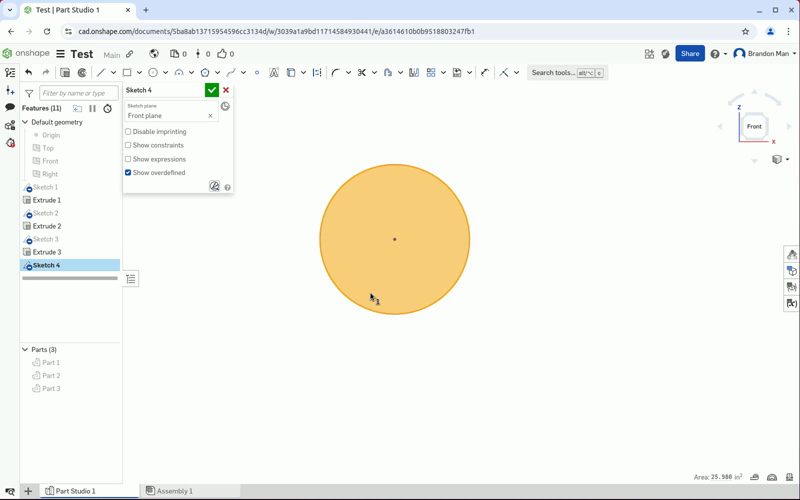
scroll(-6)
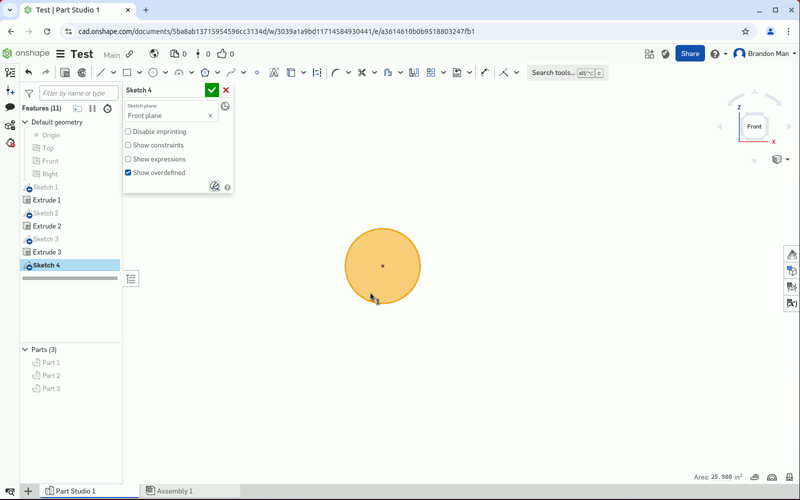
scroll(-6)
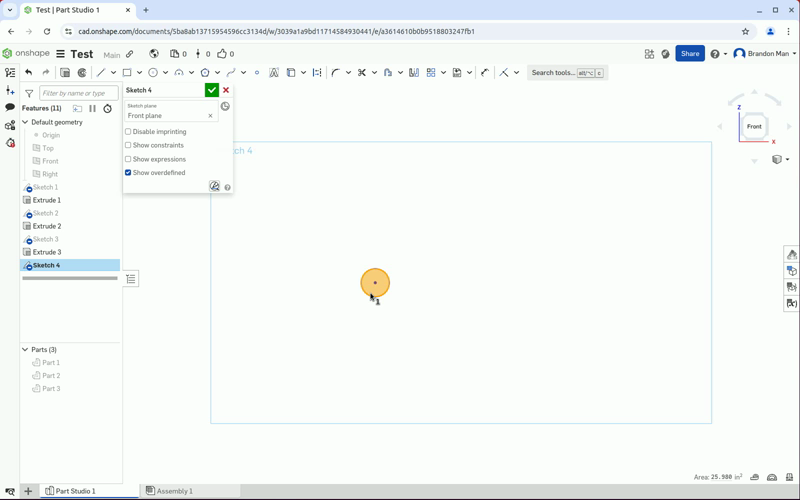
mouse_move(73, 352)
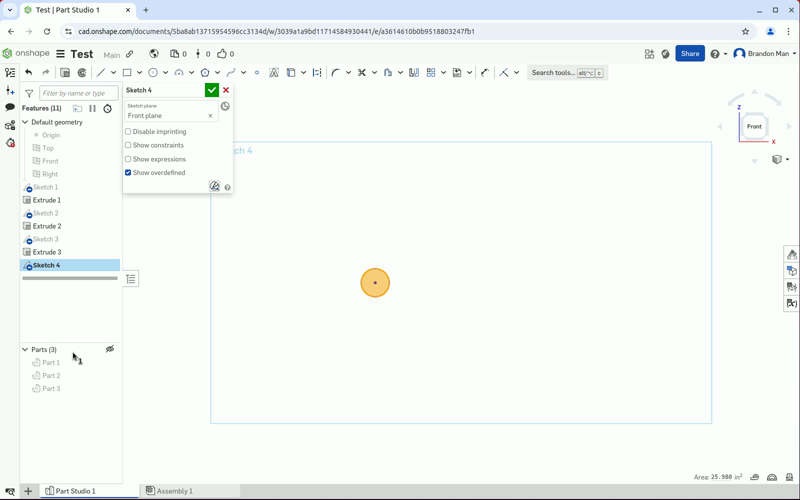
key(shift+y)
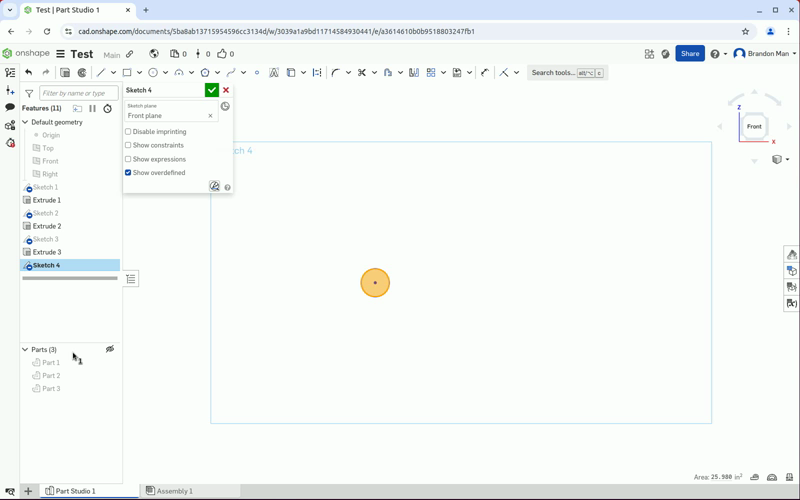
key(shift+e)
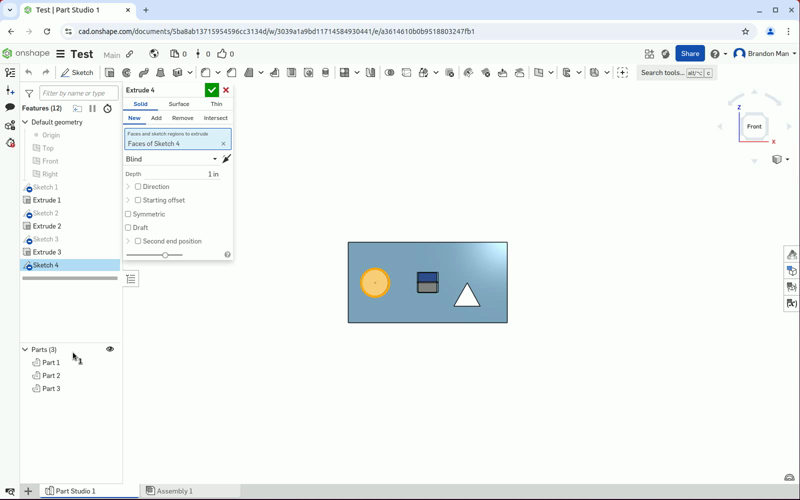
mouse_move(143, 106)
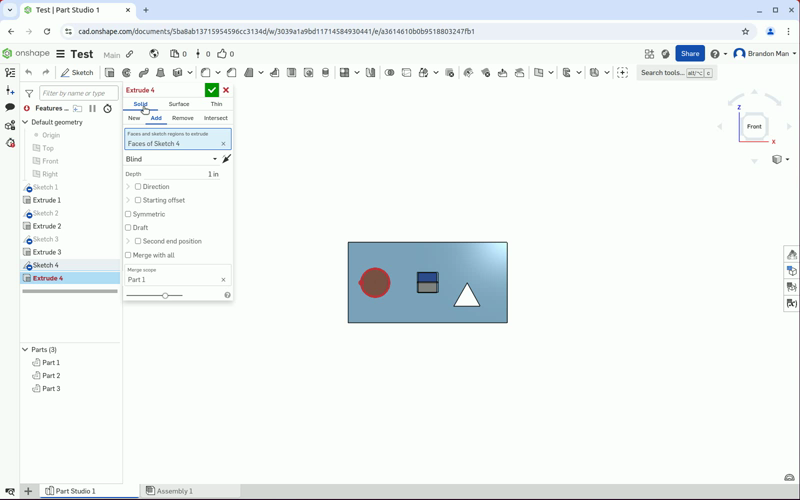
click(143, 106)
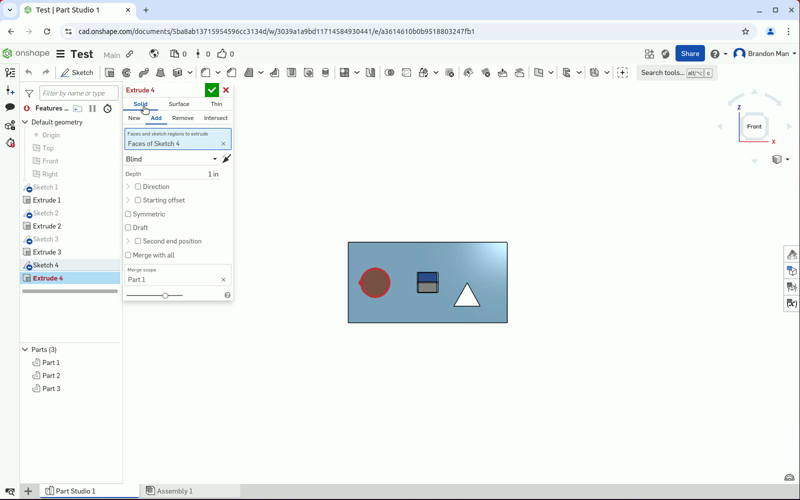
mouse_move(137, 120)
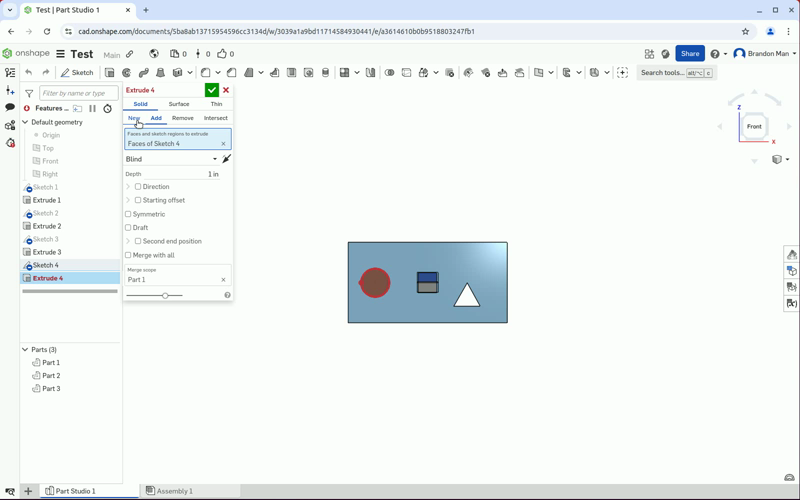
click(137, 120)
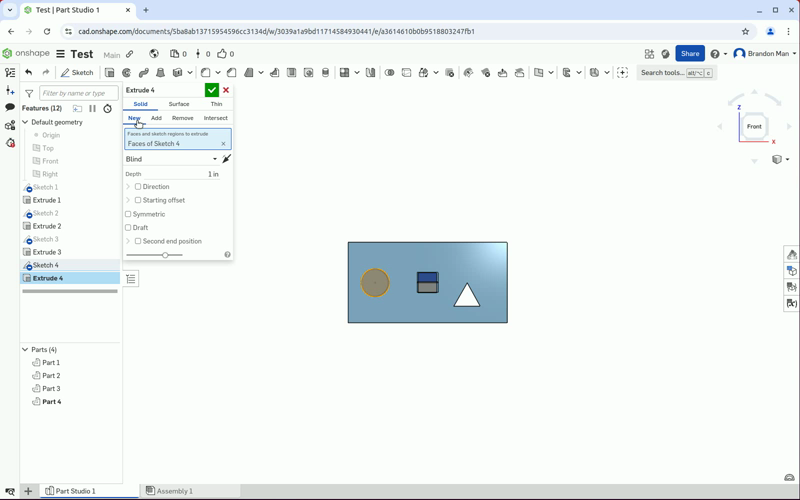
key(tab, 4)
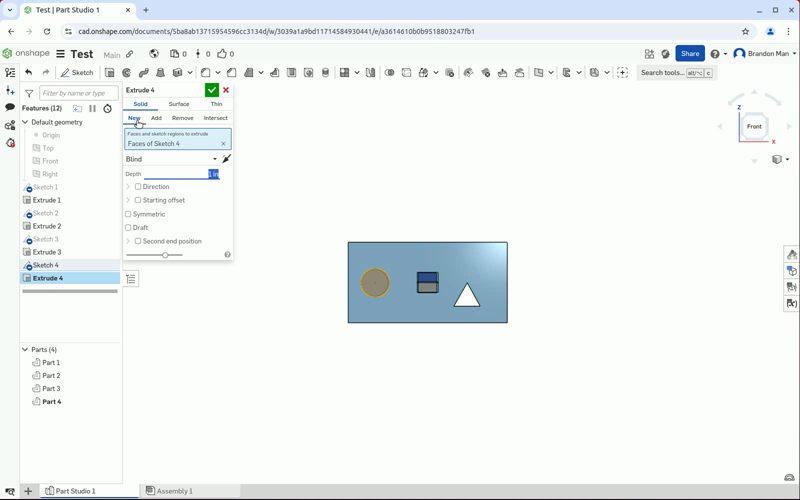
text(-11.073)
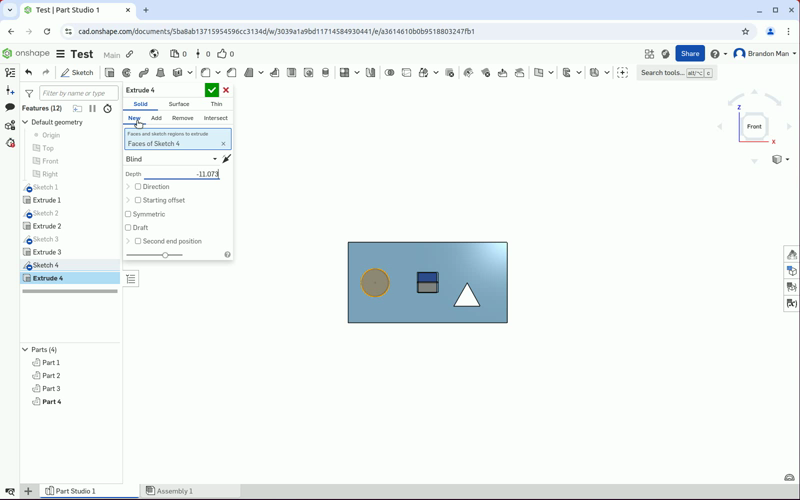
key(enter)
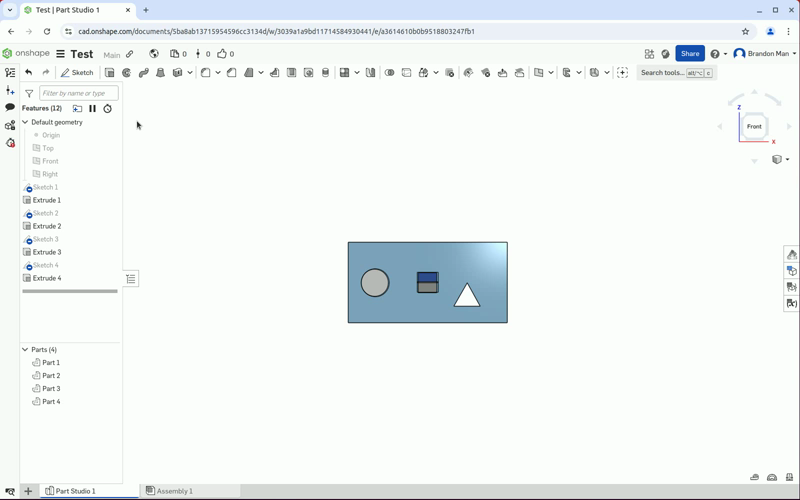
key(shift+h)
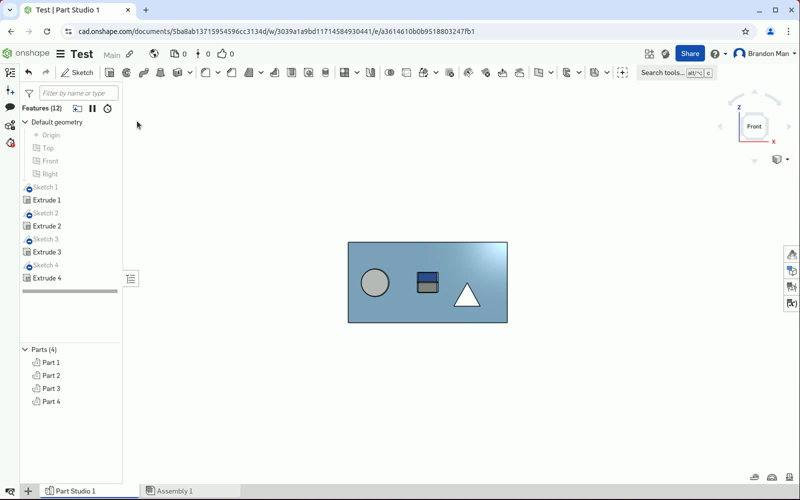
key(shift+h)
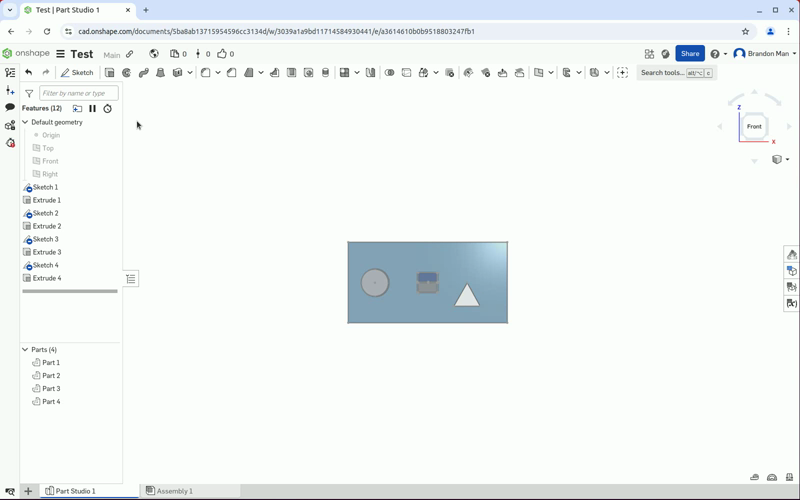
key(shift+7)
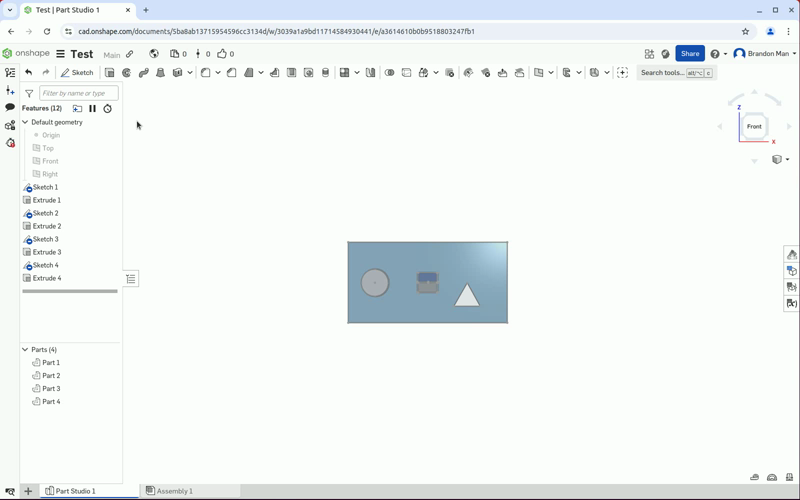
key(left, 2)
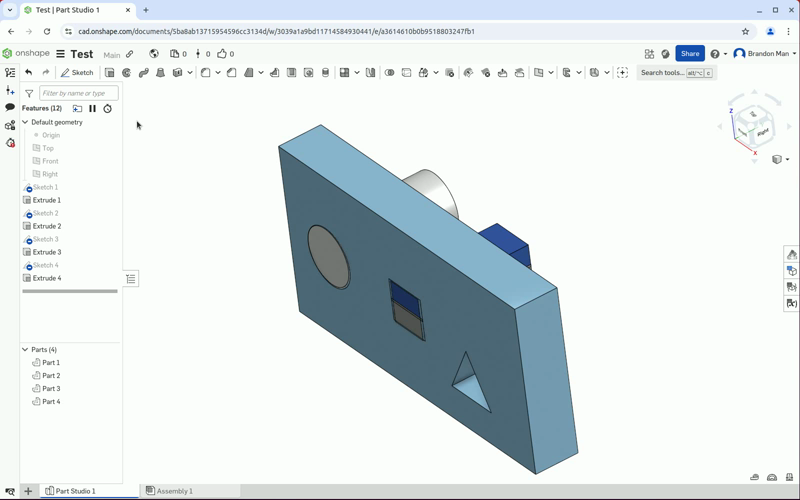
key(down, 2)
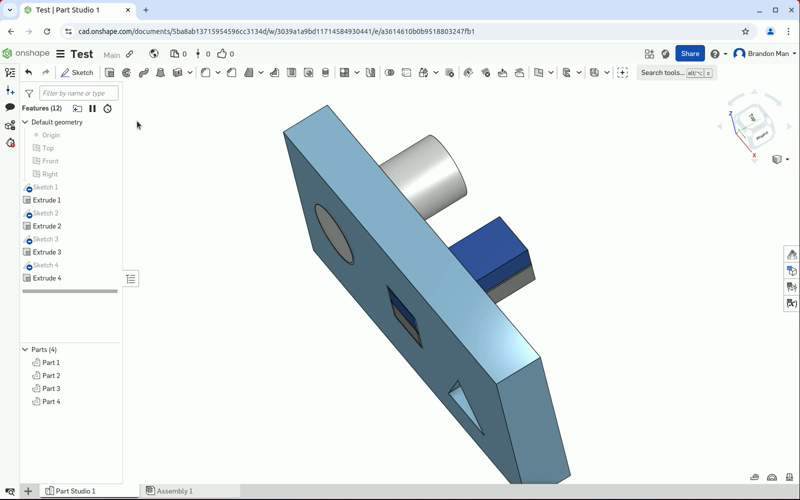
key(up, 2)
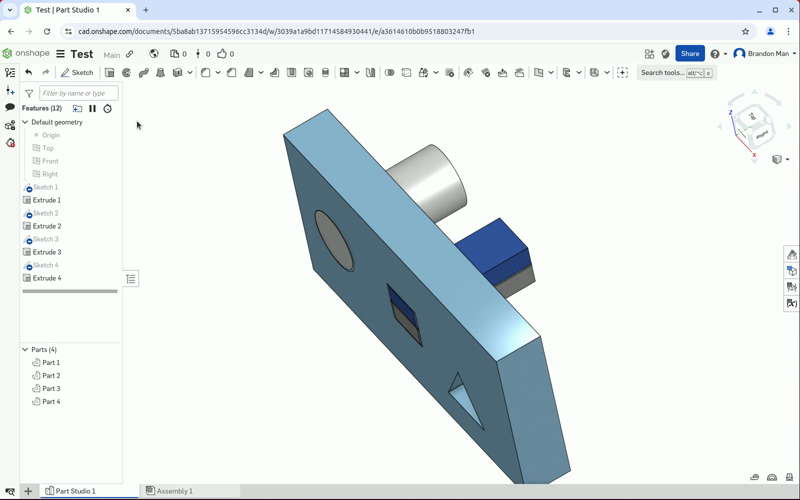
key(right, 2)
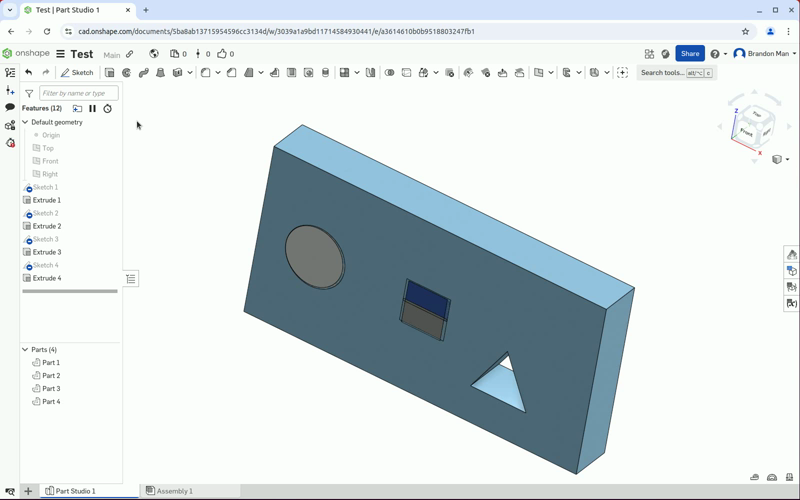
mouse_move(73, 189)
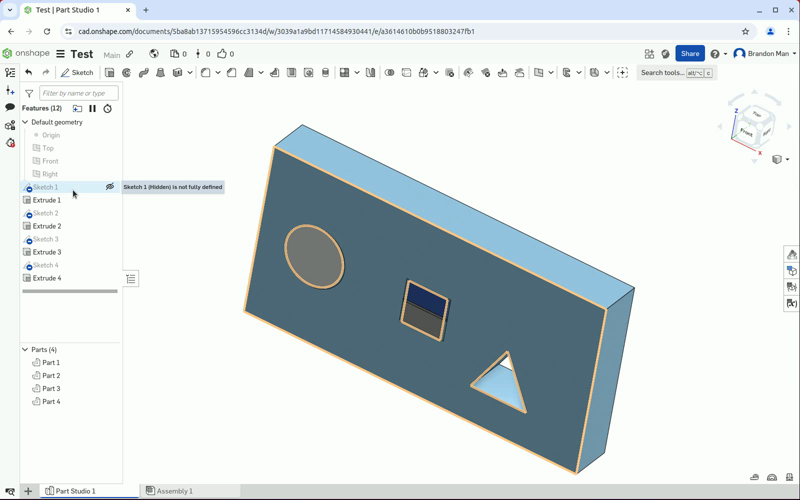
click(73, 189)